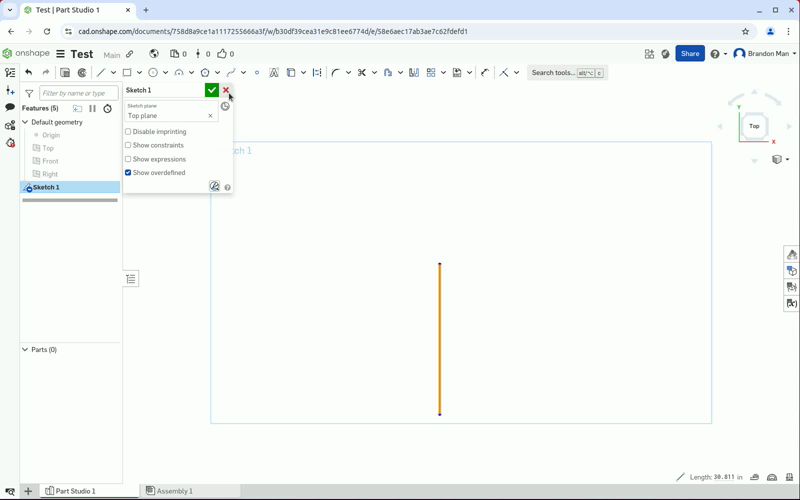
key(shift+h)
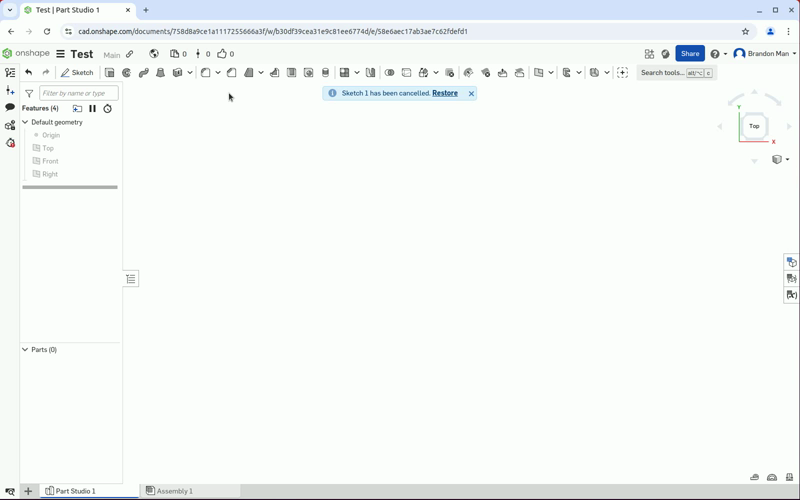
mouse_move(73, 352)
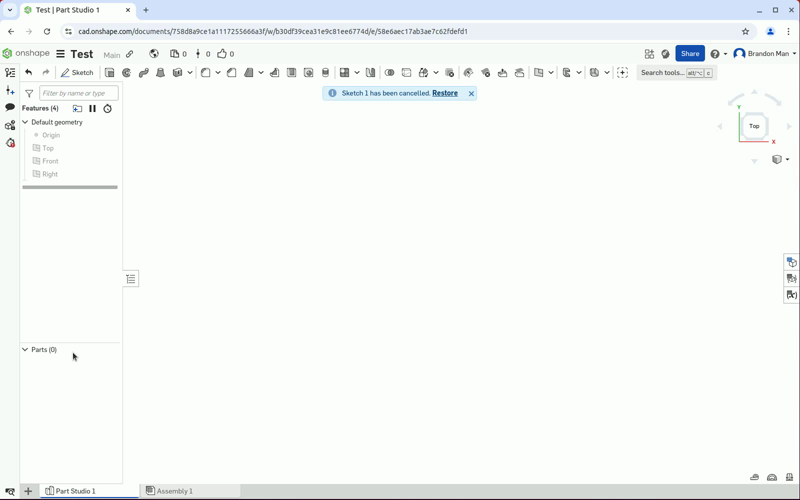
key(y)
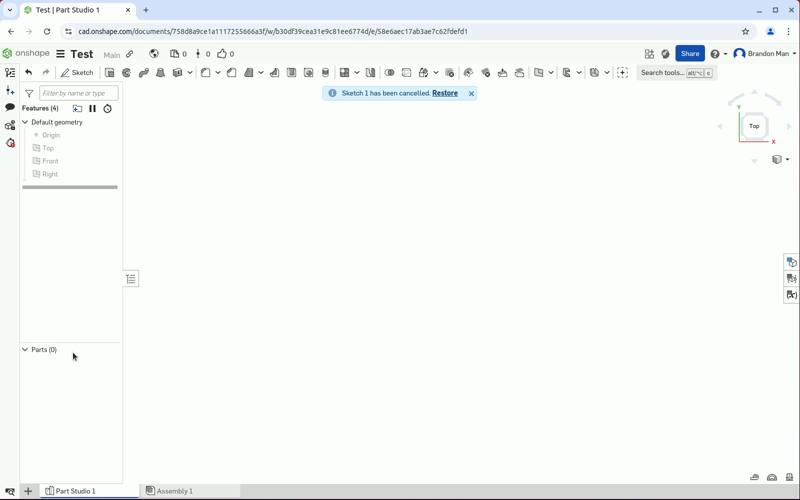
key(shift+p)
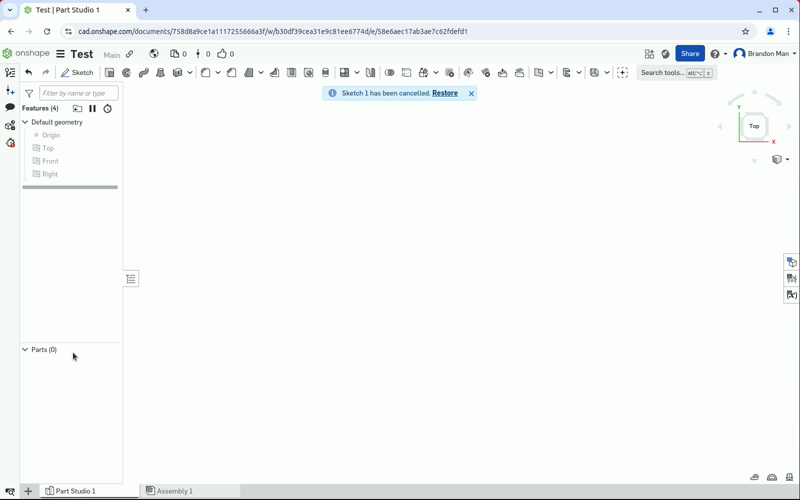
key(space)
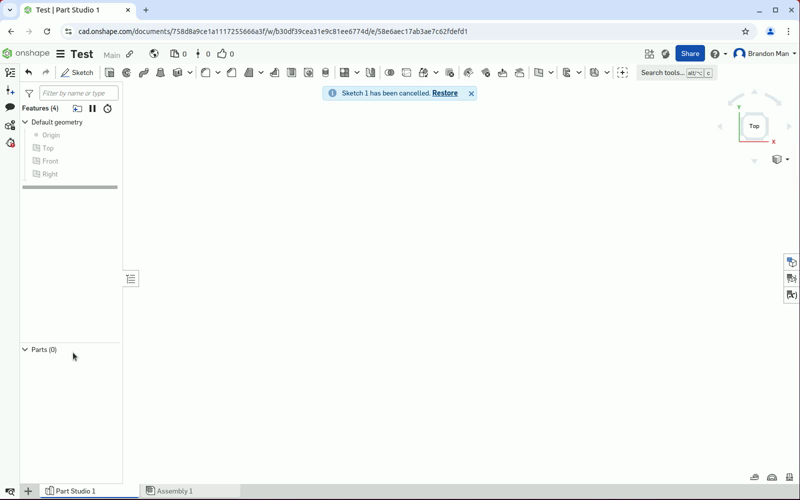
key_down(shift)
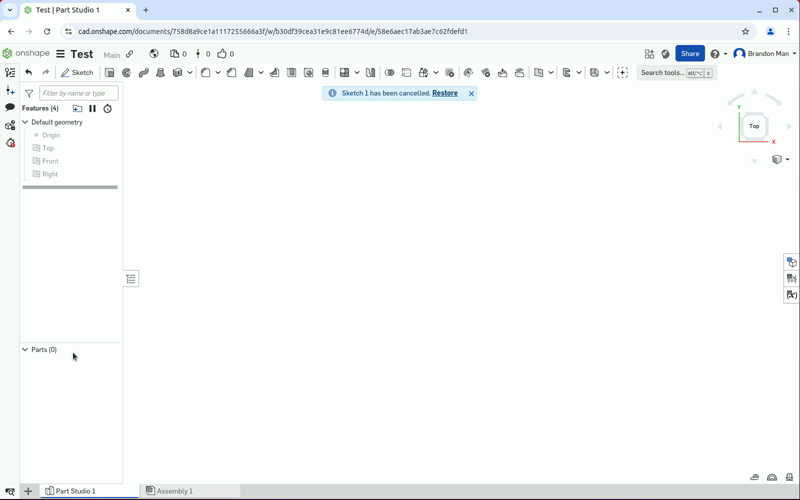
key(up)
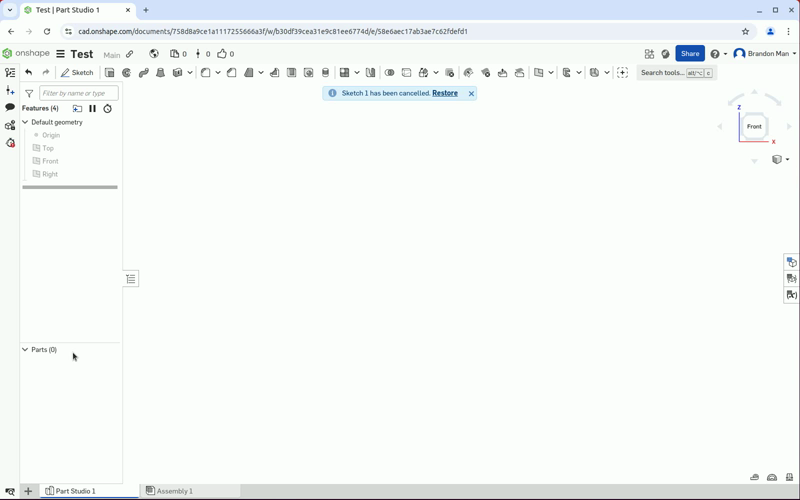
key_up(shift)
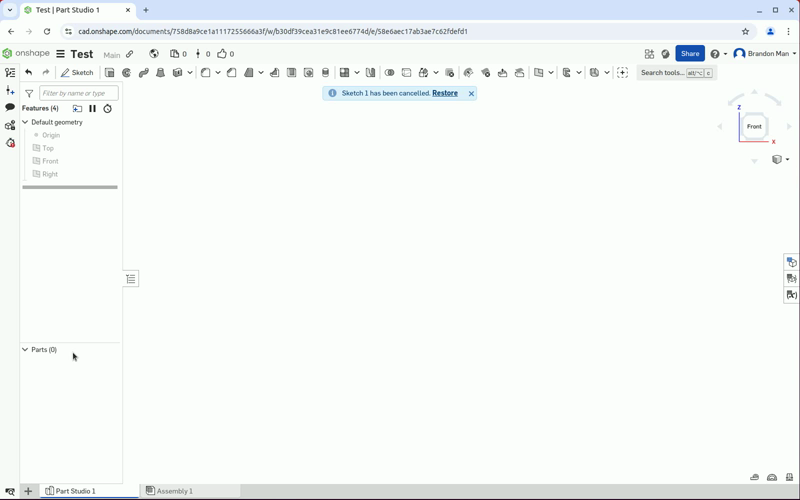
mouse_move(73, 352)
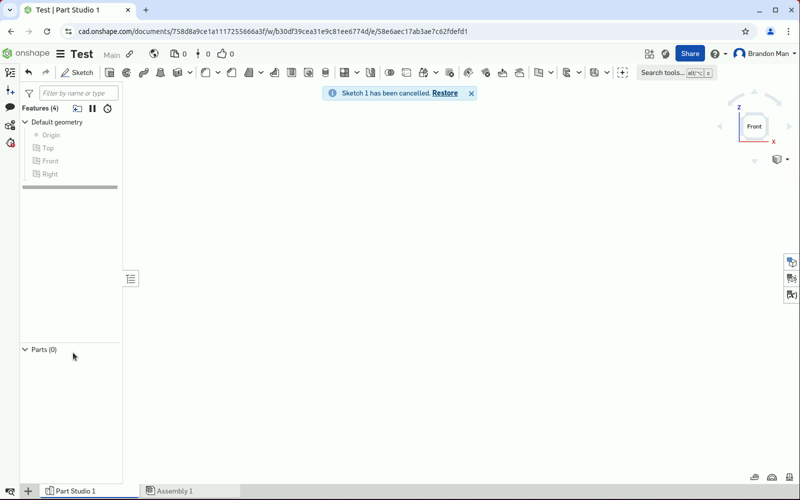
key(shift+y)
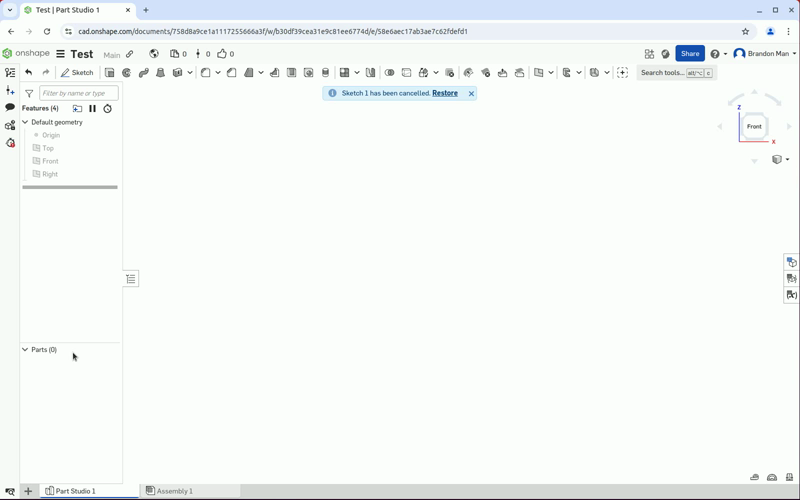
key(shift+s)
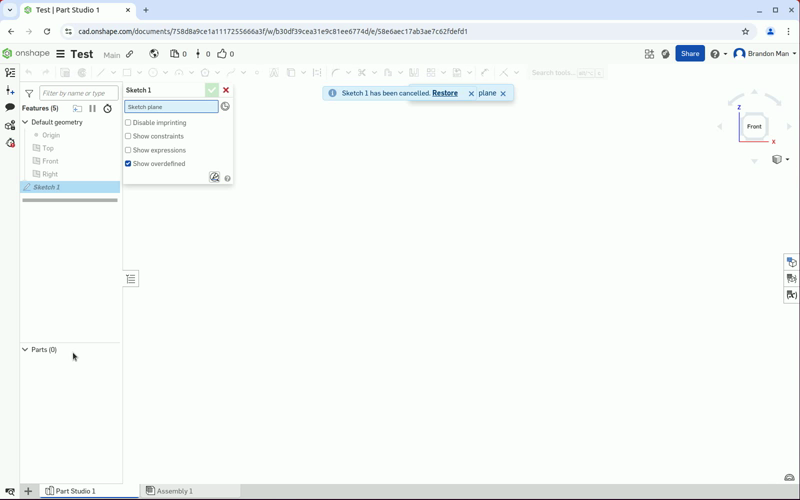
mouse_move(73, 163)
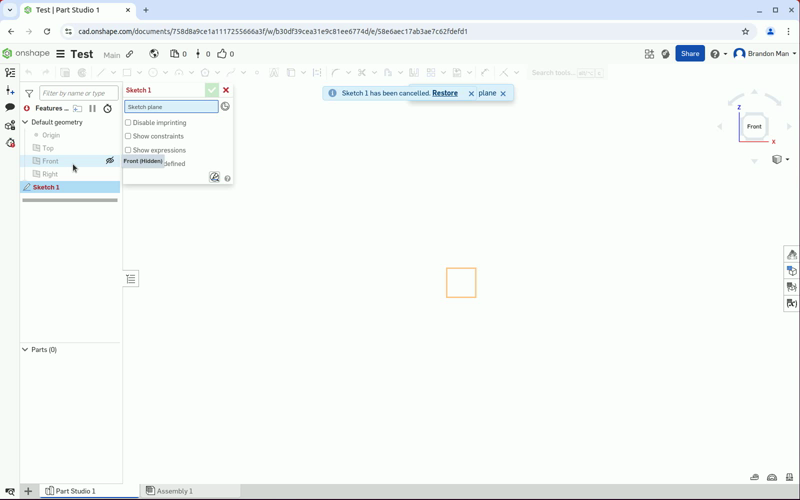
click(73, 163)
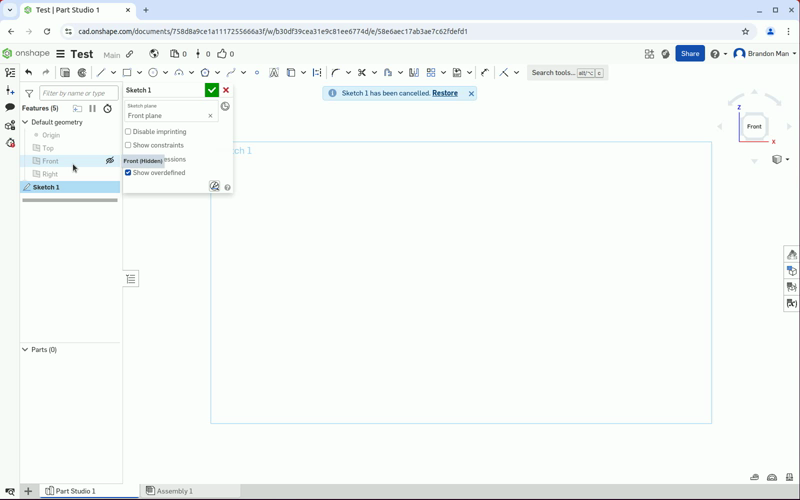
mouse_move(73, 352)
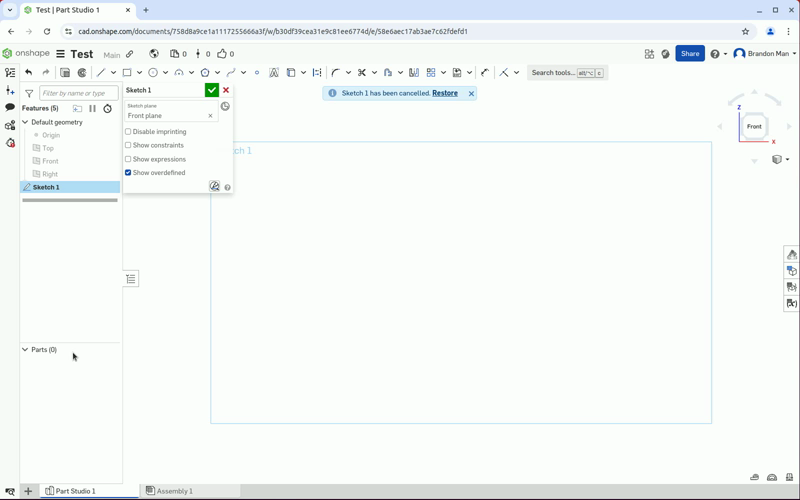
key(y)
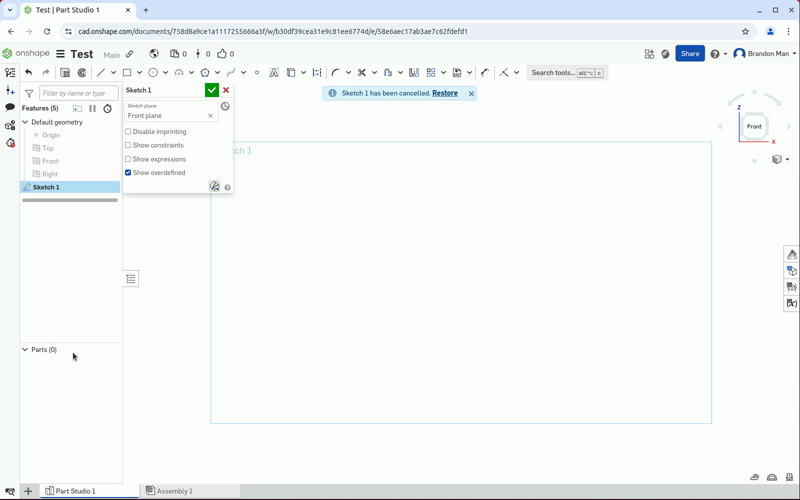
key(l)
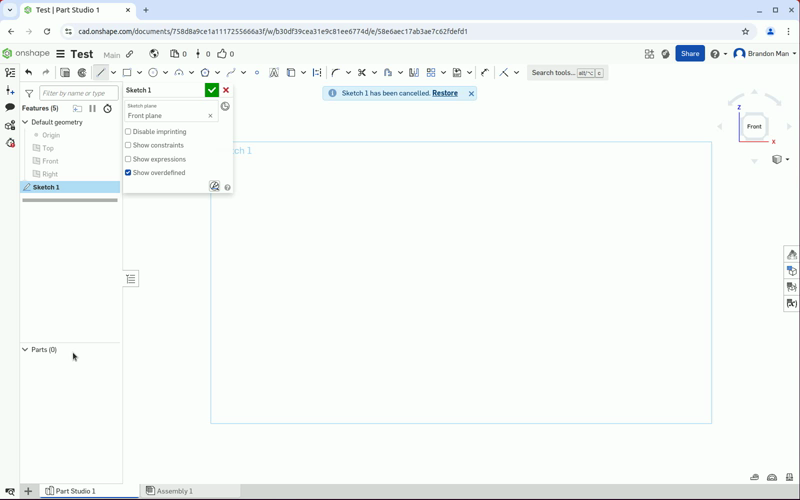
key_down(shift)
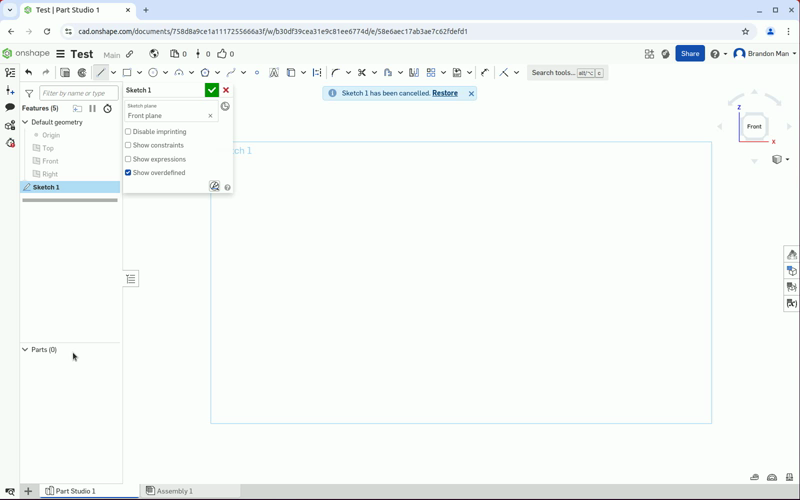
mouse_move(424, 282)
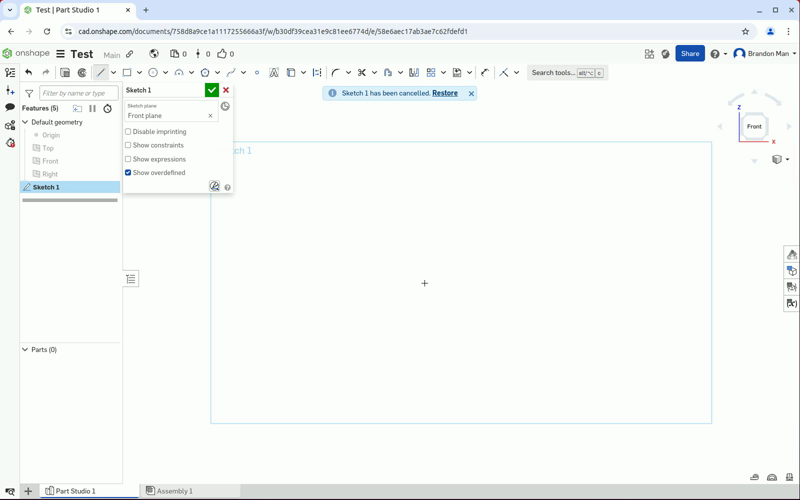
click(424, 282)
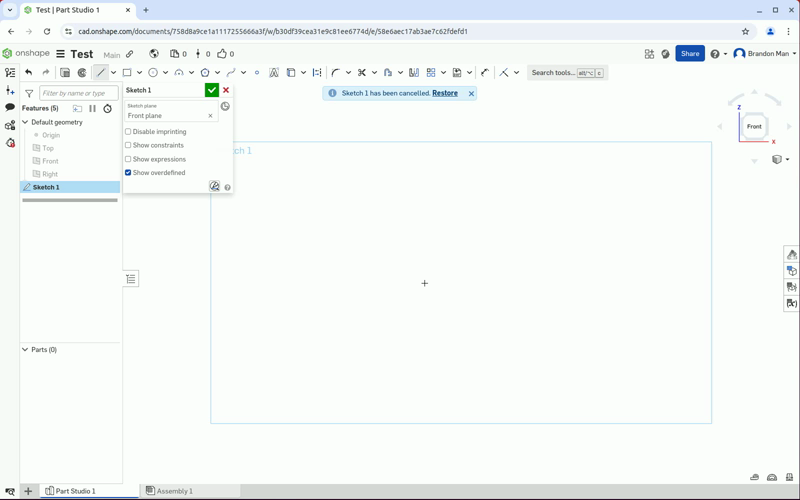
key_up(shift)
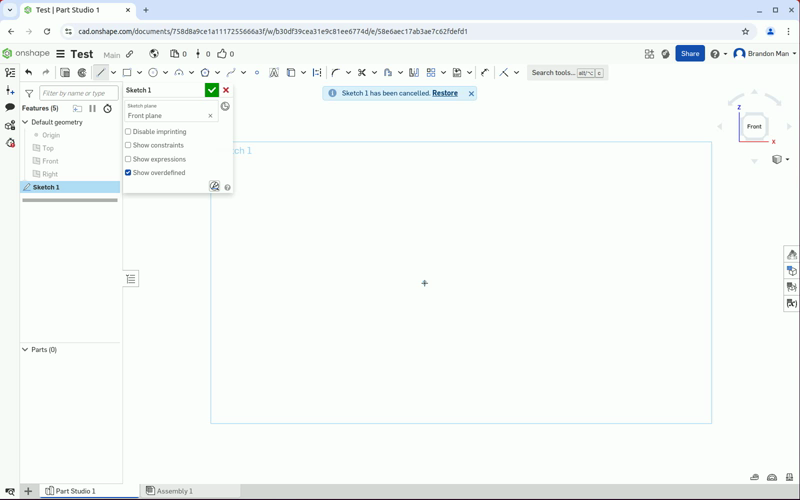
key_down(shift)
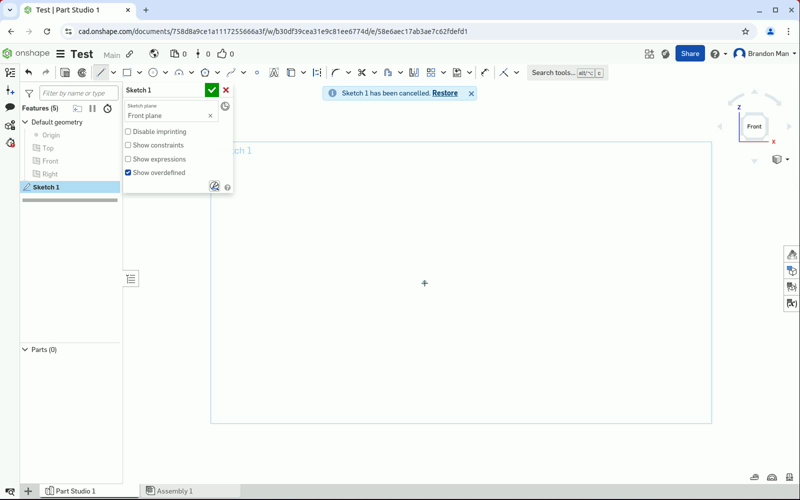
mouse_move(454, 282)
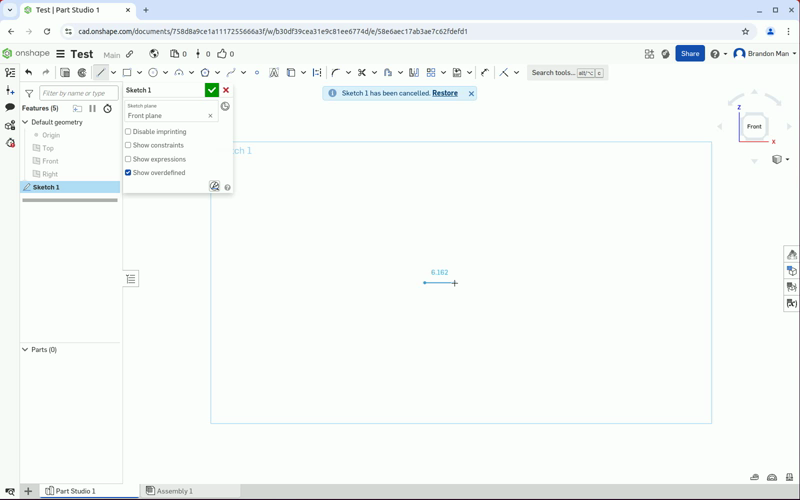
mouse_move(440, 282)
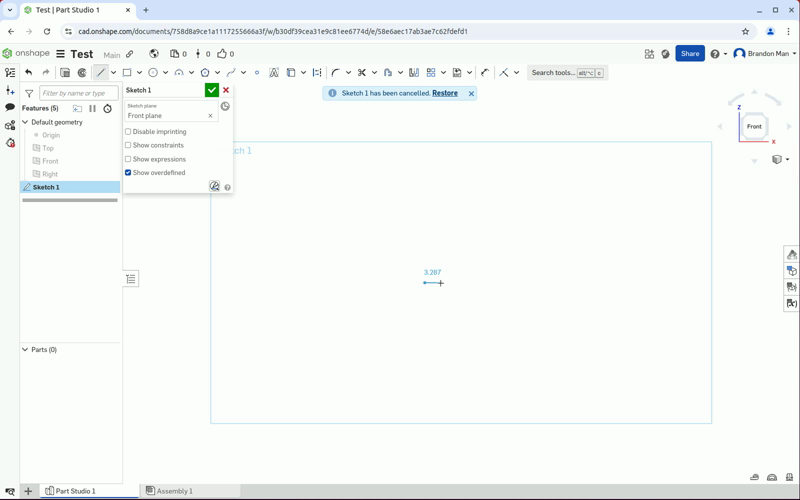
click(440, 282)
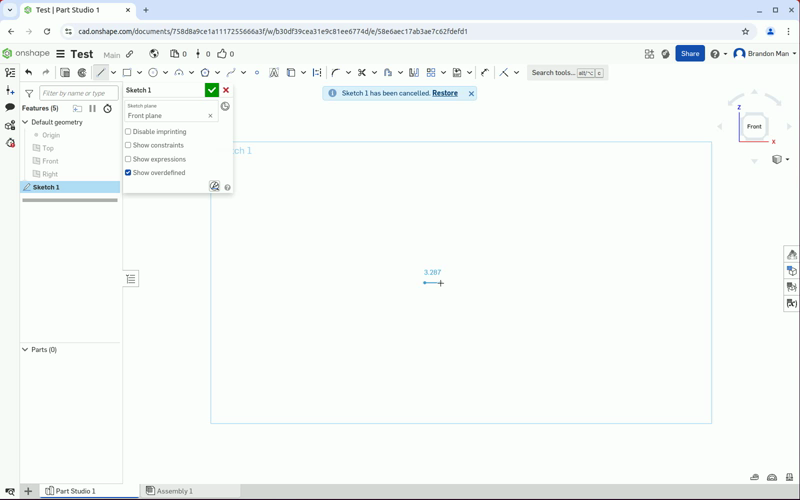
key_up(shift)
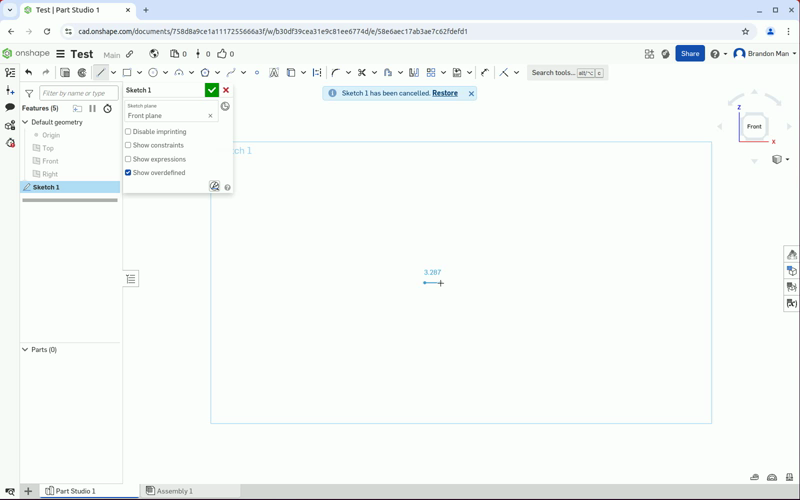
key_down(shift)
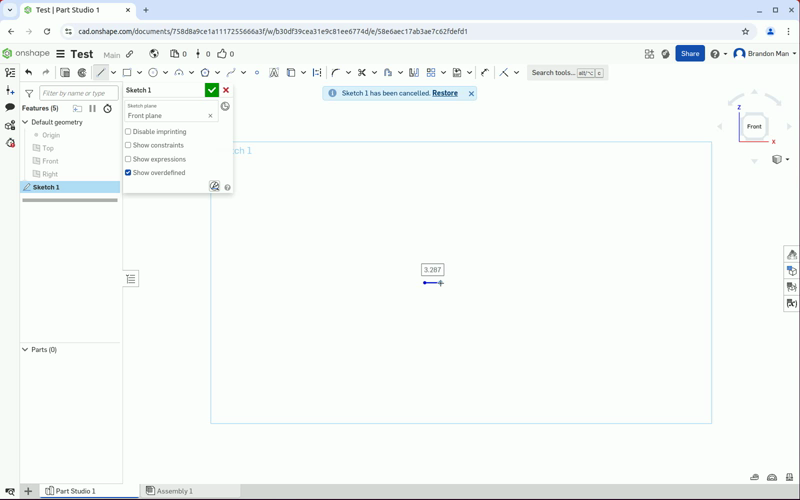
mouse_move(470, 282)
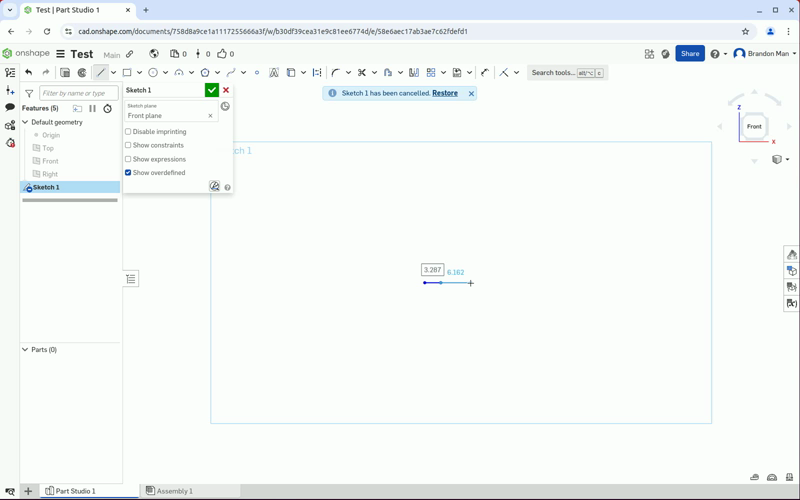
mouse_move(440, 266)
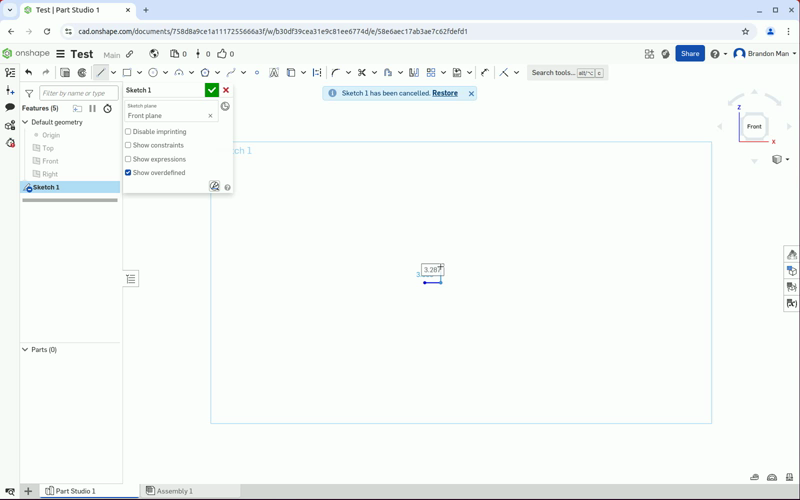
click(440, 266)
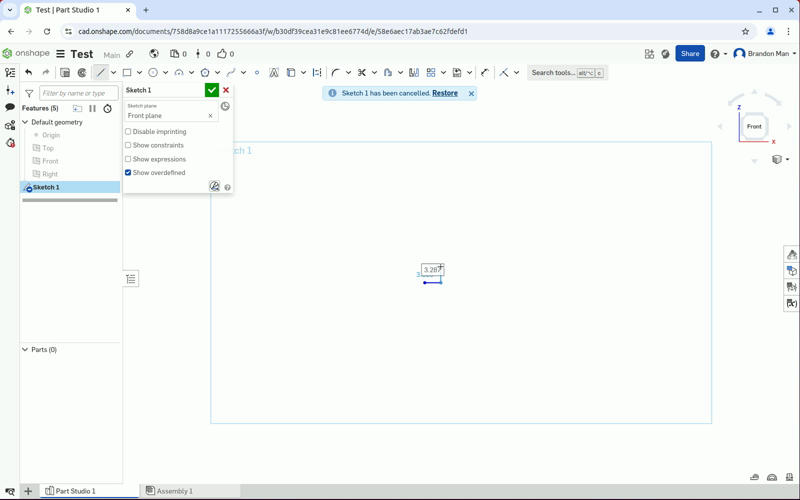
key_up(shift)
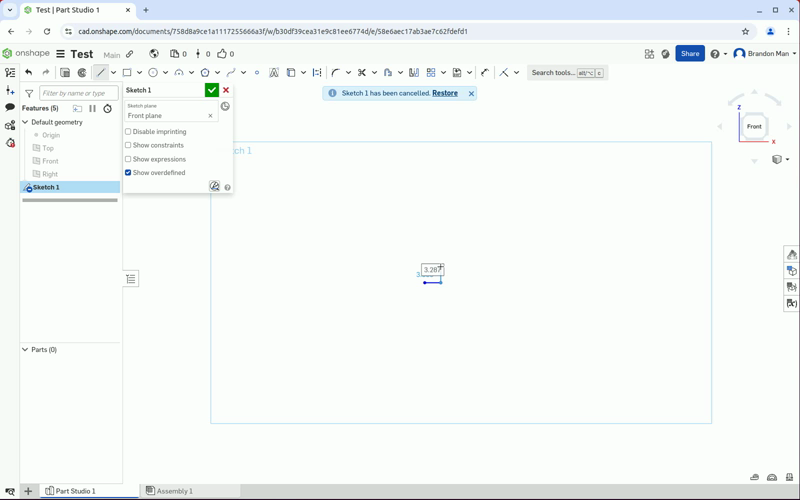
key_down(shift)
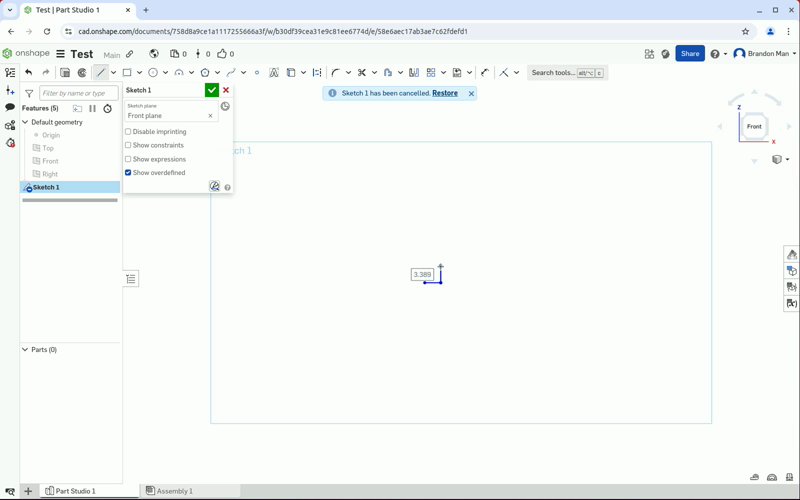
mouse_move(470, 266)
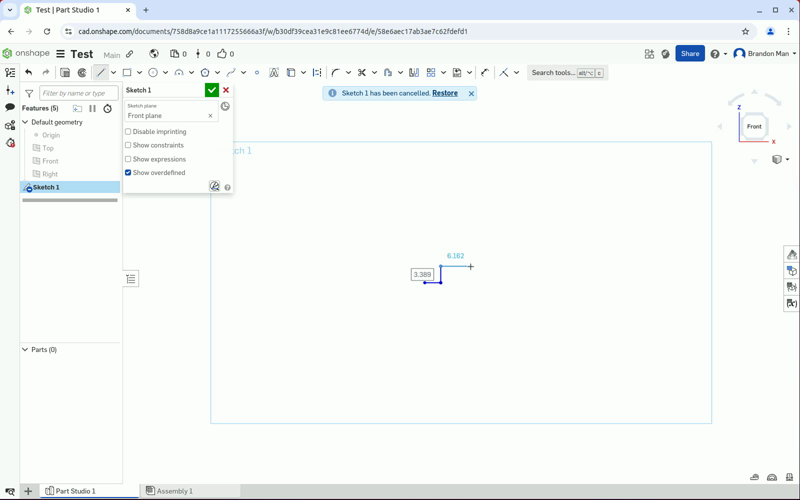
mouse_move(456, 270)
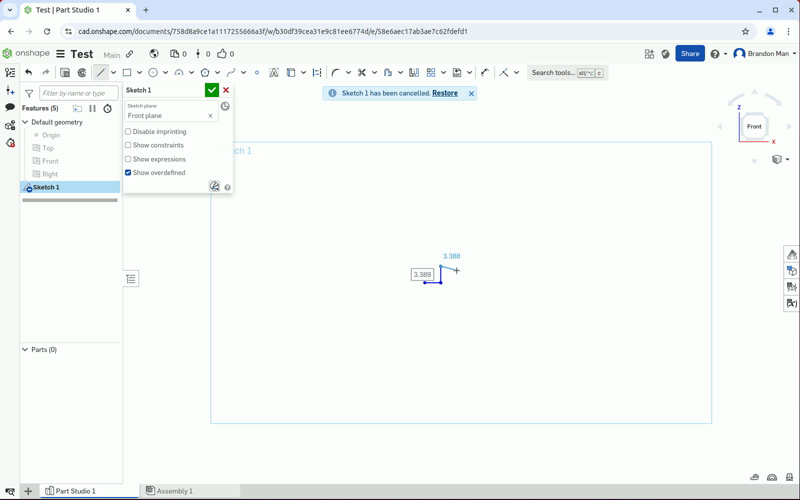
click(456, 270)
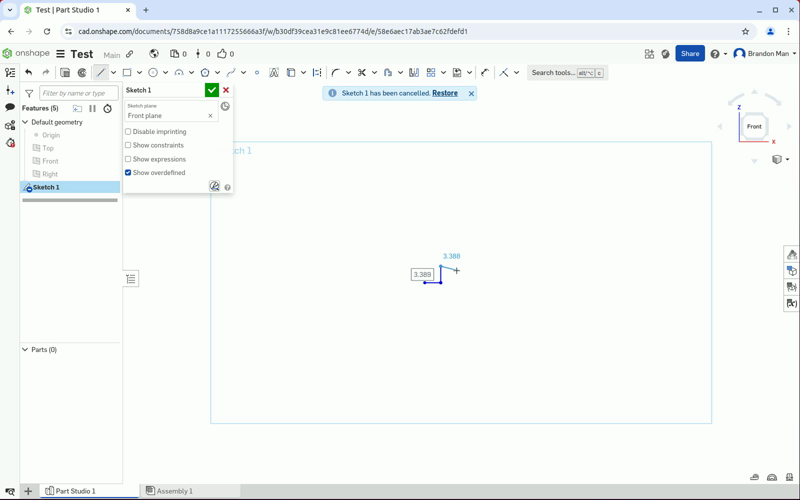
key_up(shift)
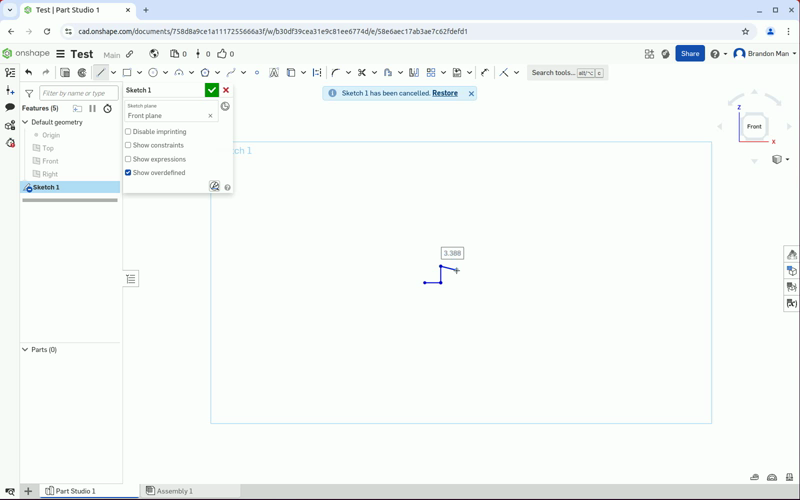
key_down(shift)
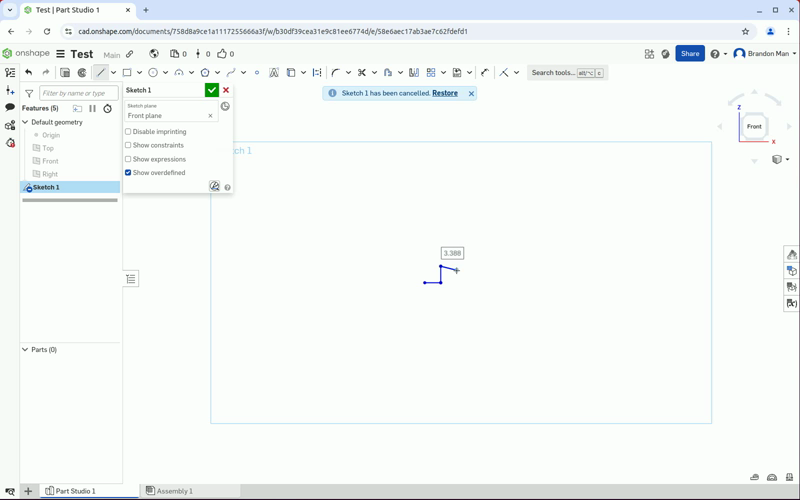
mouse_move(486, 270)
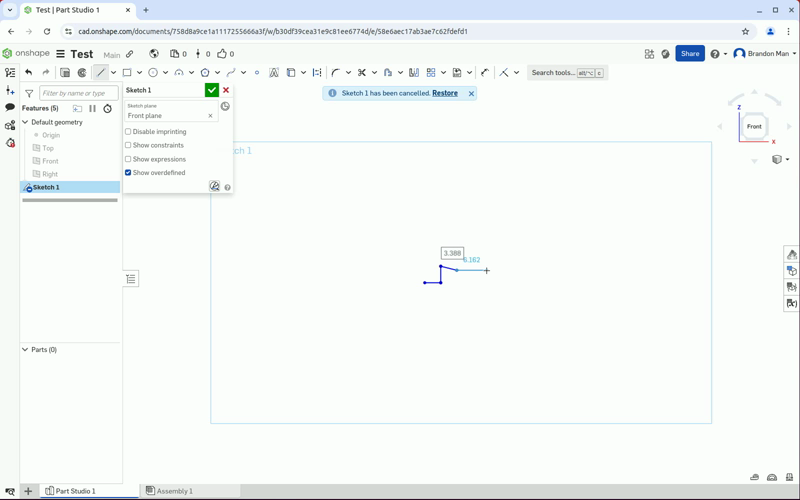
mouse_move(456, 240)
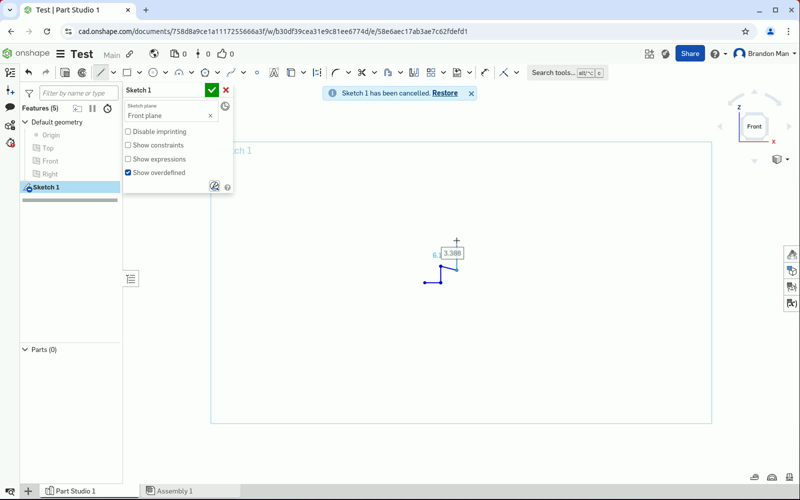
click(456, 240)
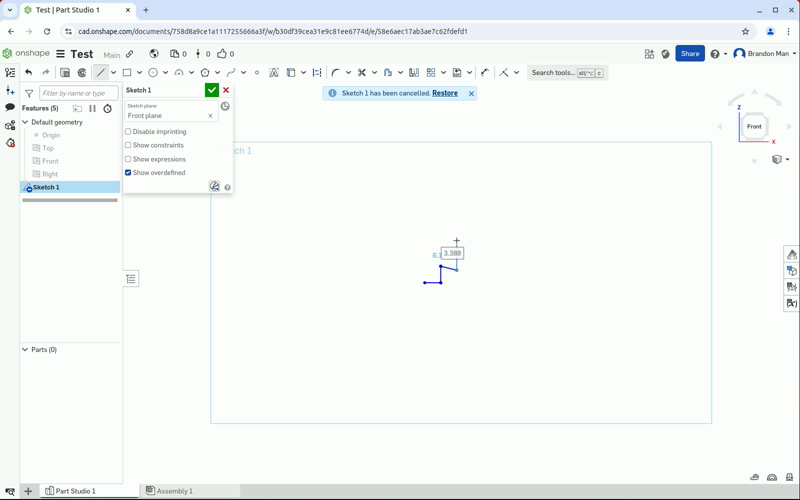
key_up(shift)
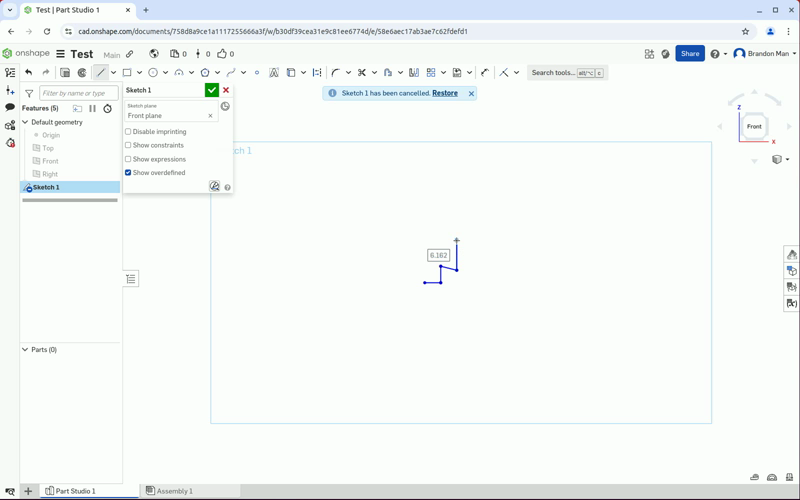
key_down(shift)
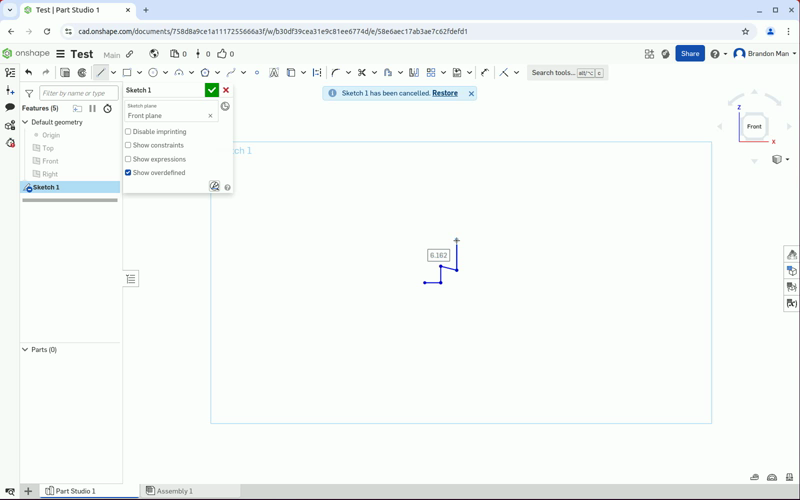
mouse_move(486, 240)
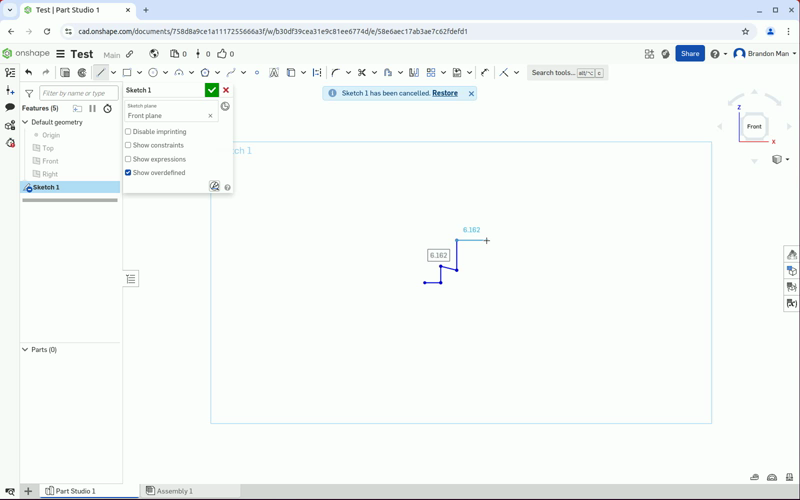
mouse_move(440, 242)
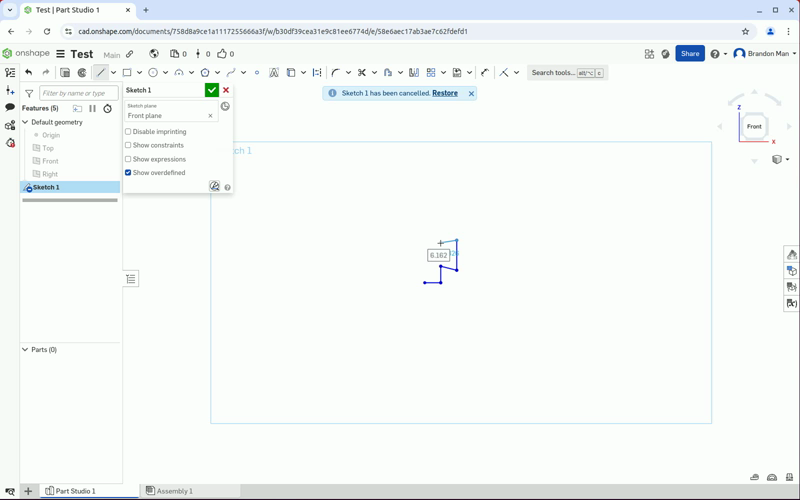
click(440, 242)
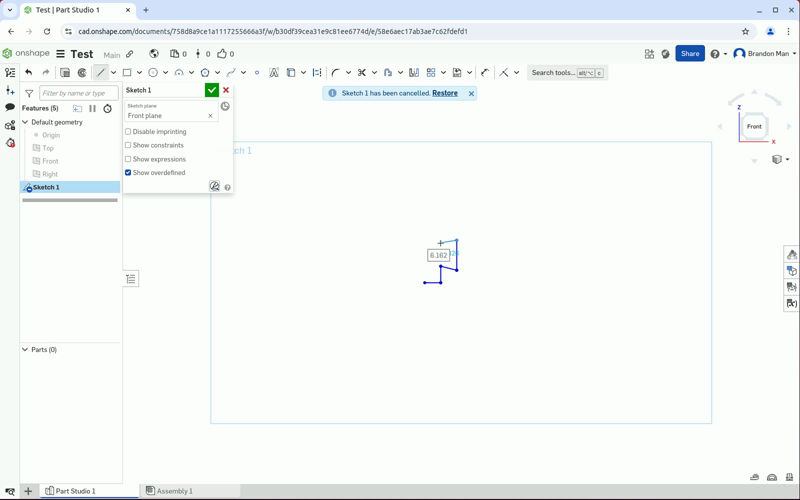
key_up(shift)
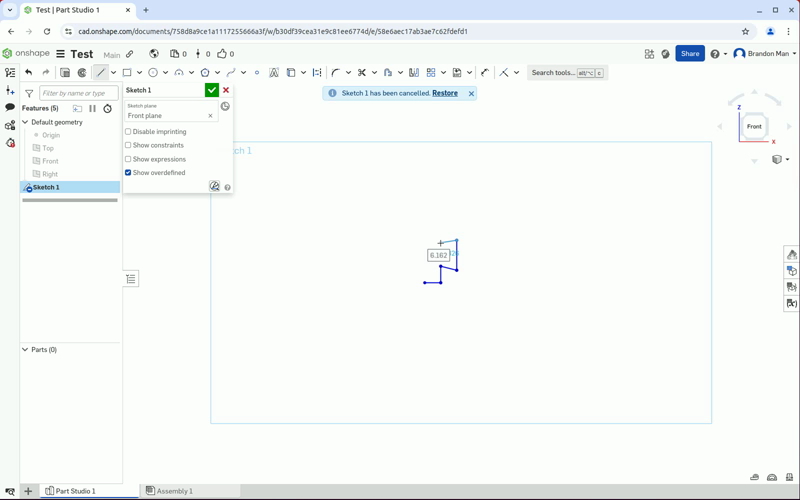
key_down(shift)
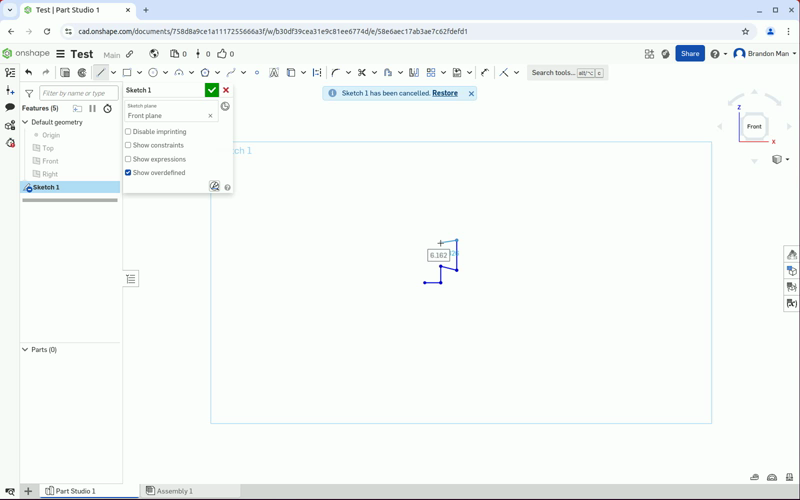
mouse_move(470, 242)
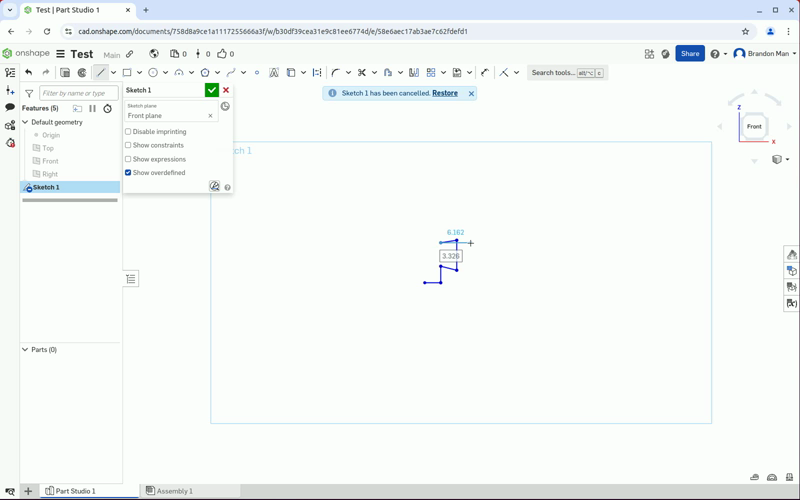
mouse_move(440, 226)
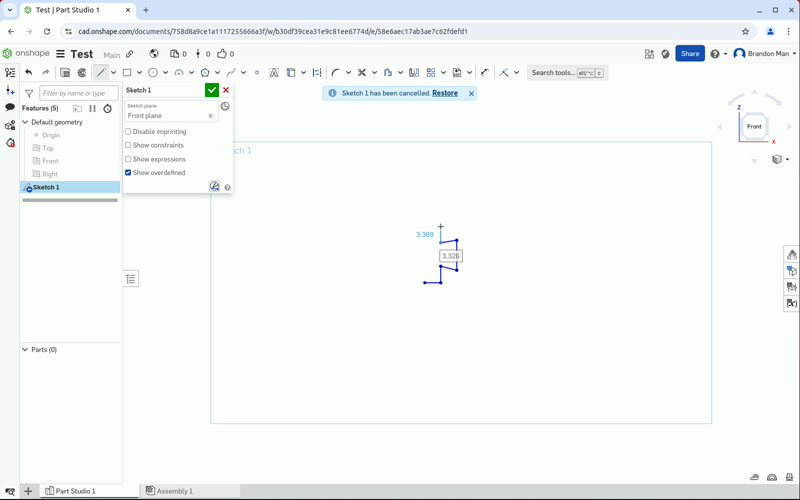
click(440, 226)
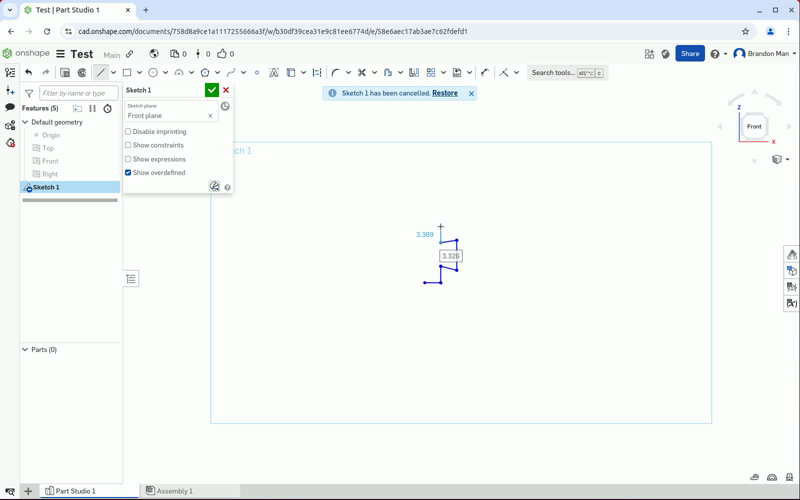
key_up(shift)
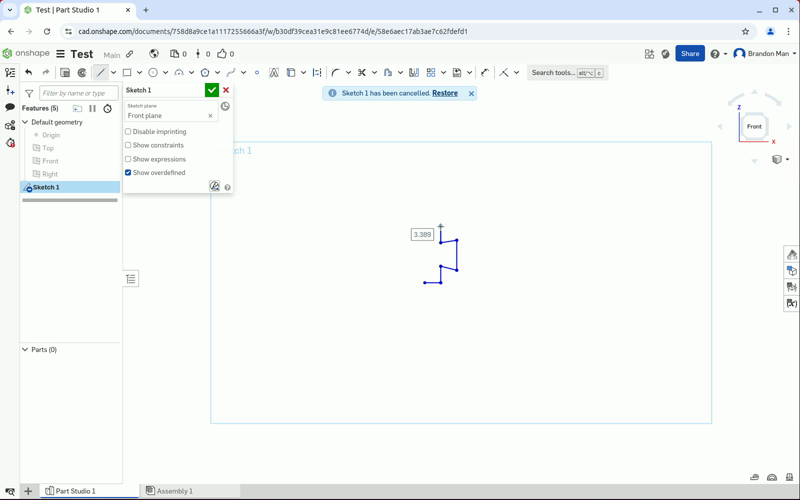
key_down(shift)
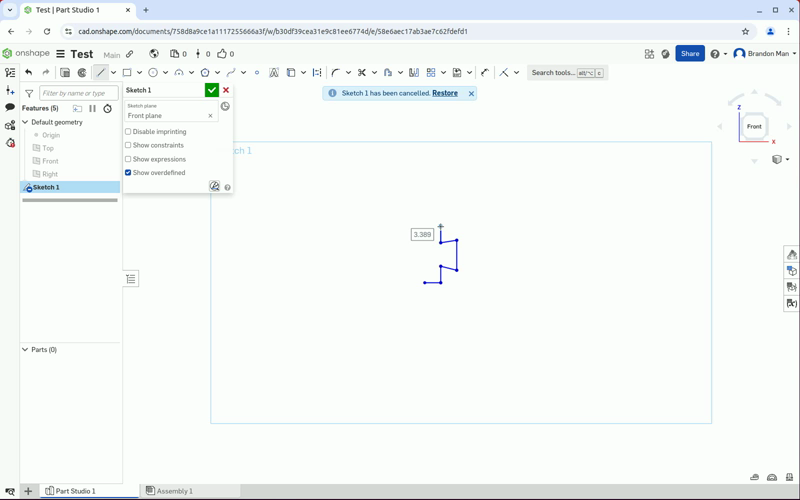
mouse_move(470, 226)
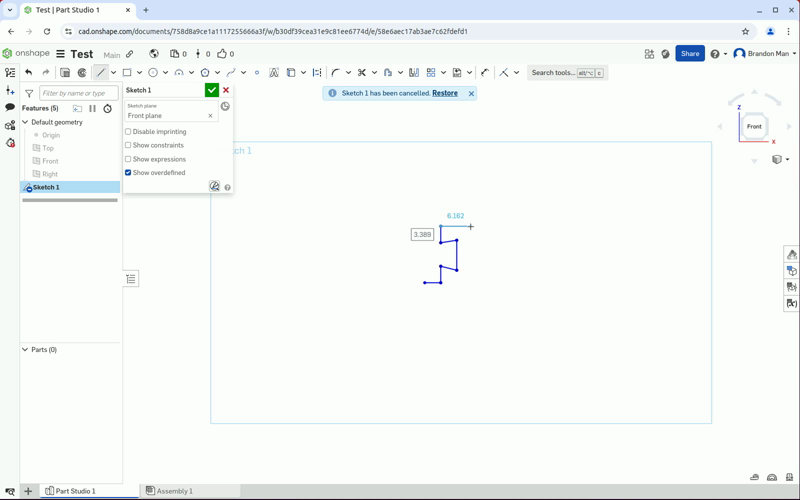
mouse_move(440, 210)
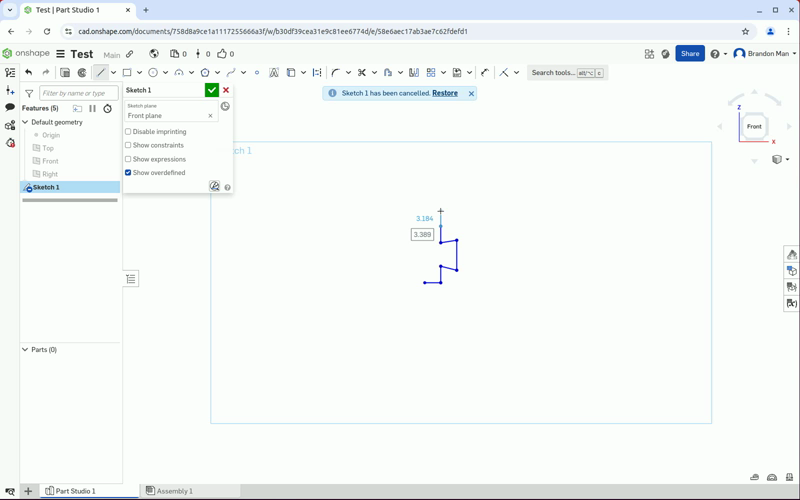
click(440, 210)
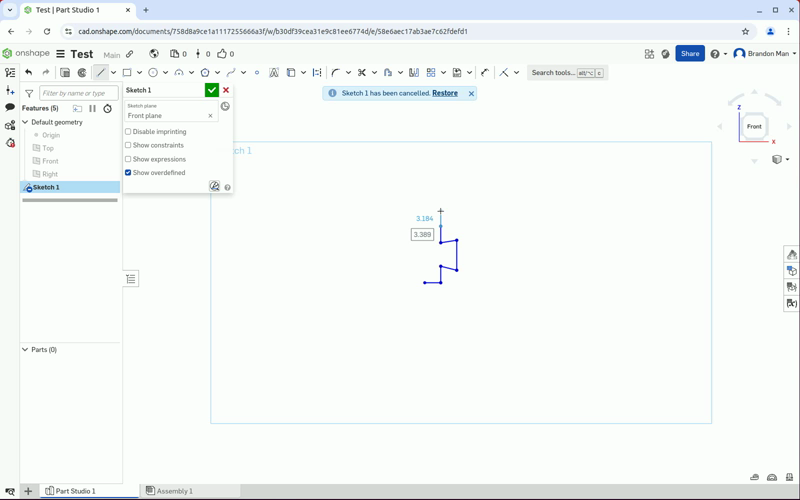
key_up(shift)
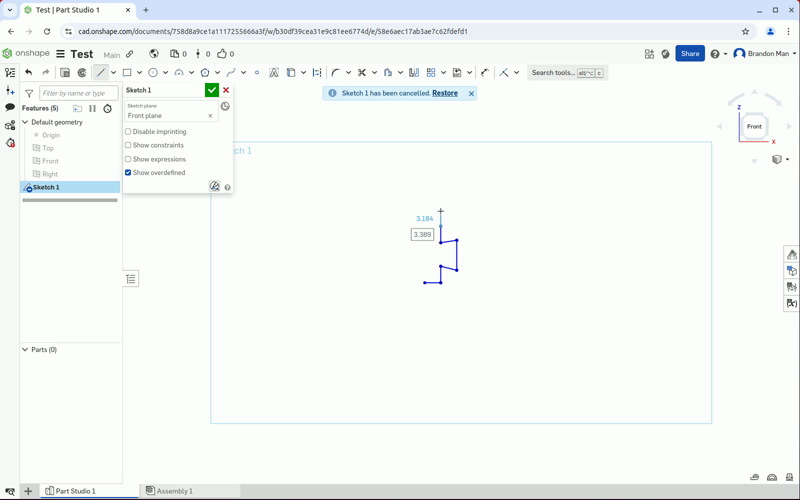
key_down(shift)
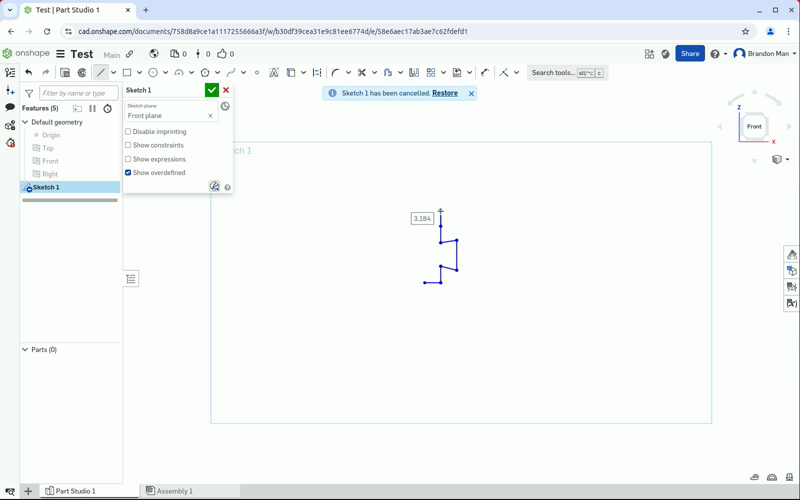
mouse_move(470, 210)
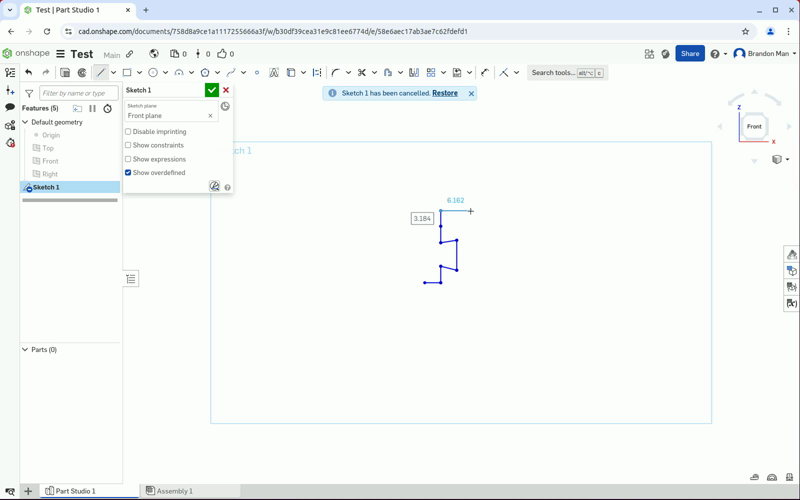
mouse_move(456, 213)
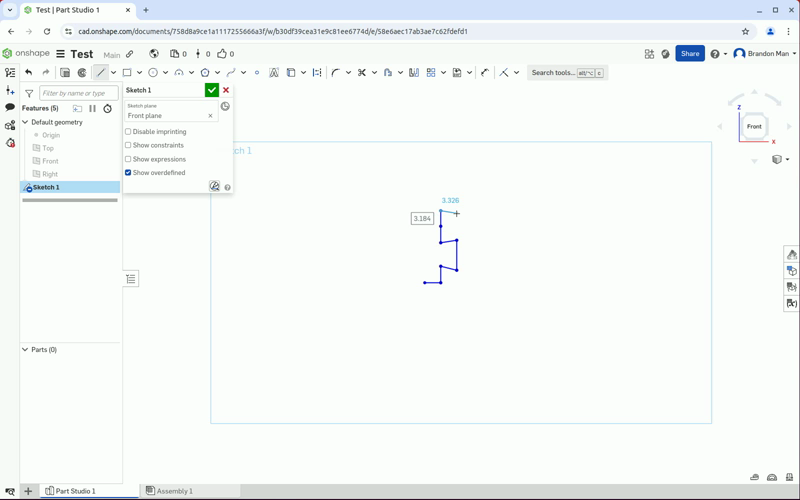
click(456, 213)
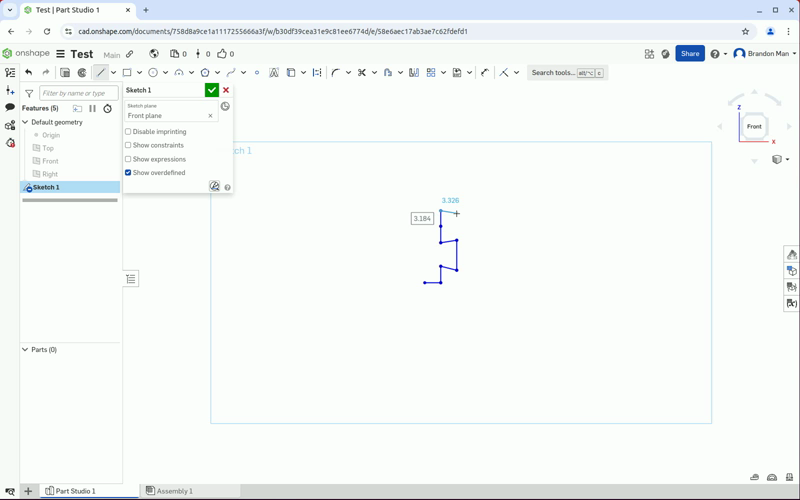
key_up(shift)
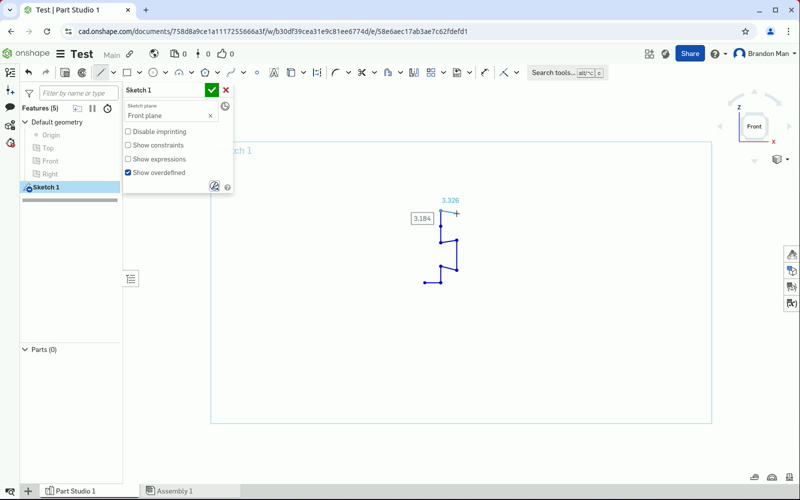
key_down(shift)
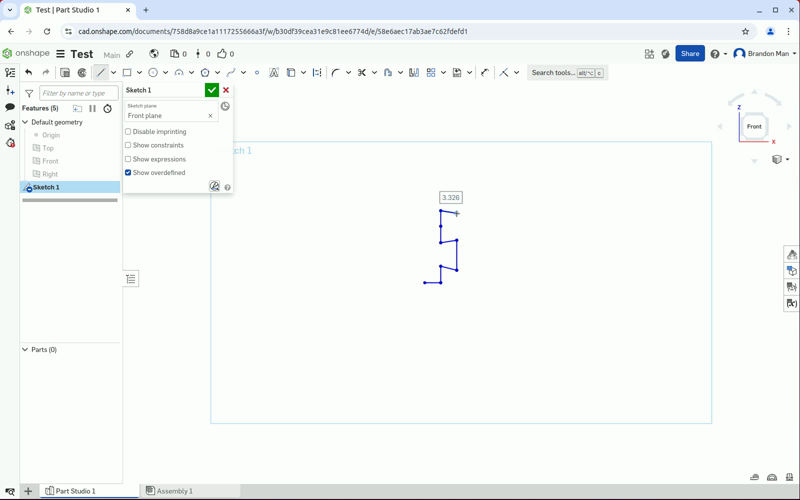
mouse_move(486, 213)
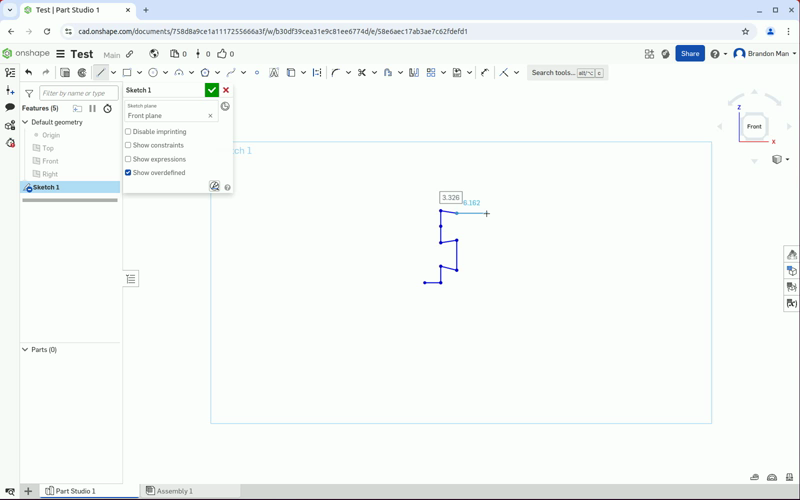
mouse_move(456, 183)
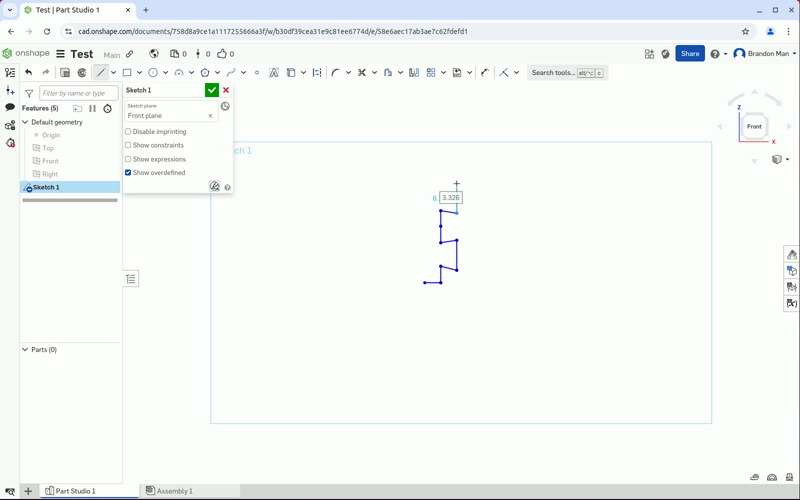
click(456, 183)
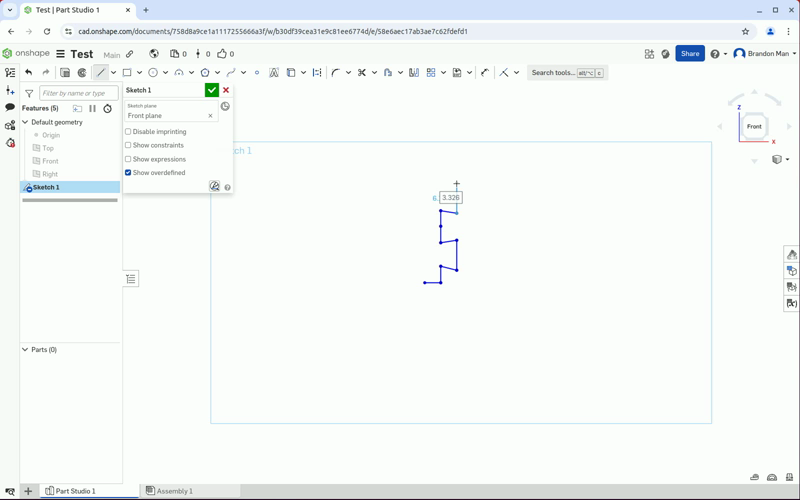
key_up(shift)
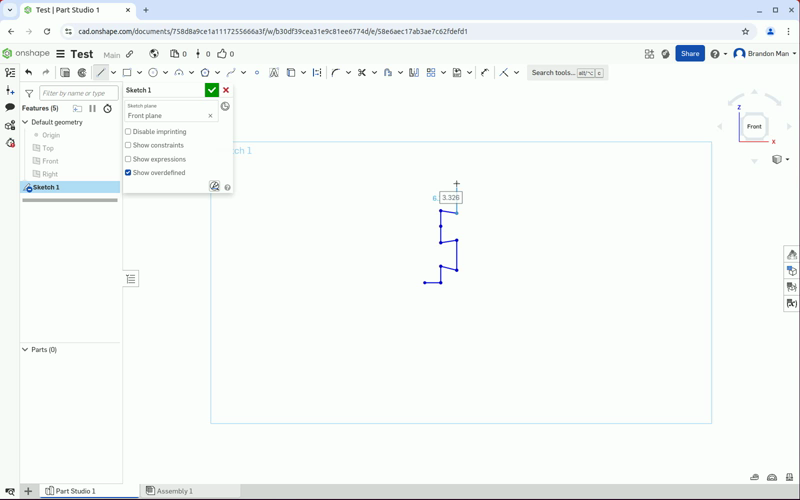
key_down(shift)
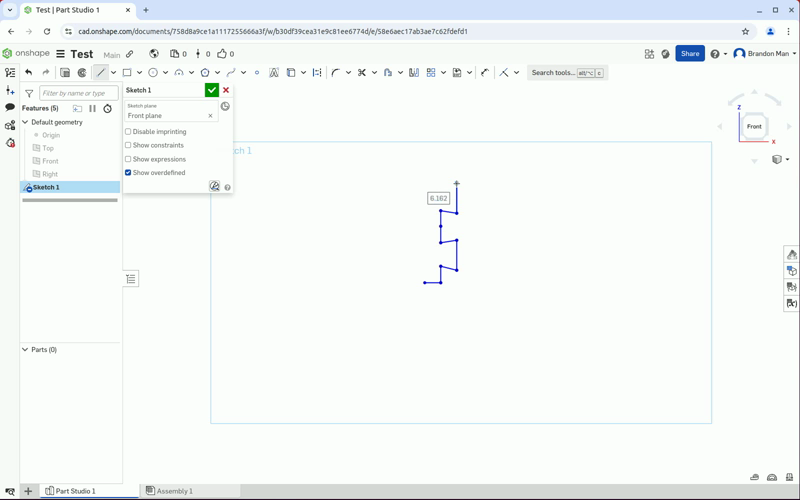
mouse_move(486, 183)
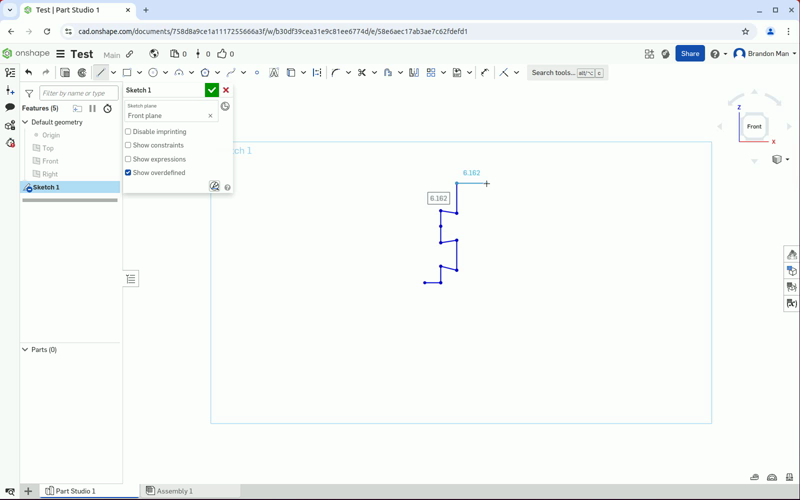
mouse_move(440, 186)
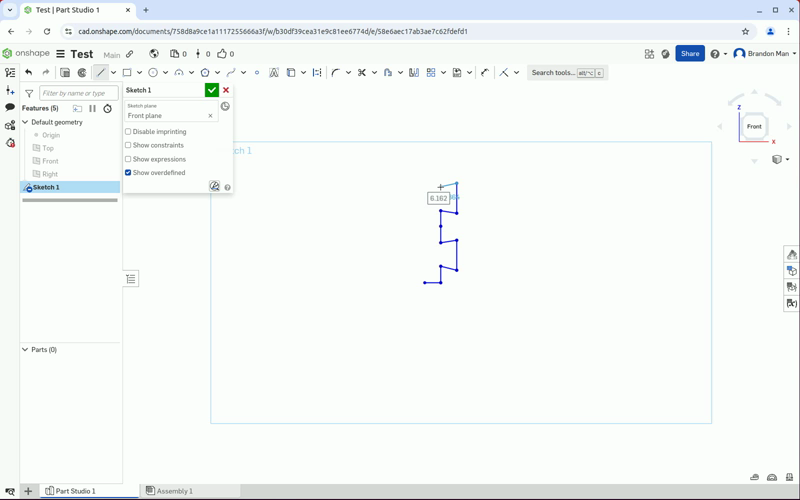
click(440, 186)
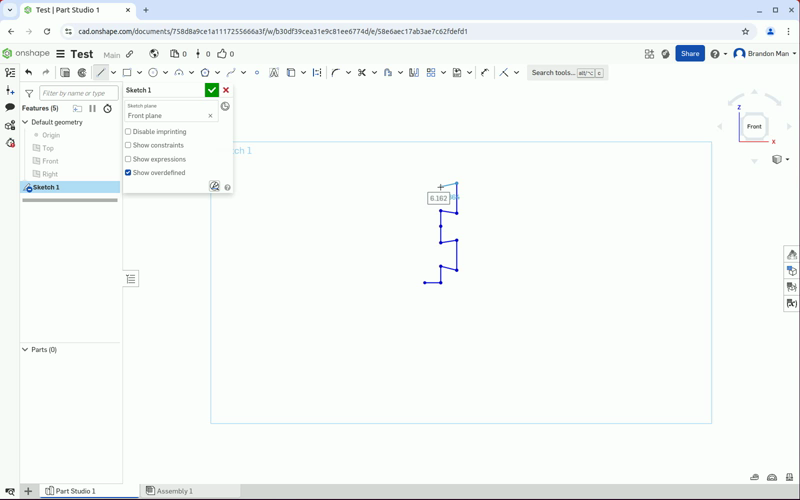
key_up(shift)
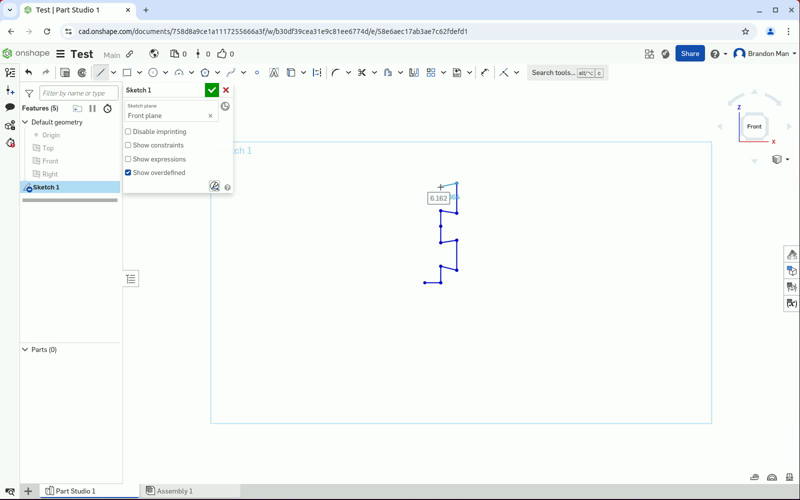
key_down(shift)
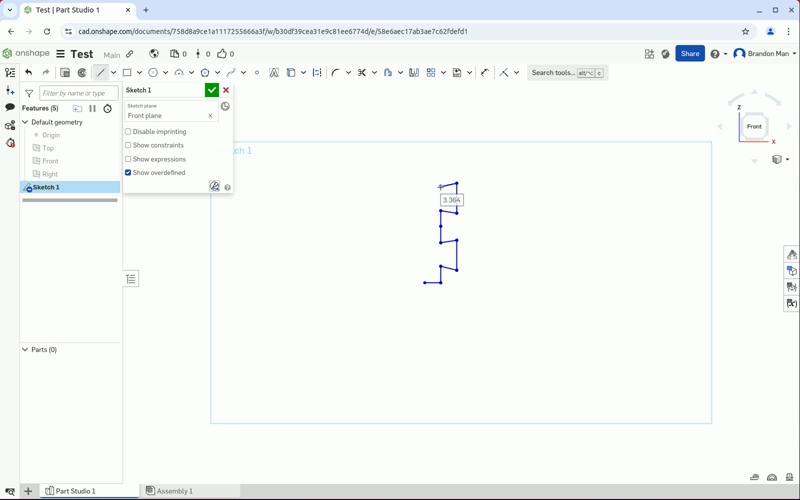
mouse_move(470, 186)
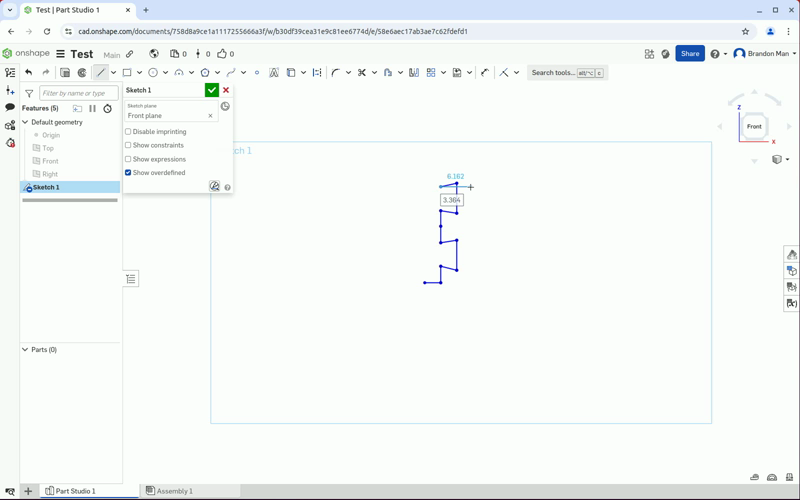
mouse_move(440, 170)
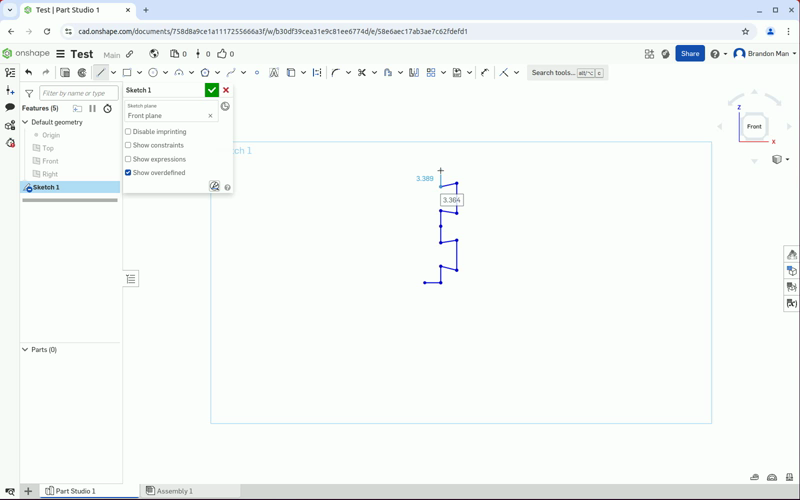
click(440, 170)
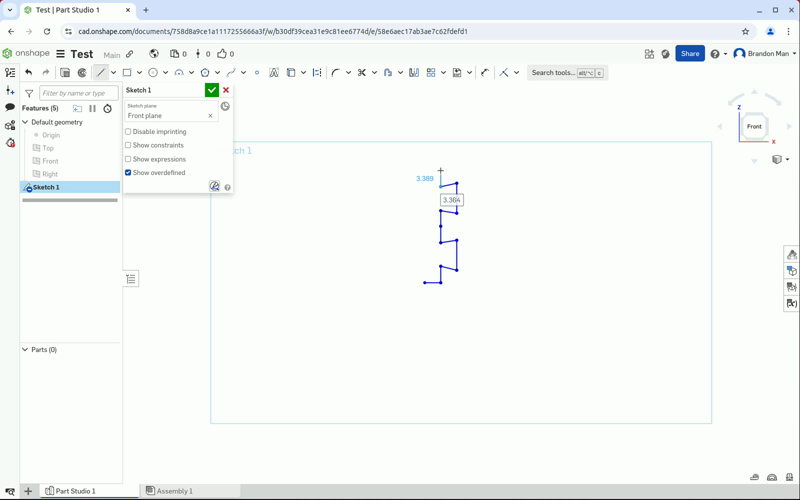
key_up(shift)
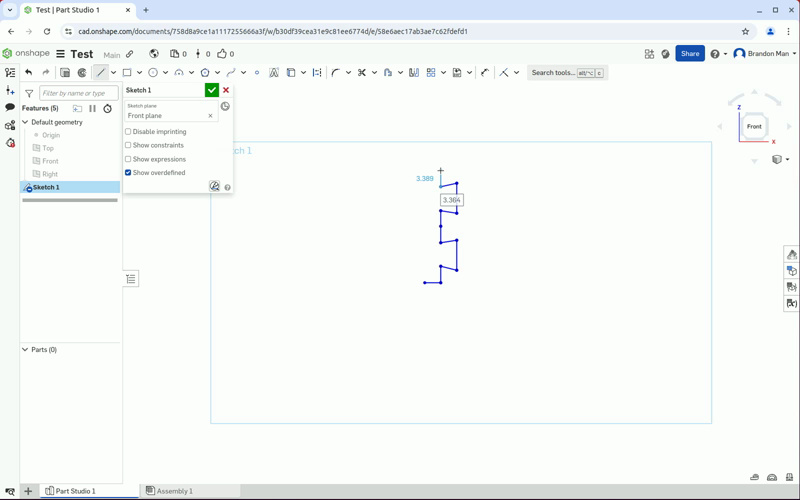
key_down(shift)
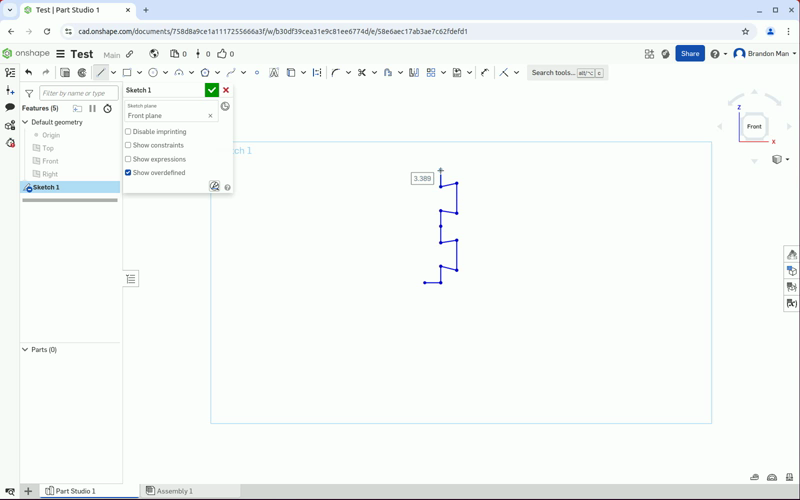
mouse_move(470, 170)
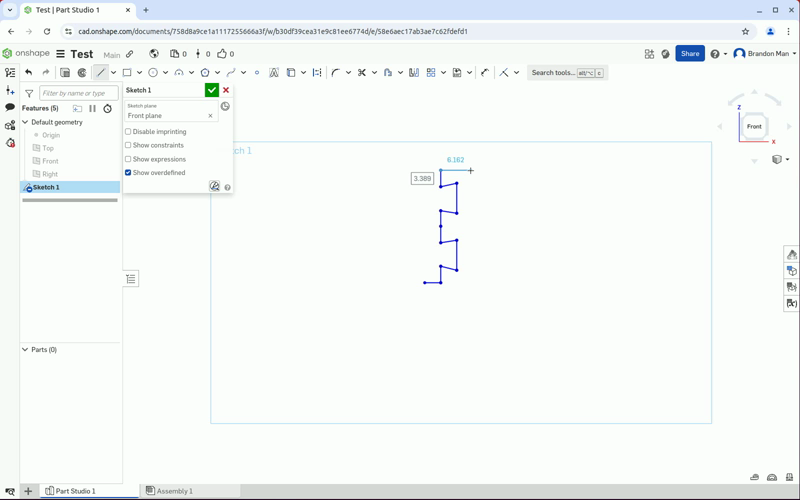
mouse_move(424, 170)
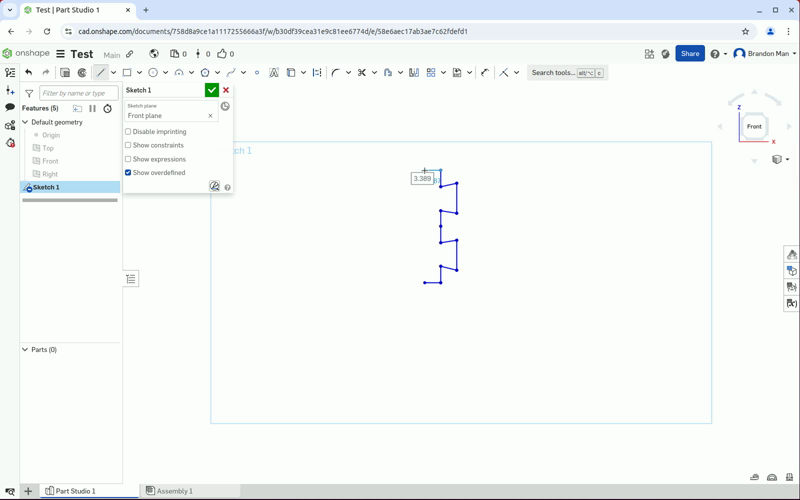
click(424, 170)
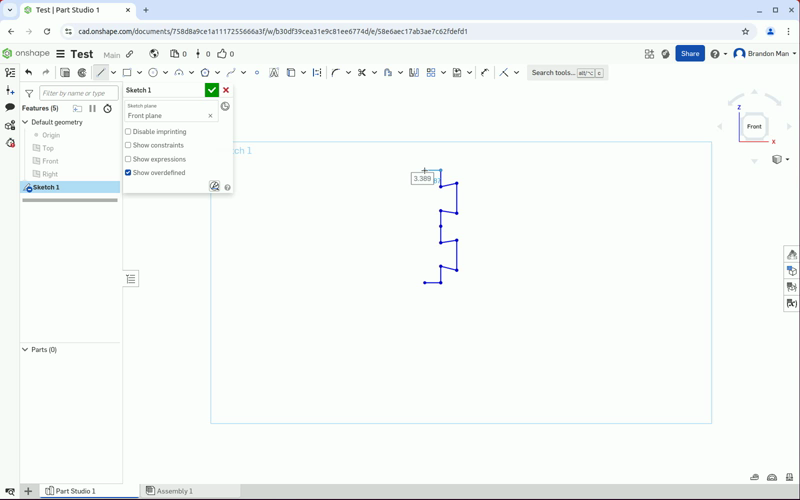
key_up(shift)
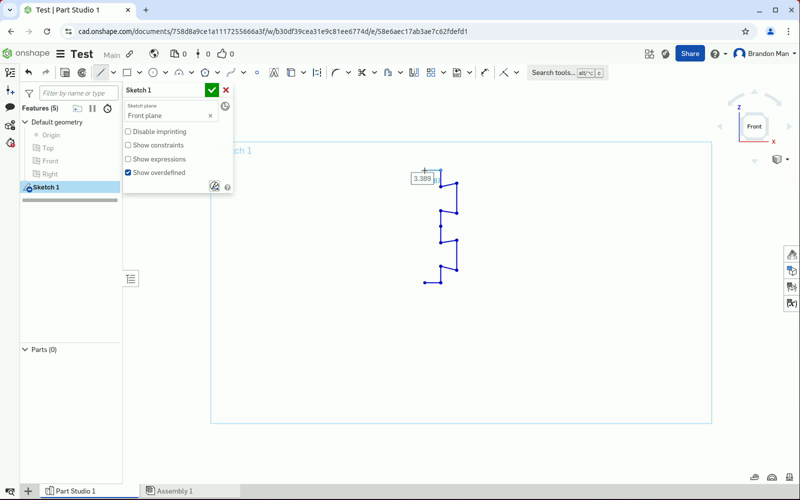
key_down(shift)
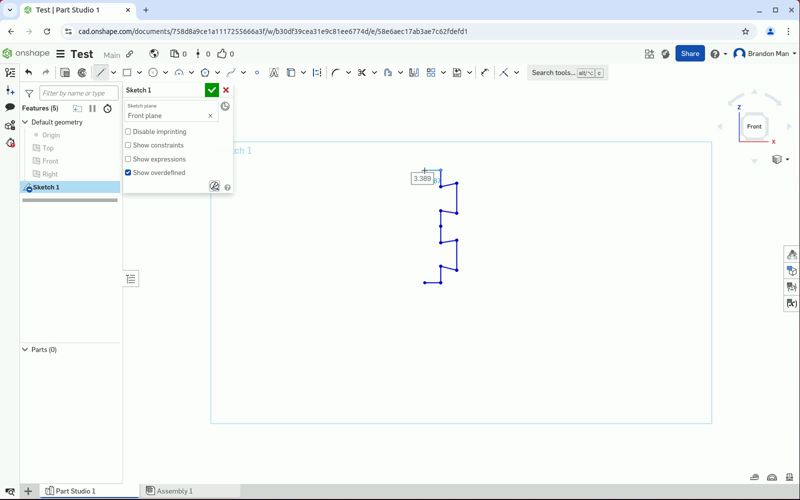
mouse_move(454, 170)
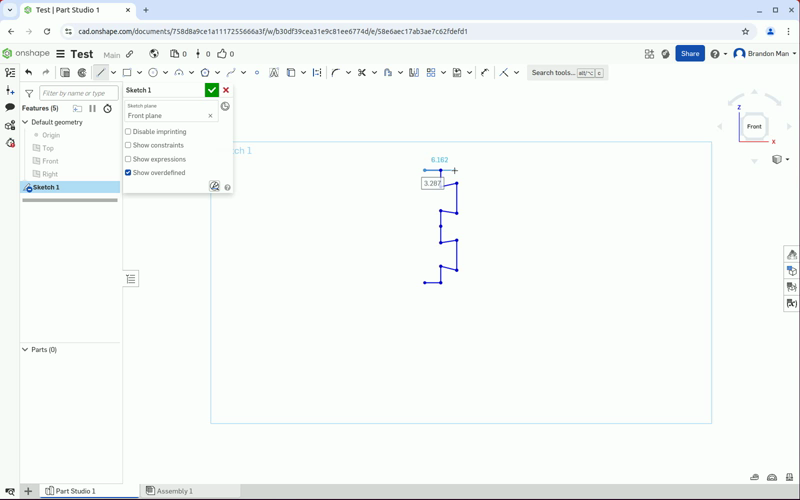
mouse_move(424, 226)
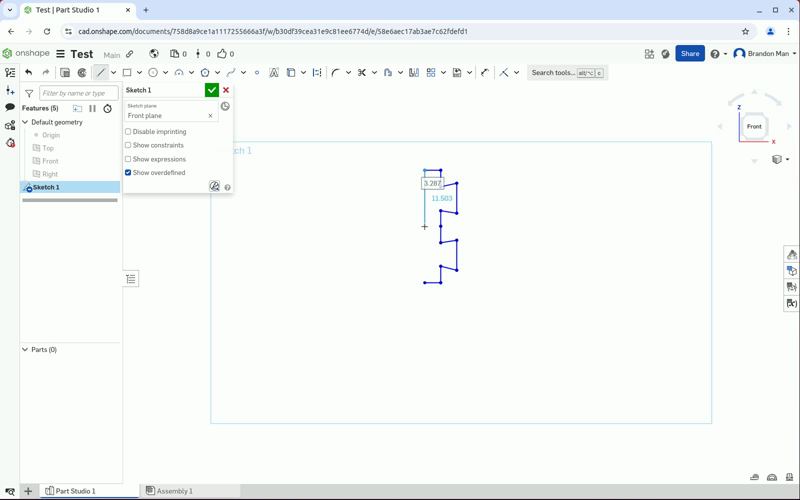
click(424, 226)
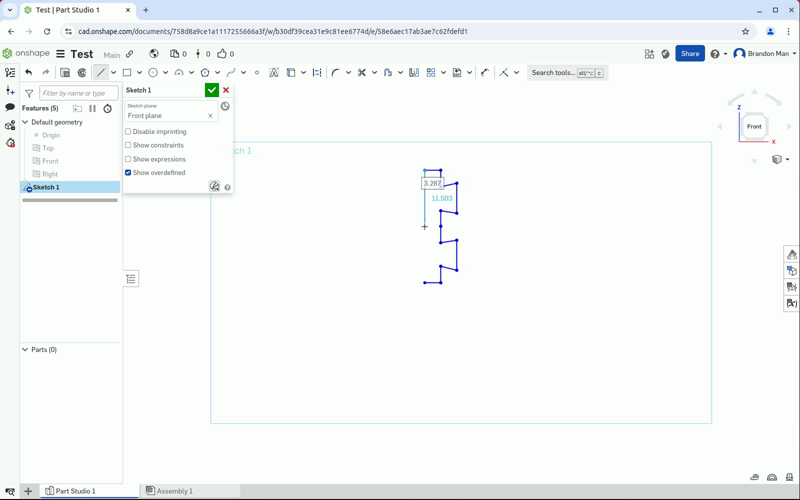
key_up(shift)
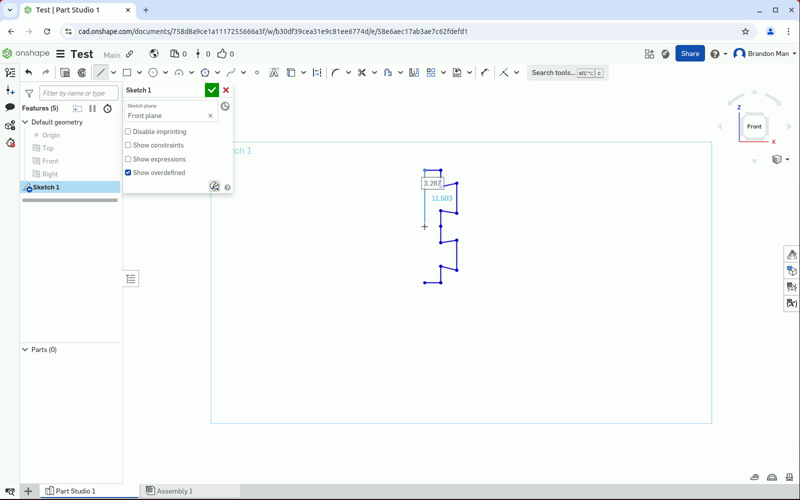
mouse_move(454, 226)
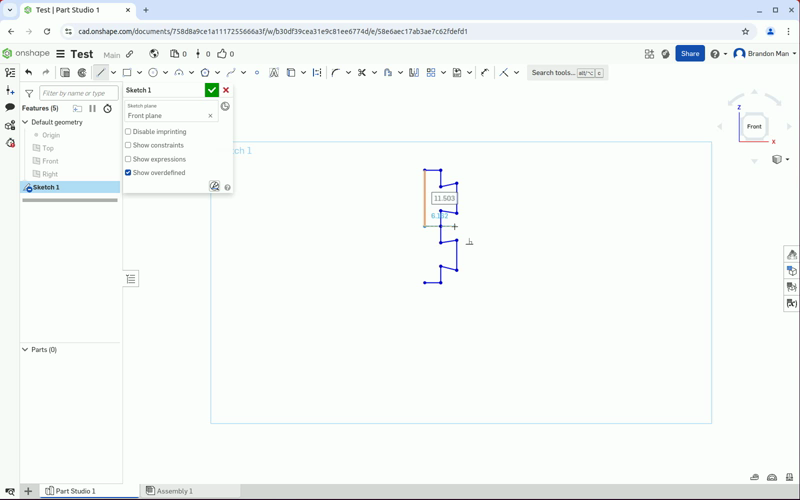
key_down(shift)
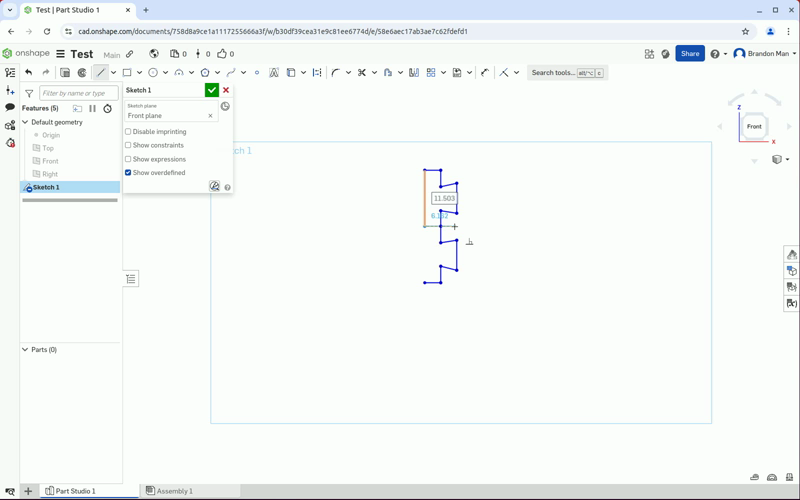
mouse_move(424, 282)
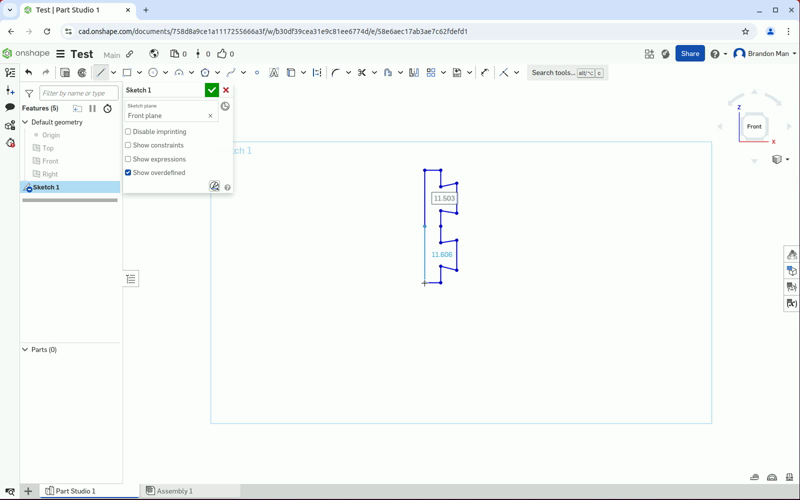
key_up(shift)
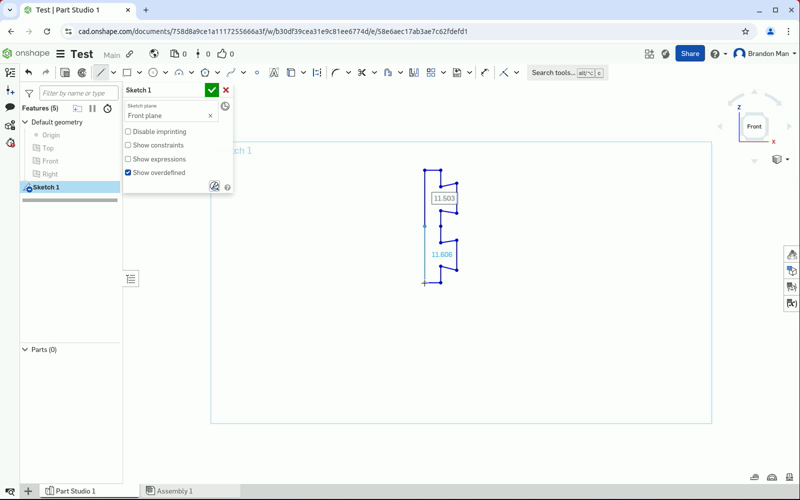
click(424, 282)
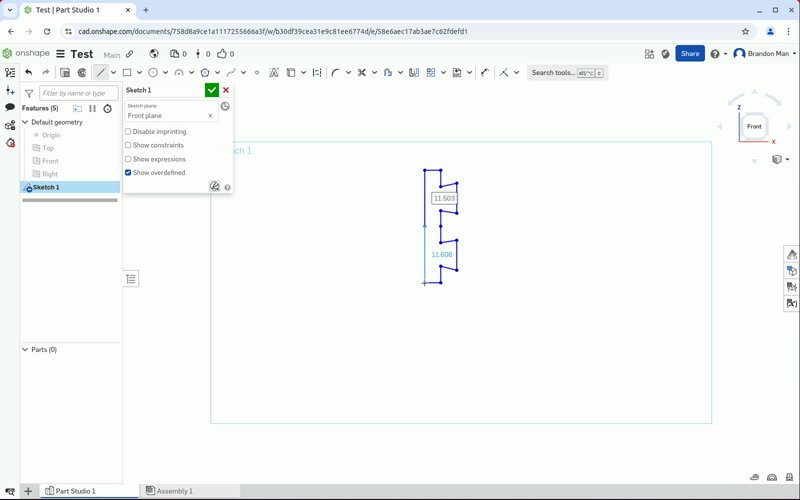
key(esc)
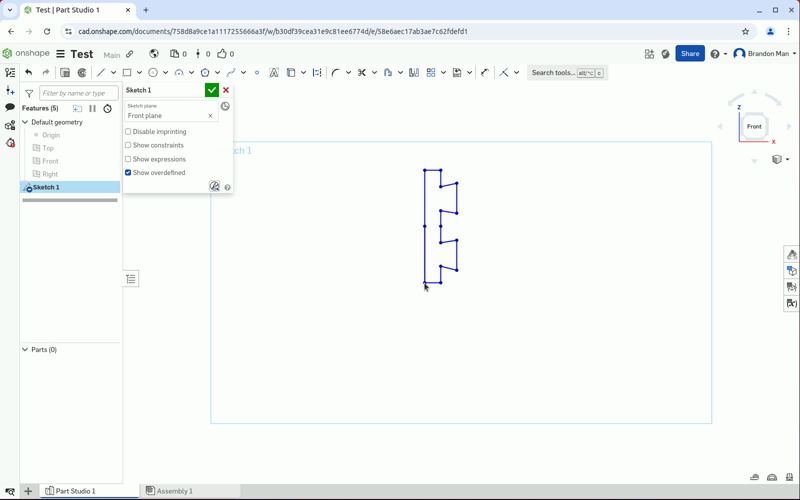
mouse_move(432, 209)
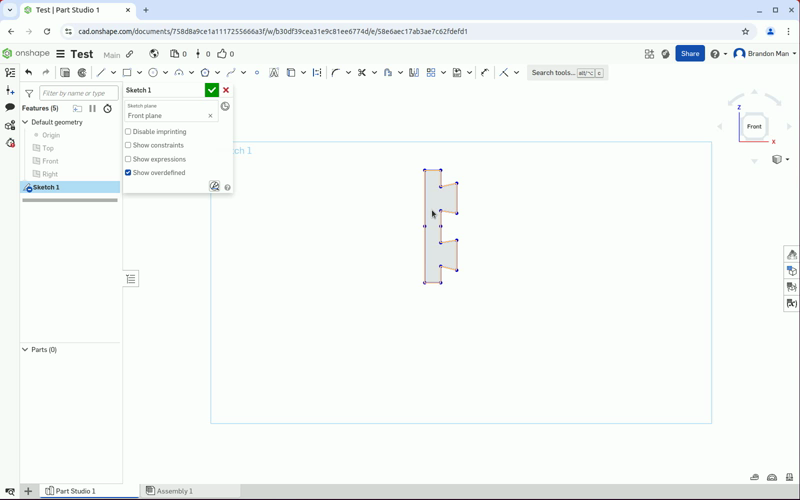
click(432, 209)
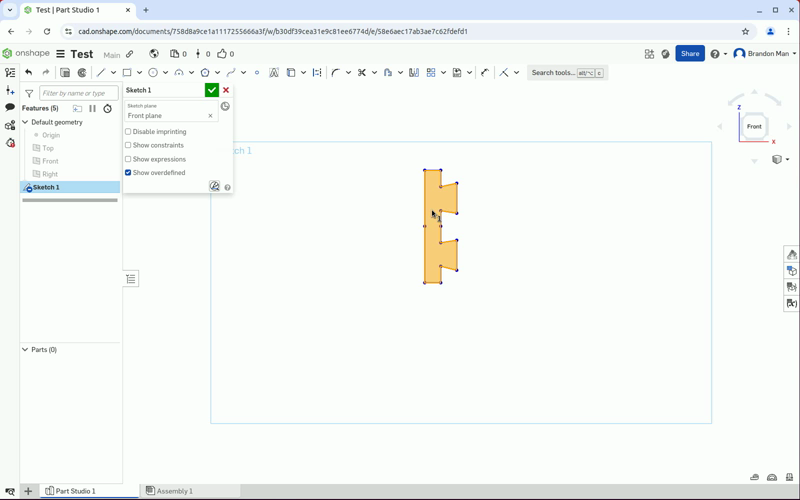
mouse_move(73, 352)
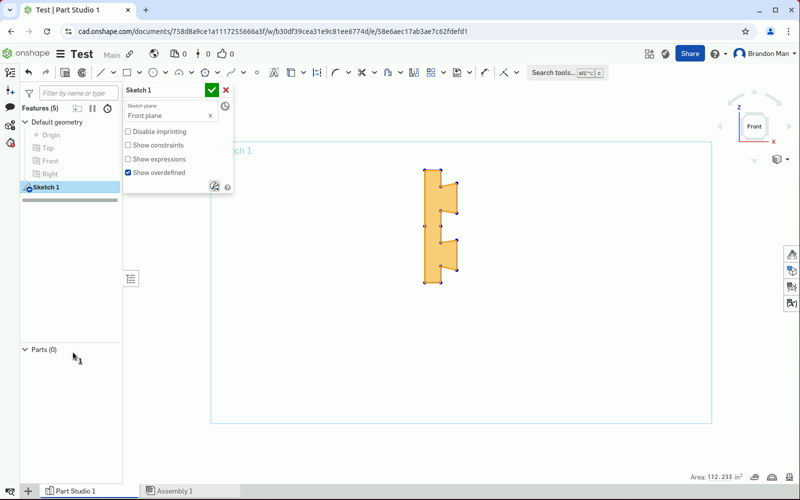
key(shift+y)
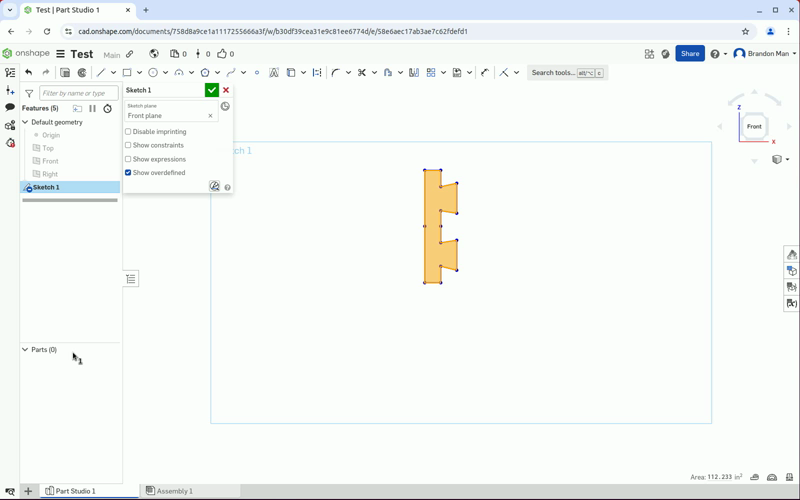
key(shift+e)
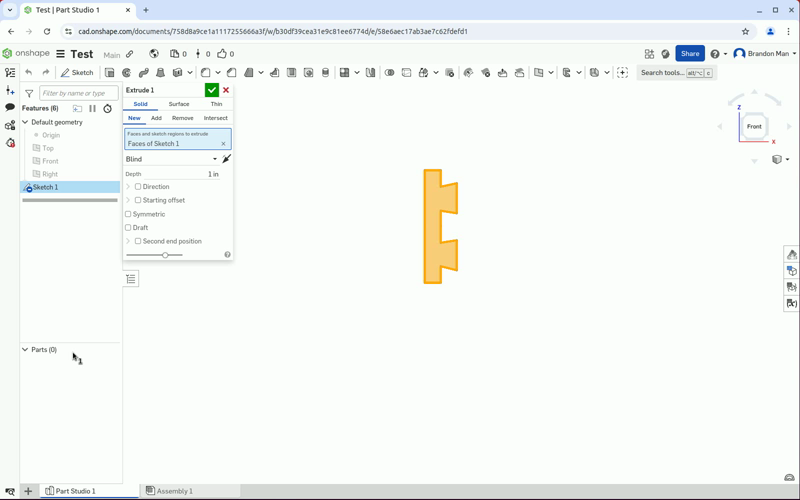
mouse_move(143, 106)
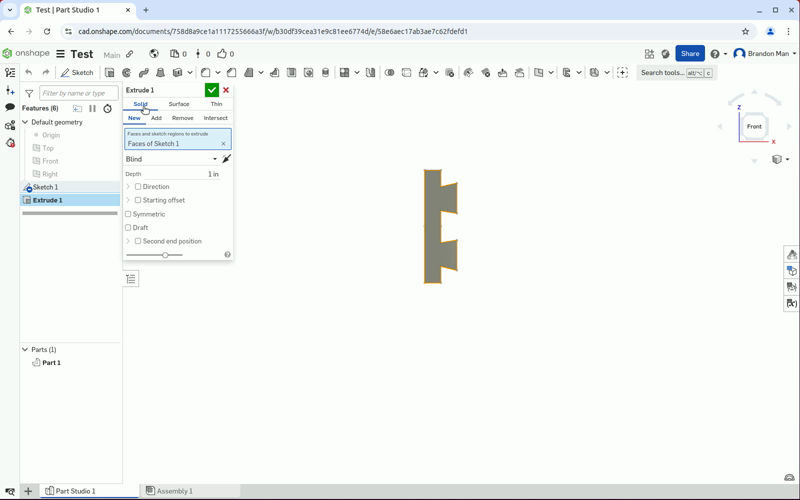
click(143, 106)
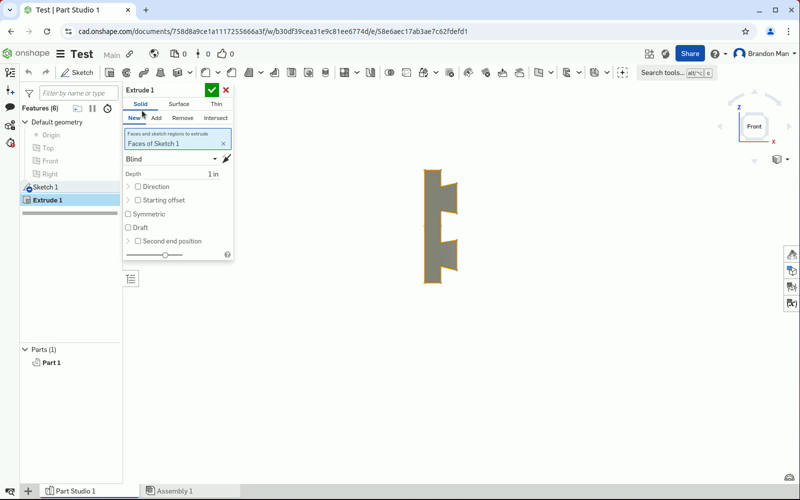
mouse_move(137, 120)
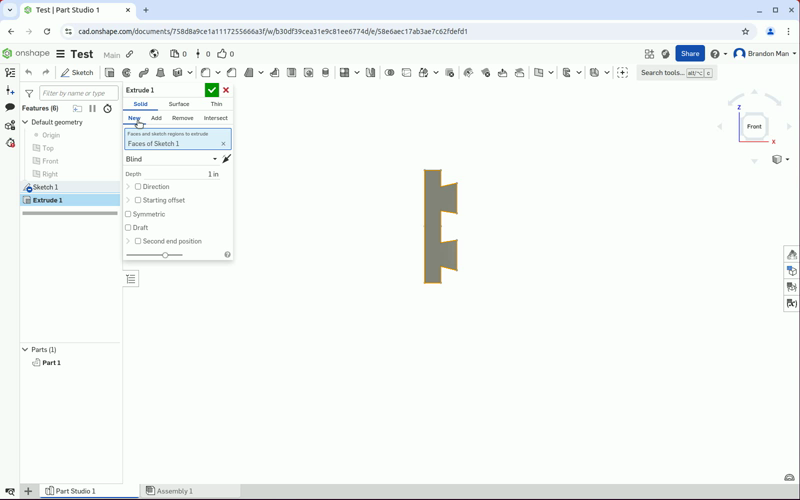
click(137, 120)
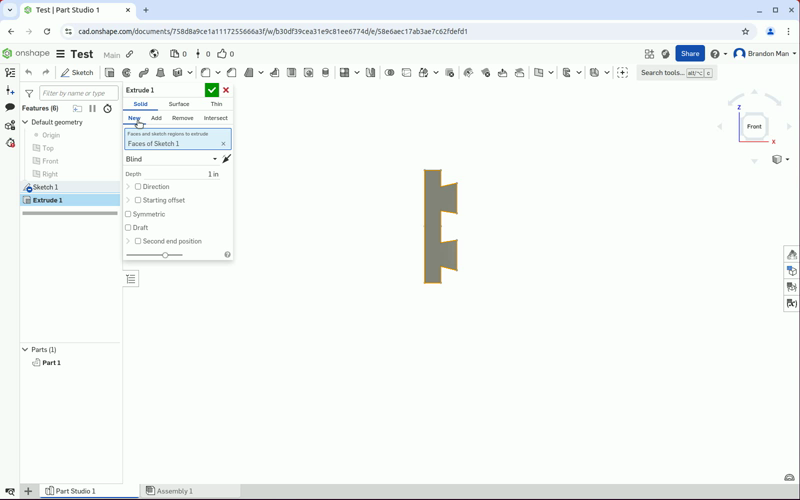
key(tab, 4)
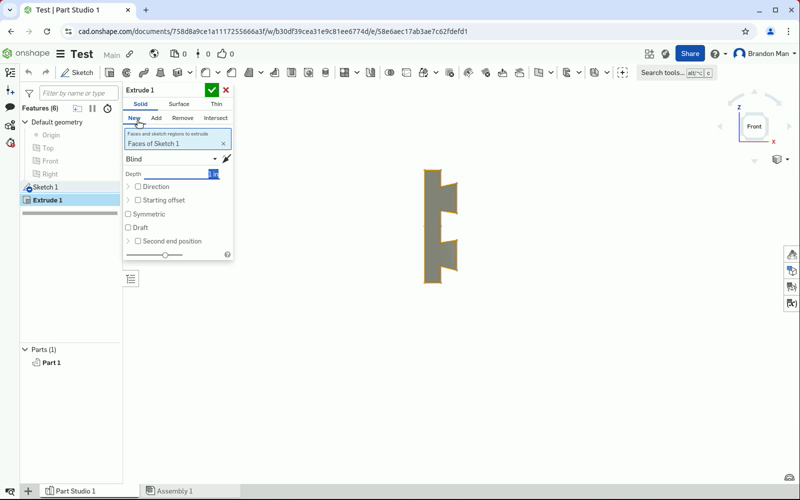
text(0.722)
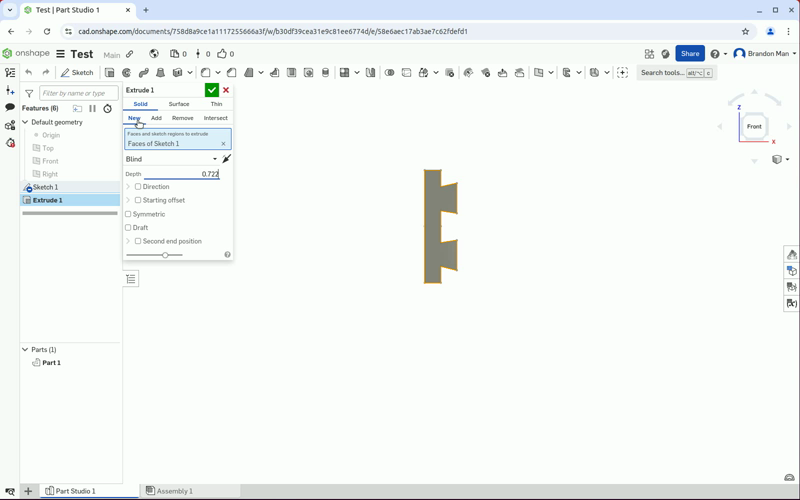
key(enter)
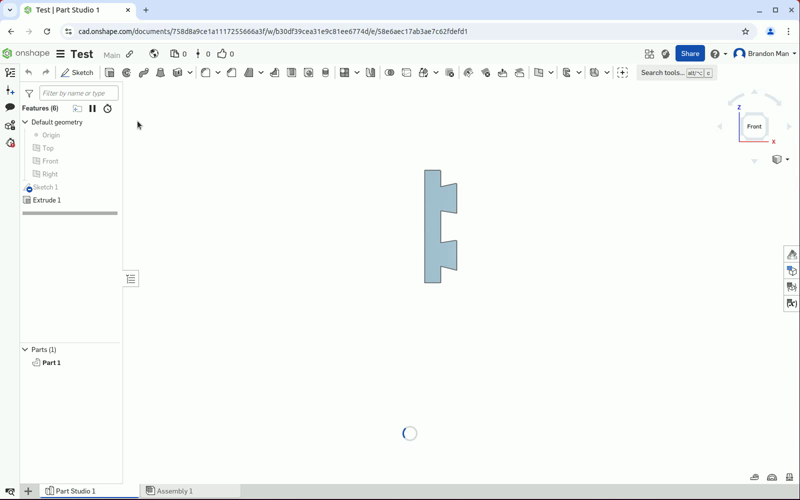
key(shift+h)
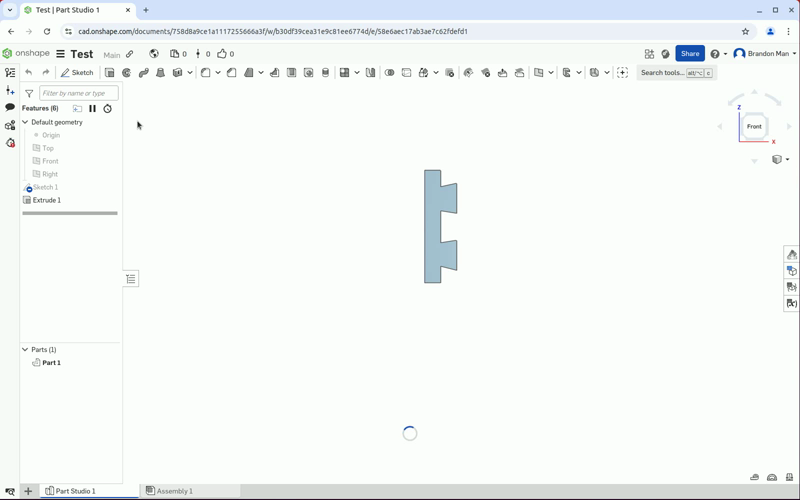
key(shift+h)
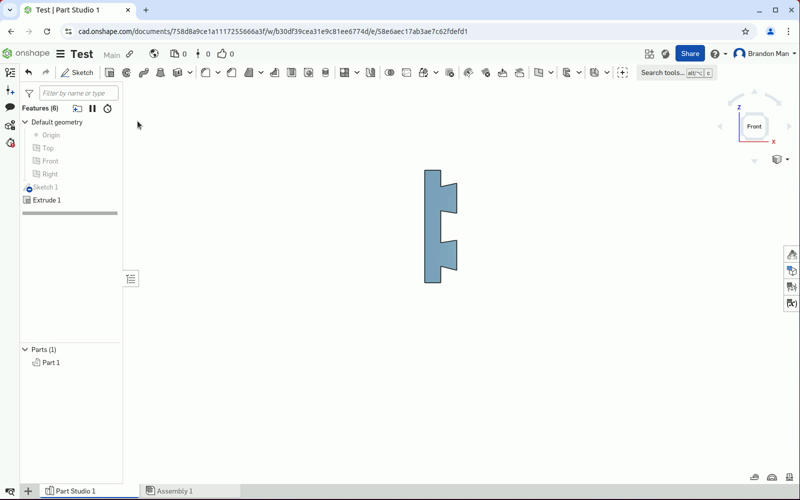
mouse_move(73, 189)
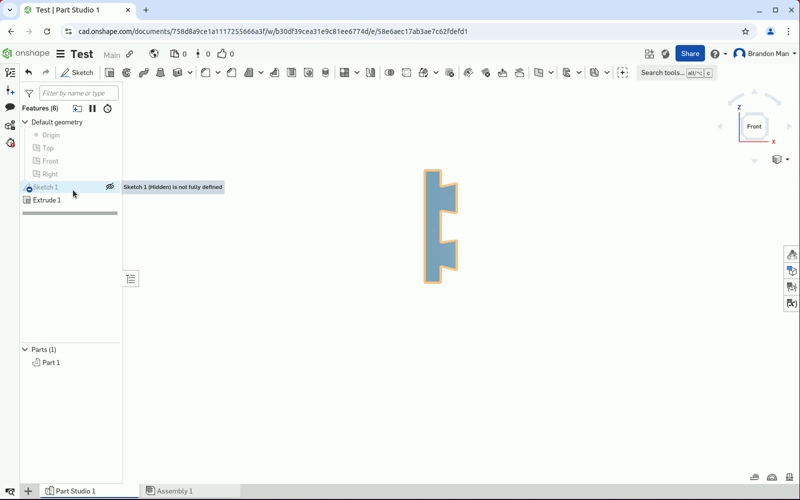
click(73, 189)
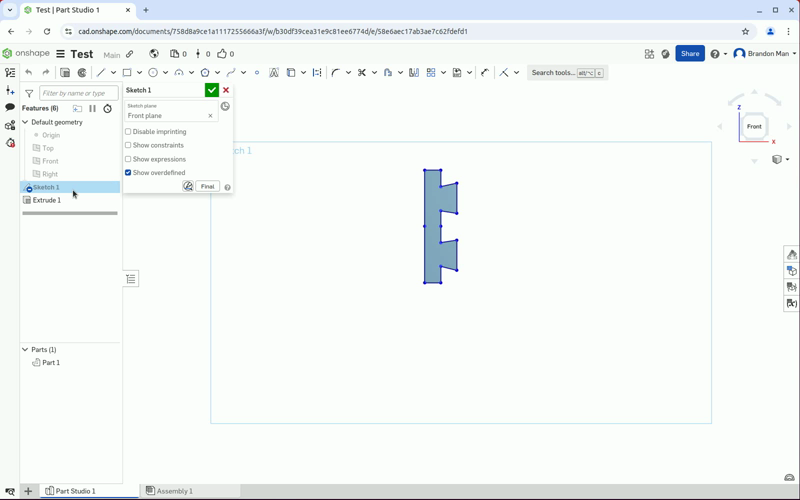
mouse_move(229, 92)
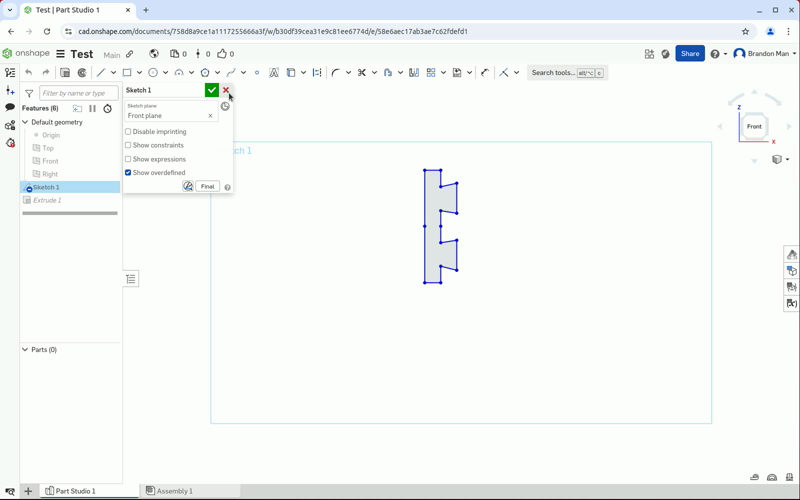
click(229, 92)
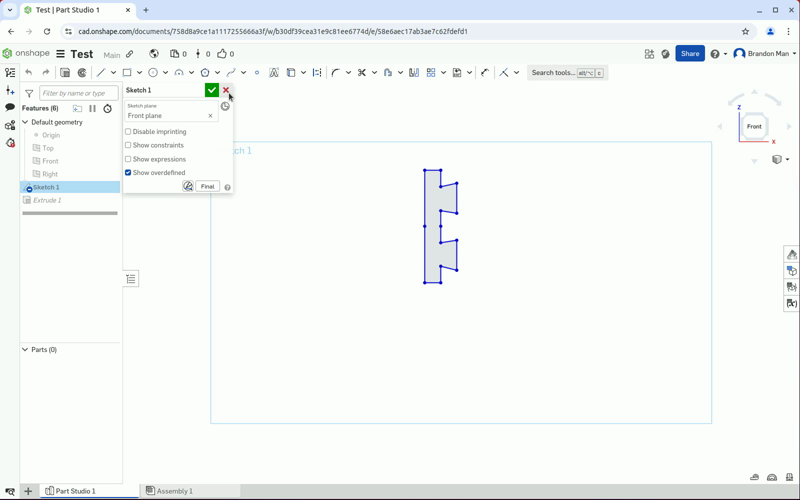
key(shift+s)
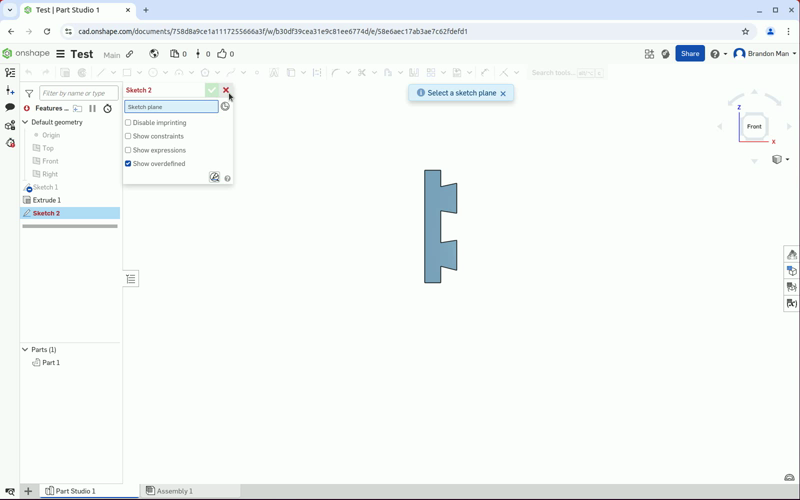
mouse_move(73, 163)
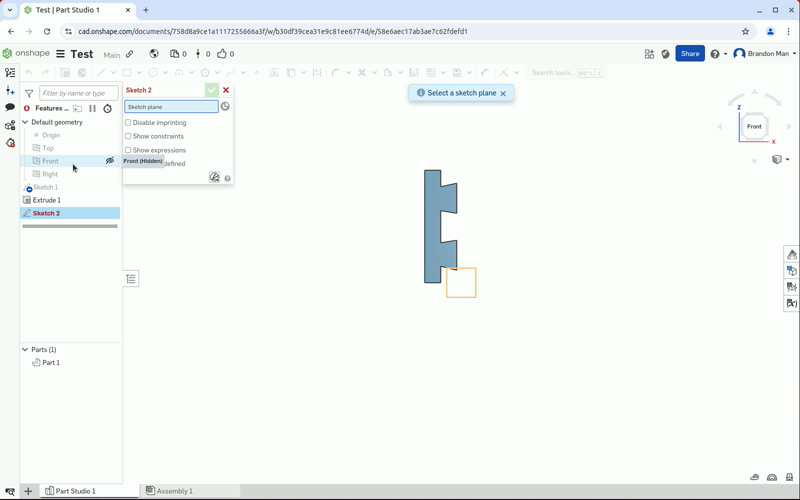
click(73, 163)
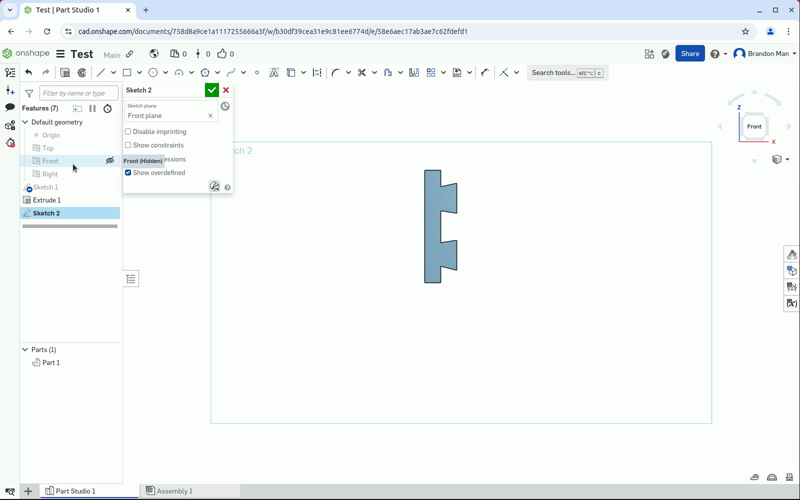
mouse_move(73, 352)
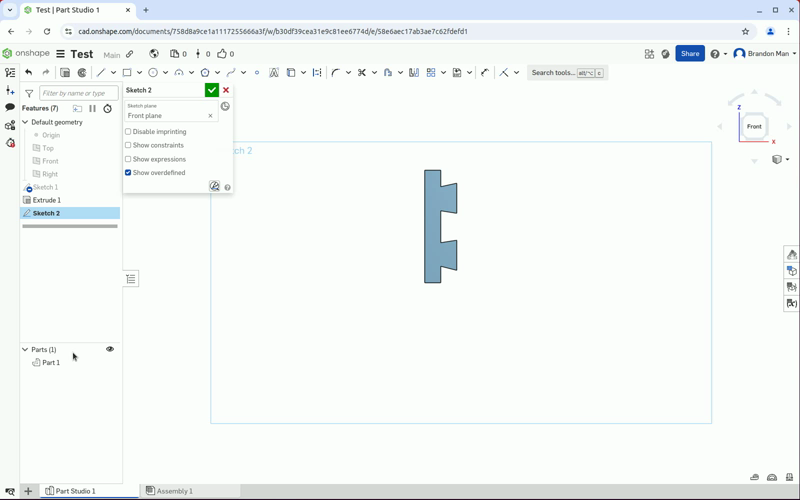
key(y)
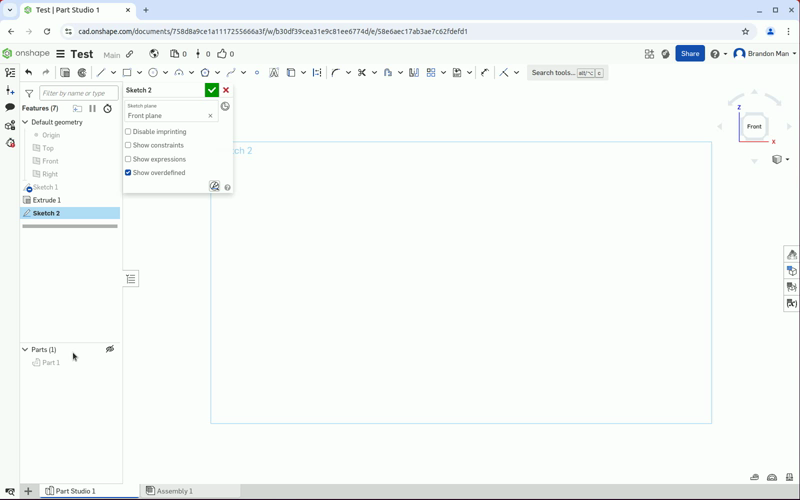
key(l)
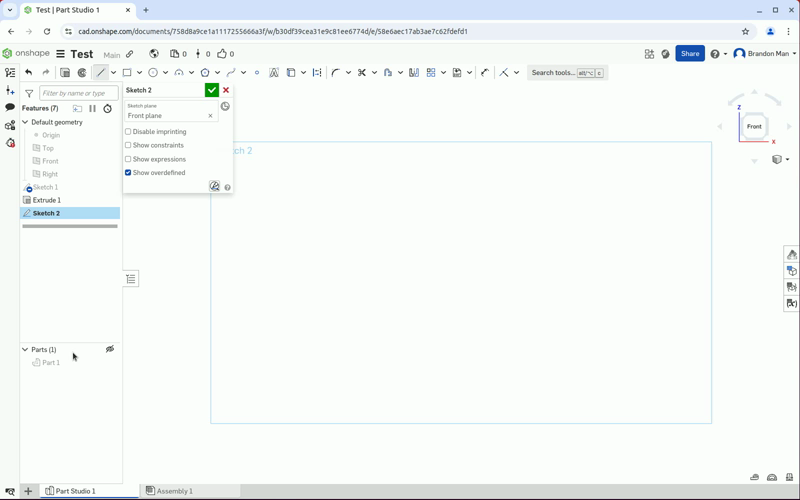
key_down(shift)
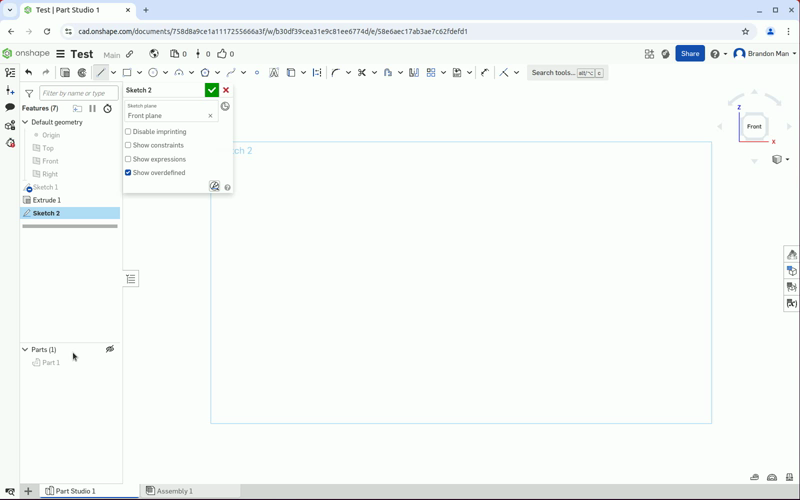
mouse_move(485, 282)
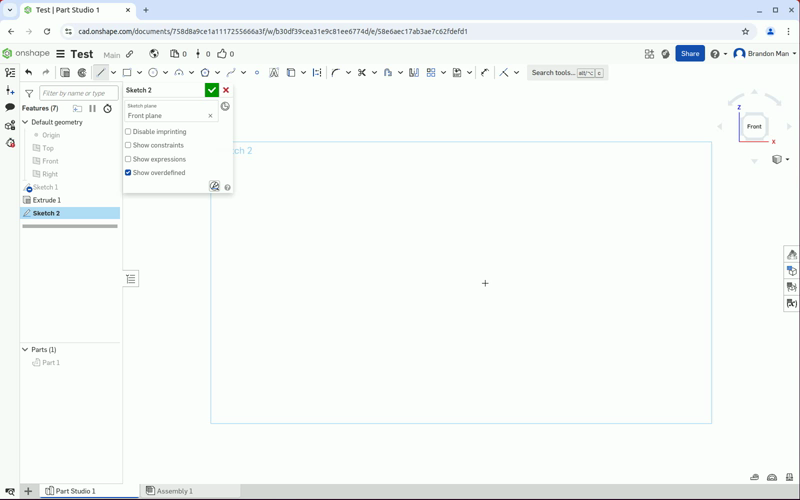
click(485, 282)
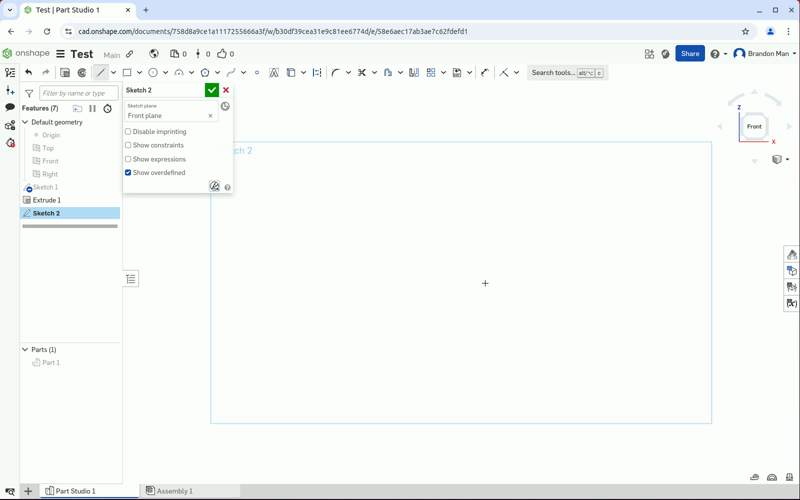
key_up(shift)
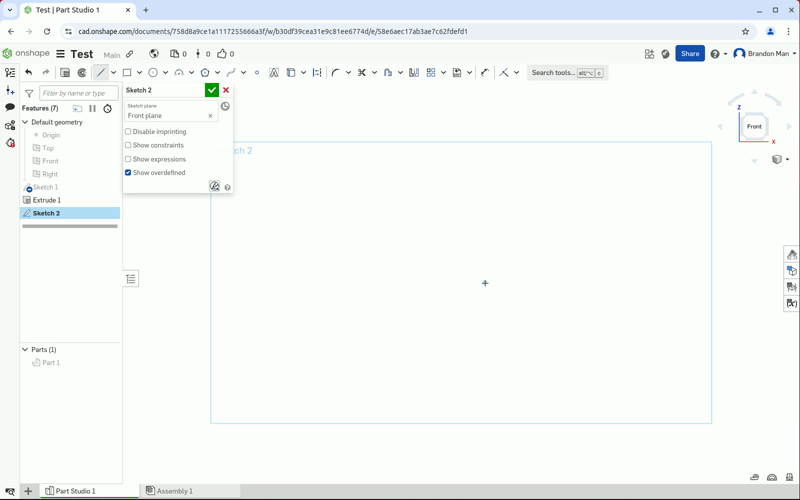
key_down(shift)
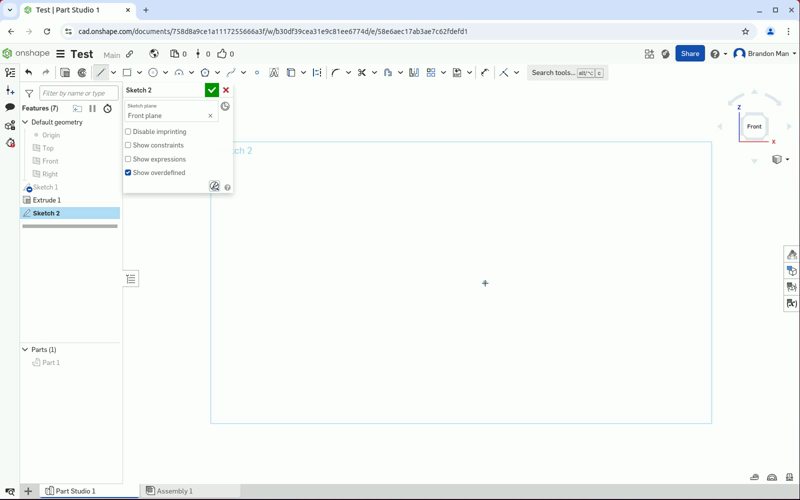
mouse_move(515, 282)
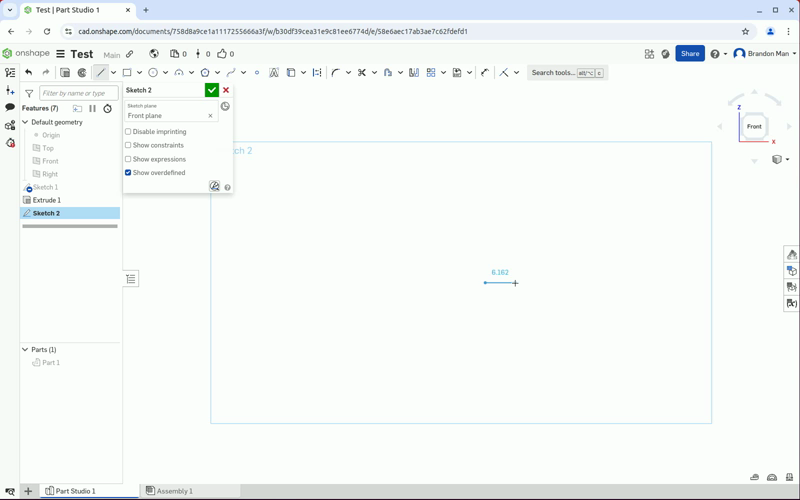
mouse_move(517, 282)
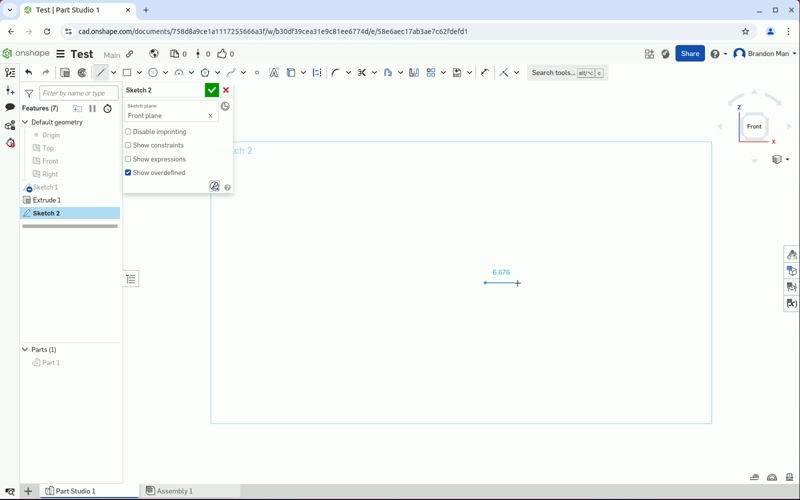
click(517, 282)
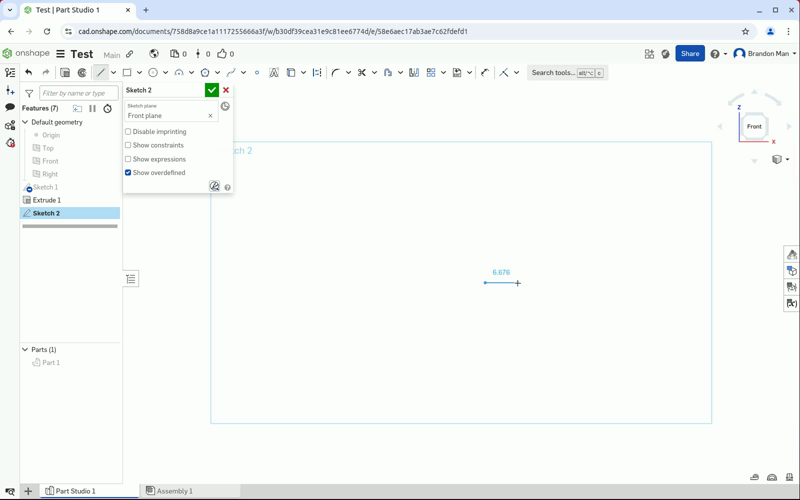
key_up(shift)
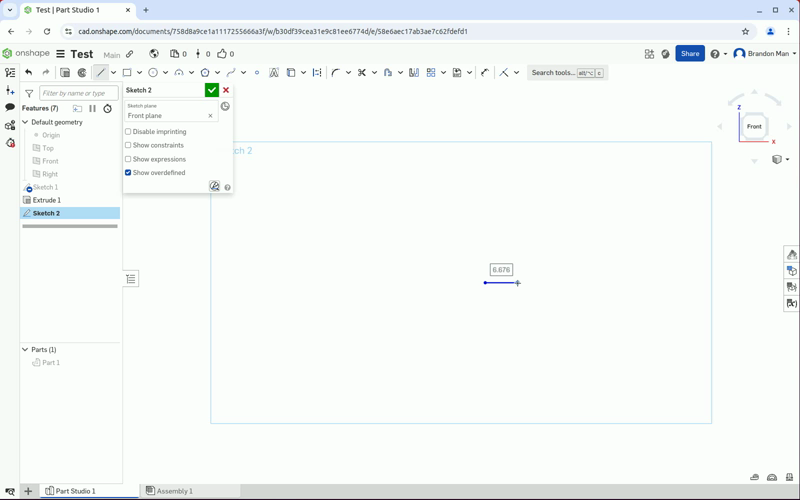
key_down(shift)
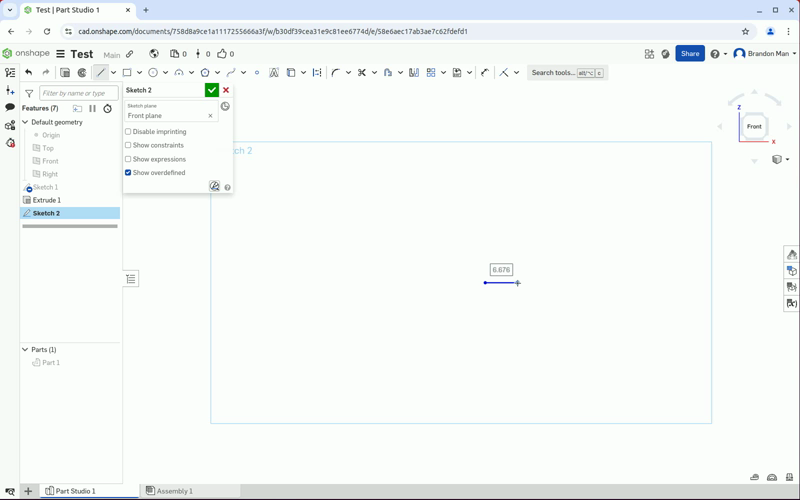
mouse_move(547, 282)
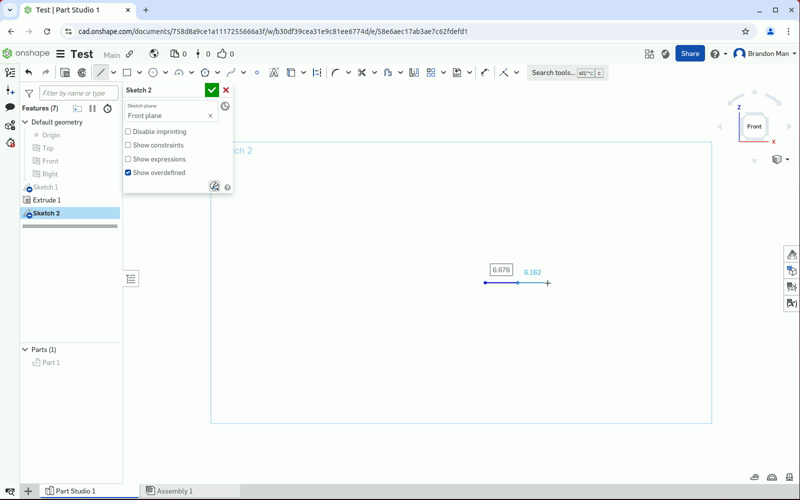
mouse_move(517, 226)
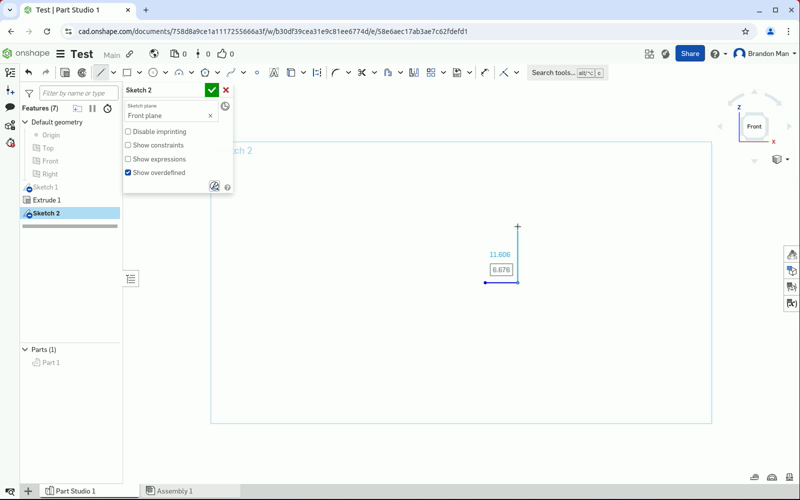
click(517, 226)
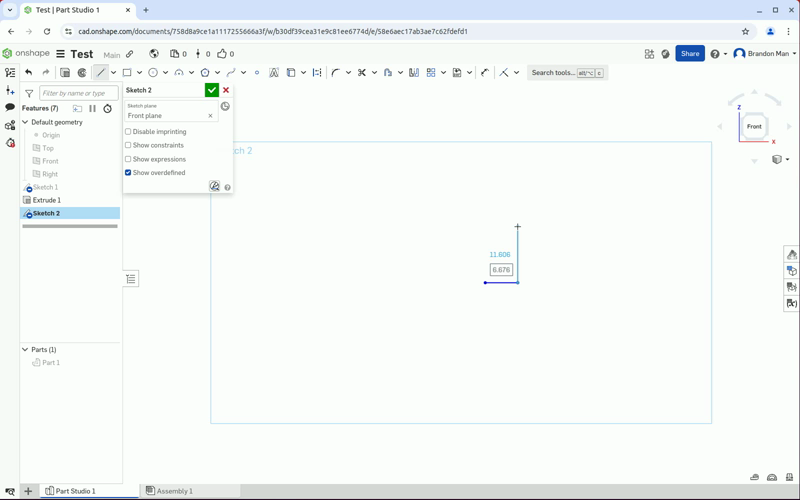
key_up(shift)
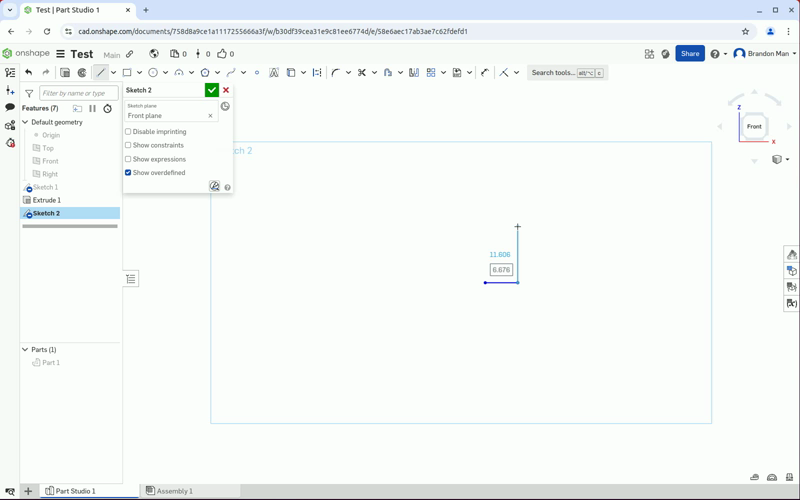
key_down(shift)
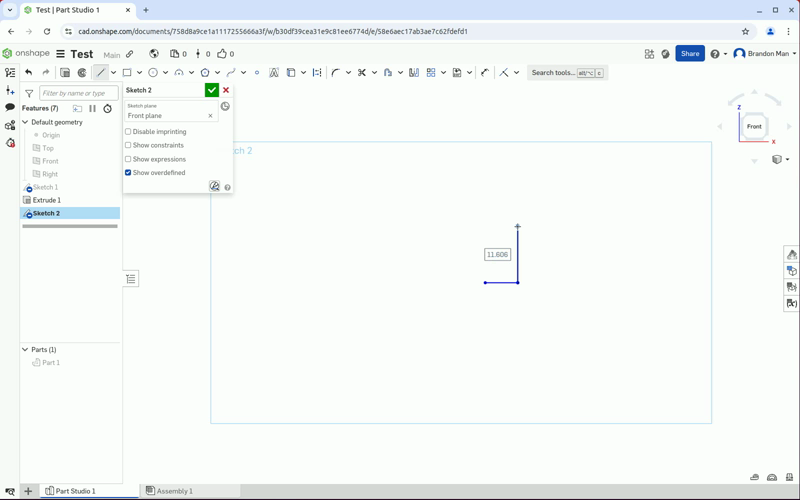
mouse_move(547, 226)
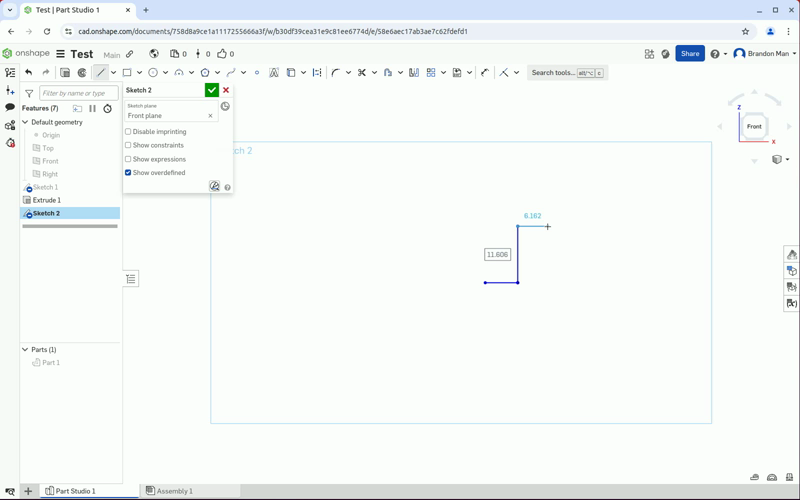
mouse_move(517, 170)
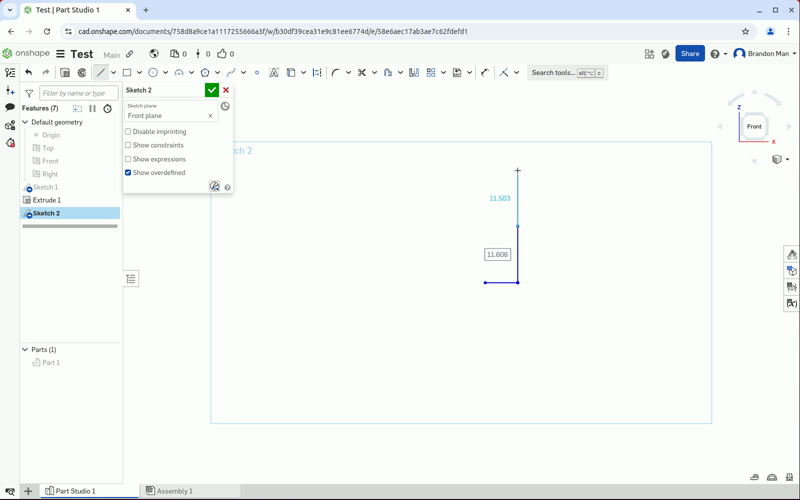
click(517, 170)
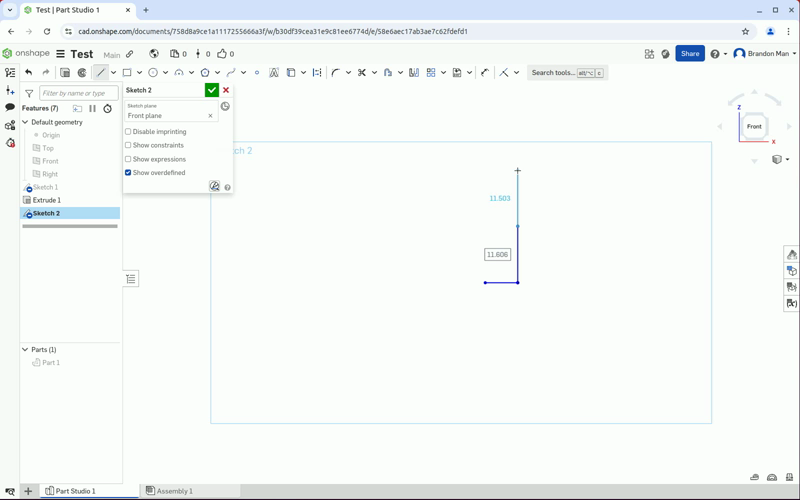
key_up(shift)
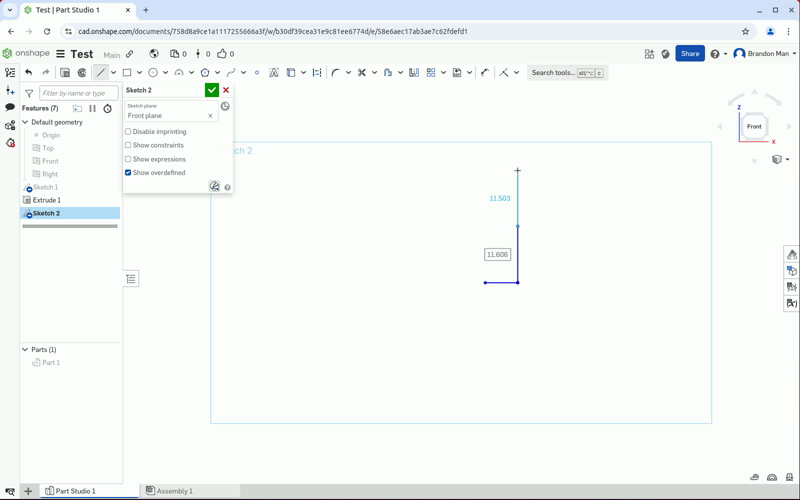
key_down(shift)
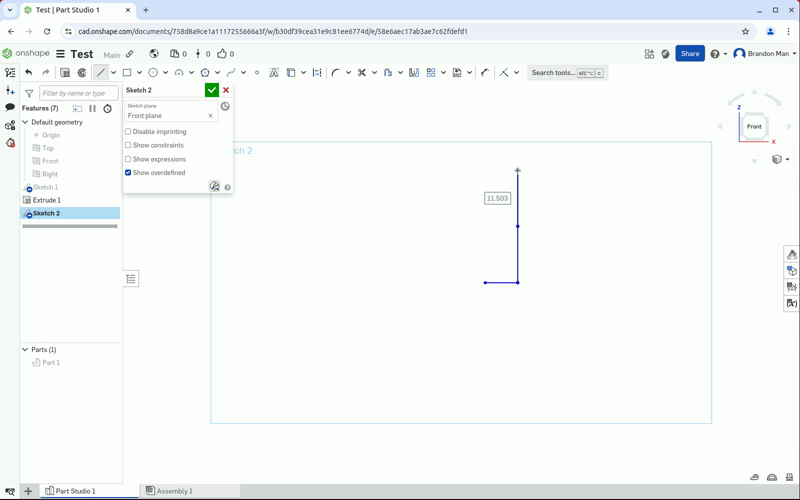
mouse_move(547, 170)
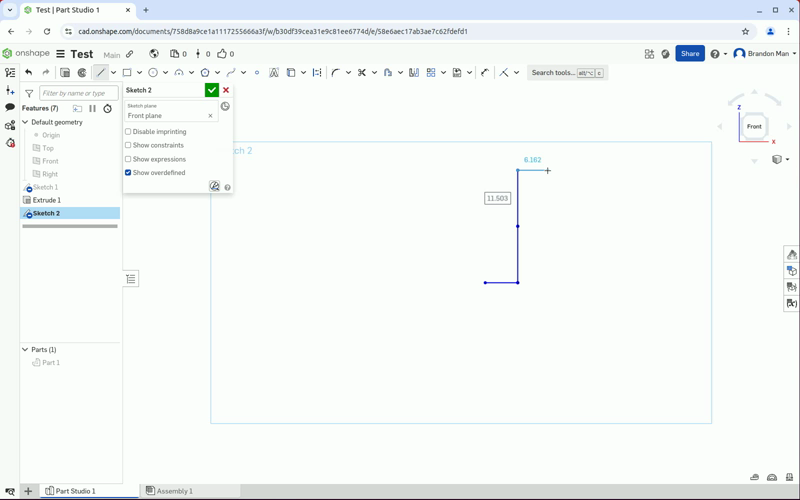
mouse_move(485, 170)
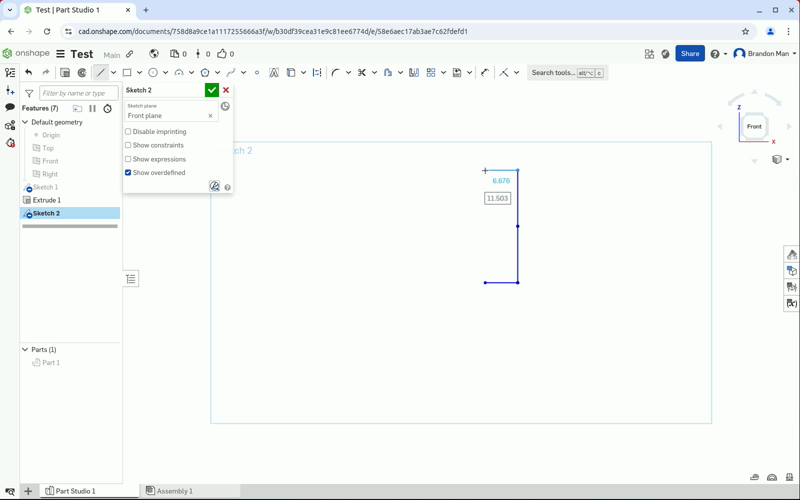
click(485, 170)
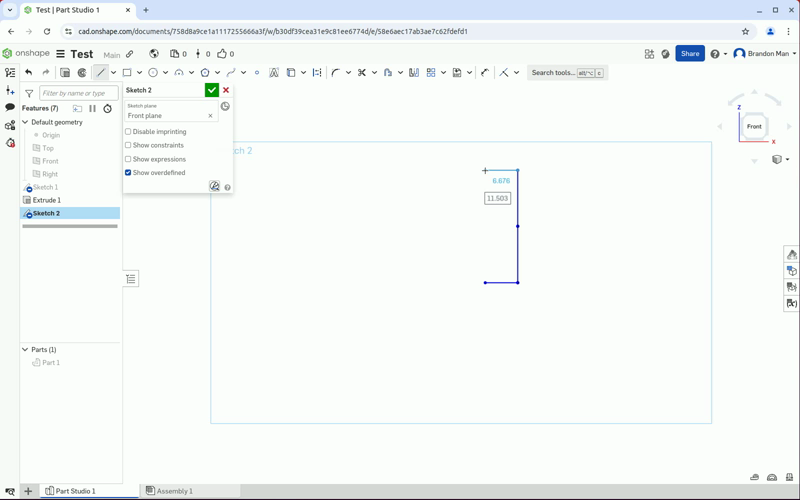
key_up(shift)
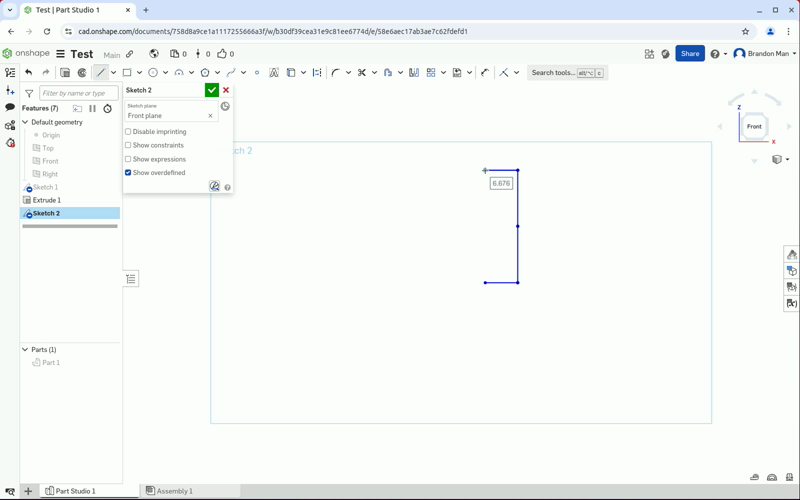
key_down(shift)
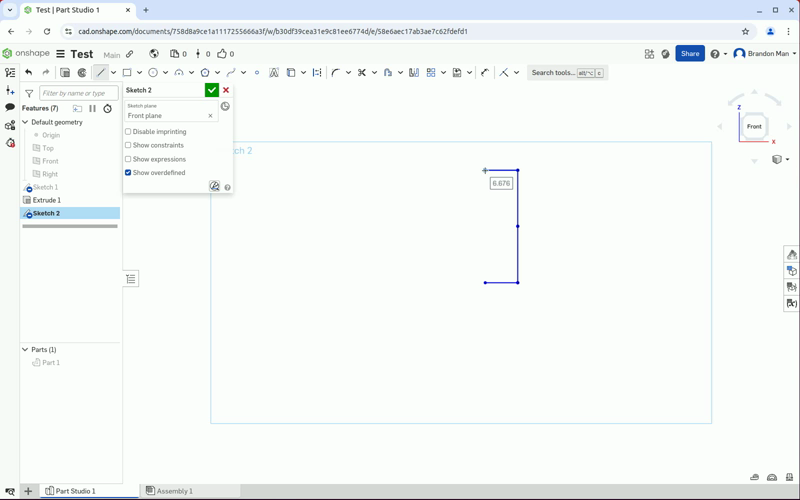
mouse_move(515, 170)
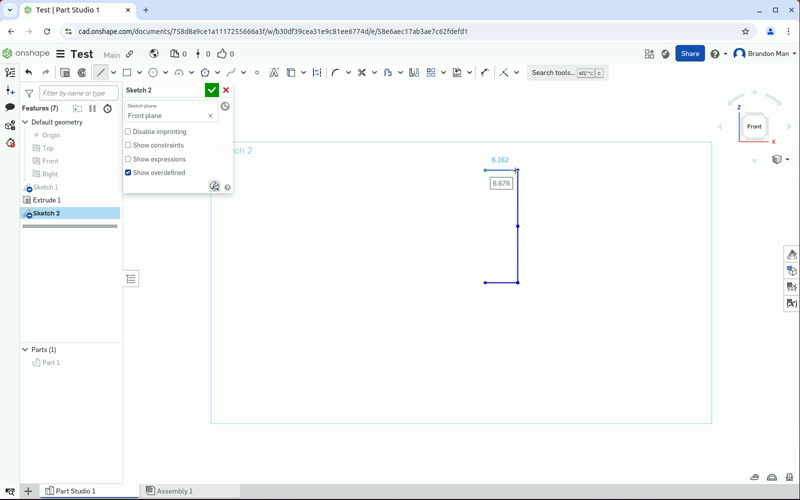
mouse_move(485, 185)
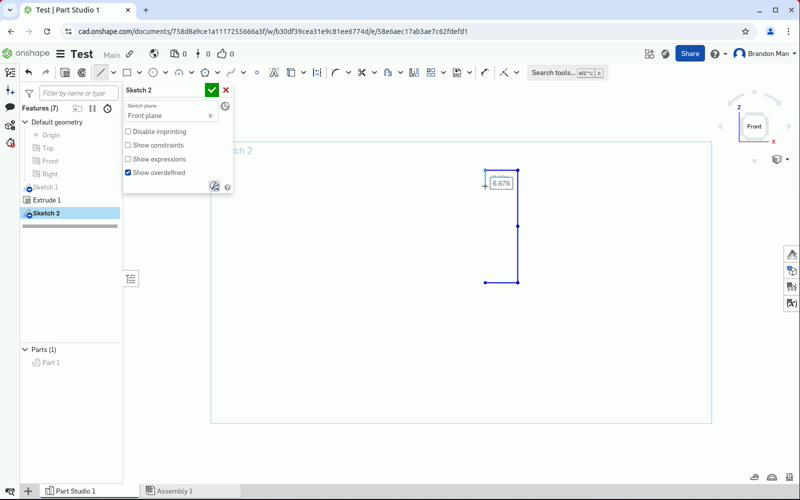
click(485, 185)
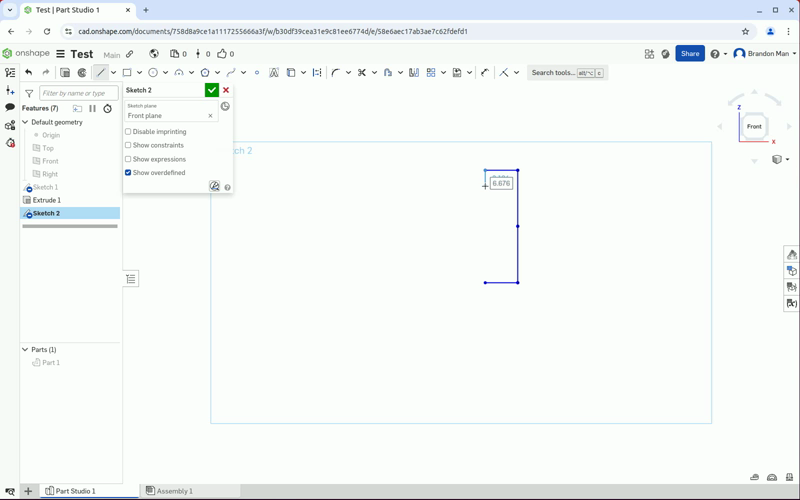
key_up(shift)
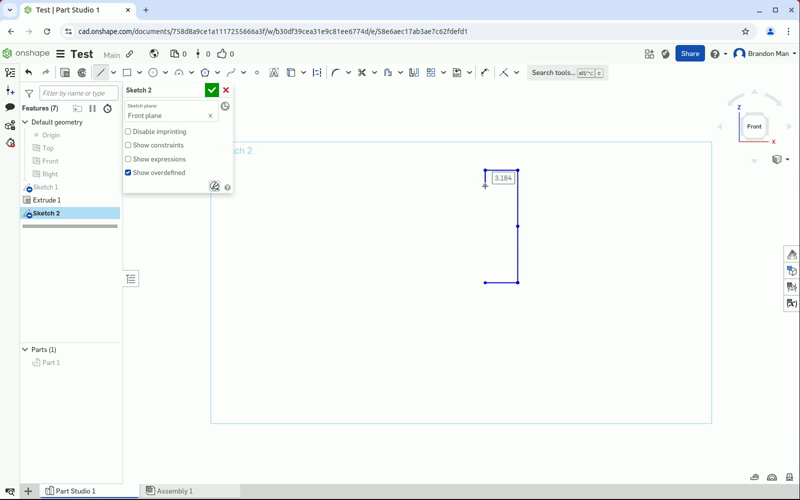
key_down(shift)
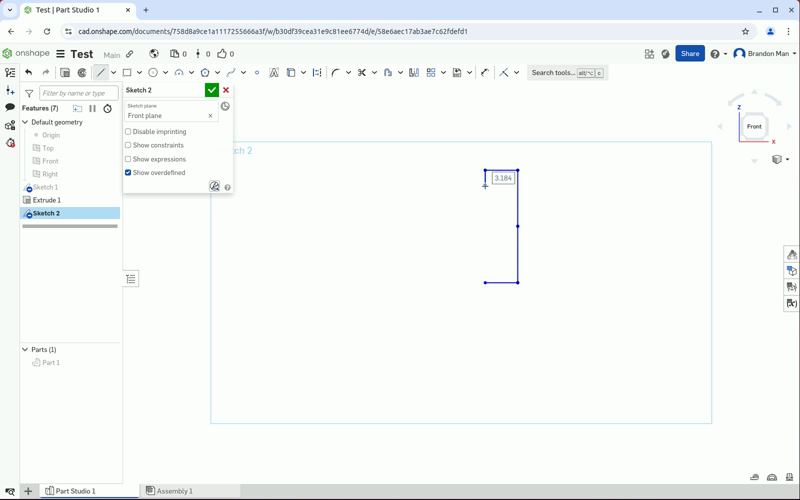
mouse_move(515, 185)
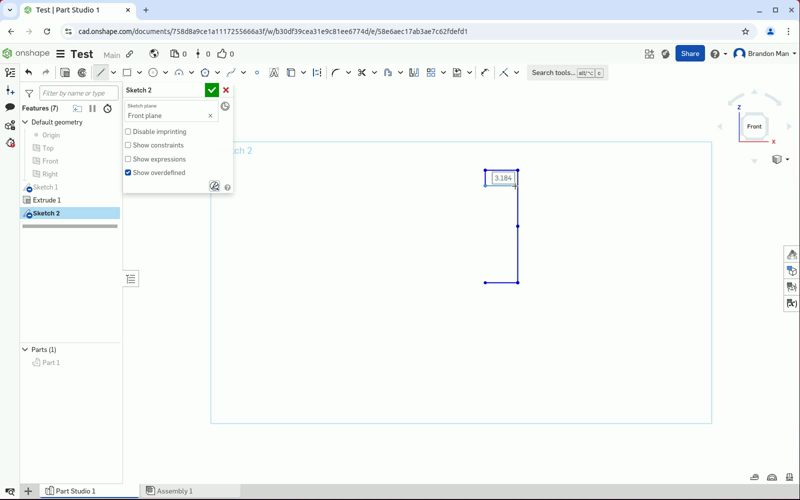
mouse_move(501, 182)
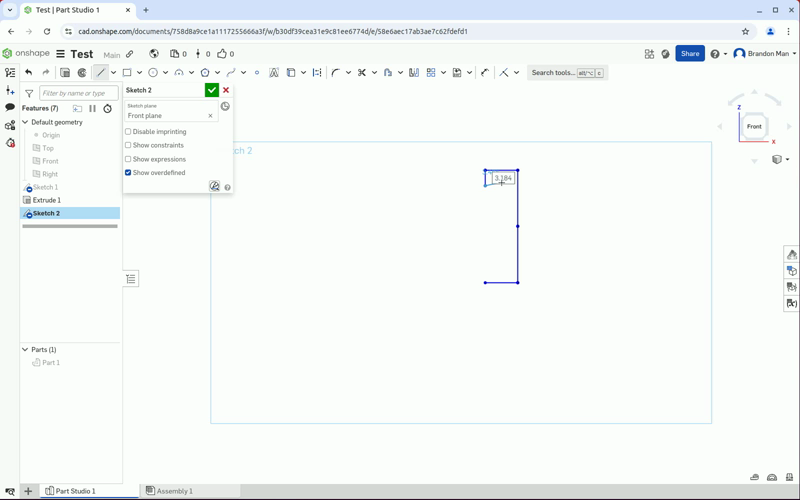
click(501, 182)
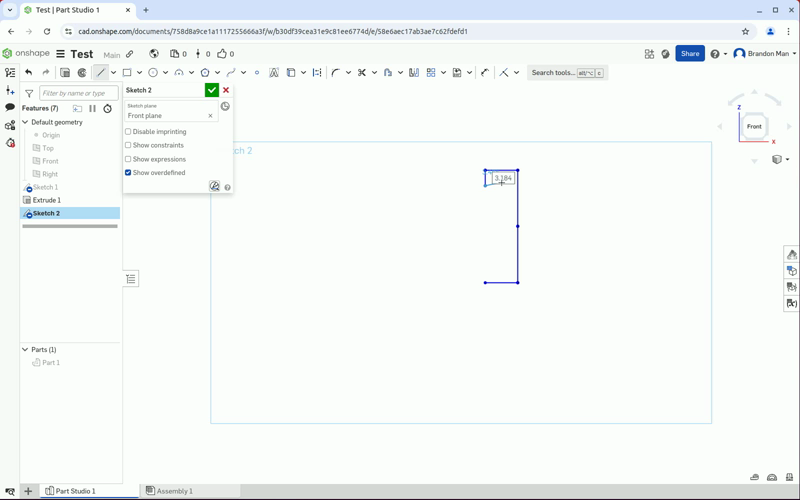
key_up(shift)
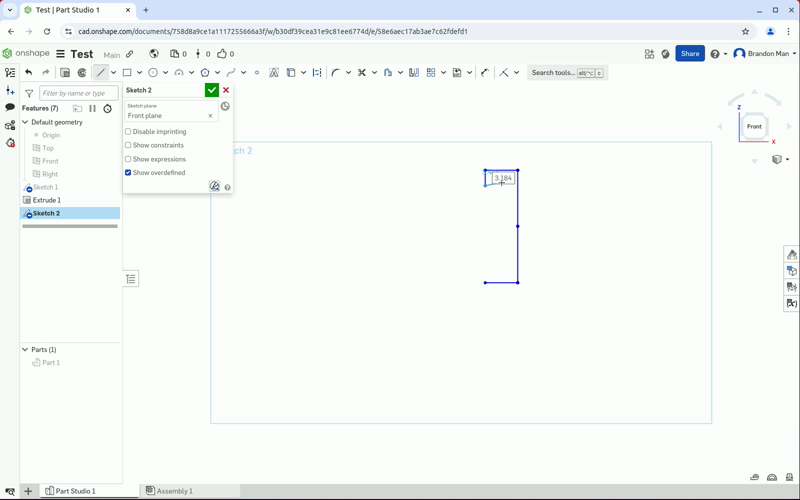
key_down(shift)
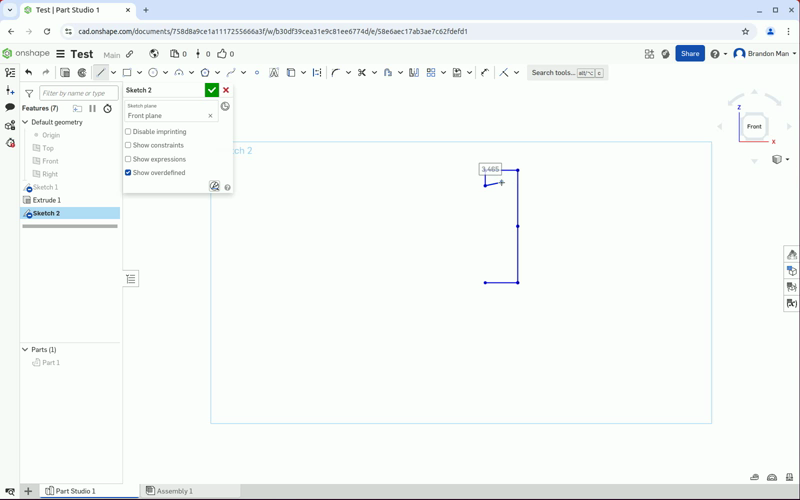
mouse_move(531, 182)
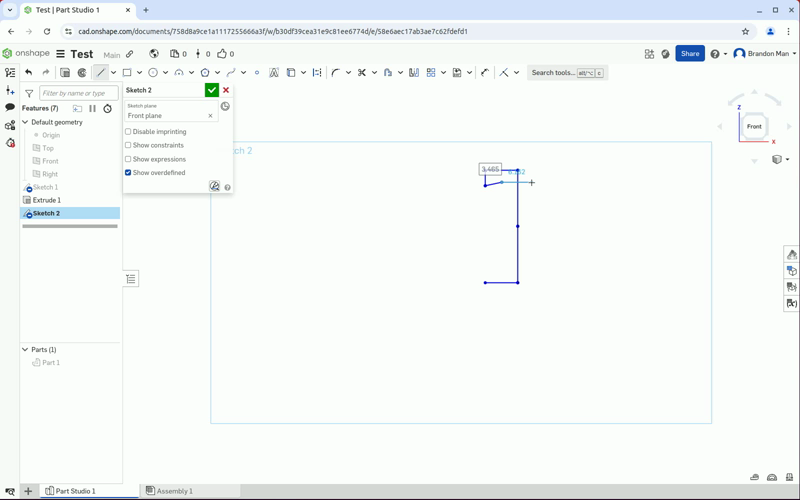
mouse_move(501, 214)
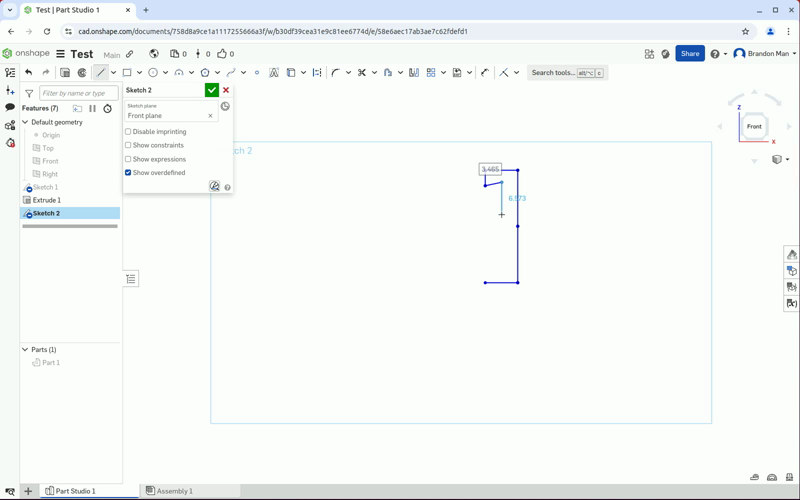
click(501, 214)
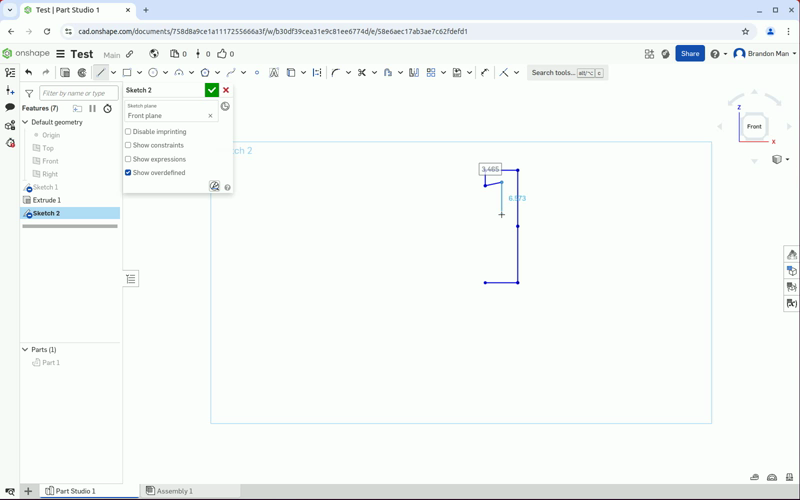
key_up(shift)
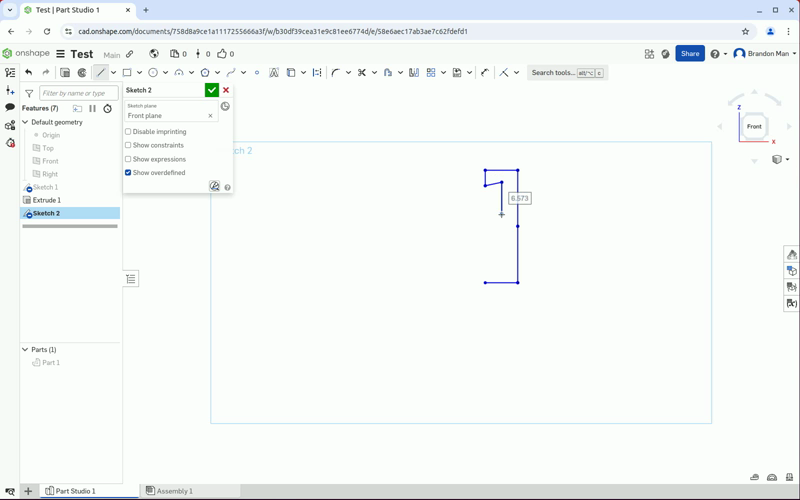
key_down(shift)
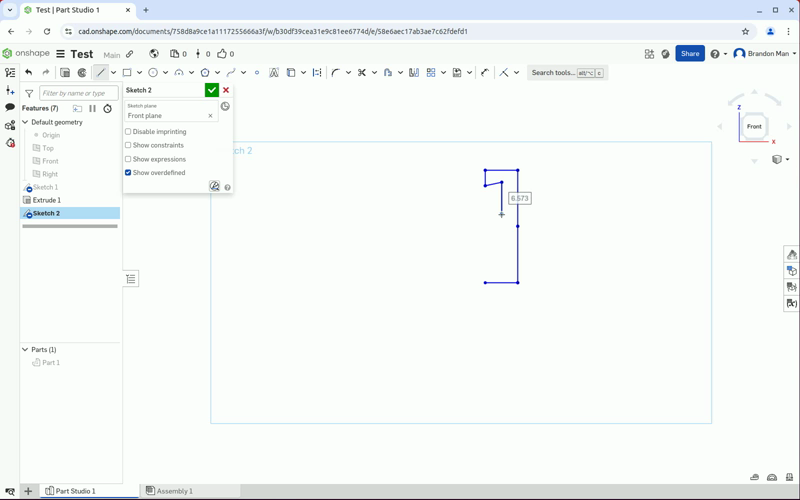
mouse_move(531, 214)
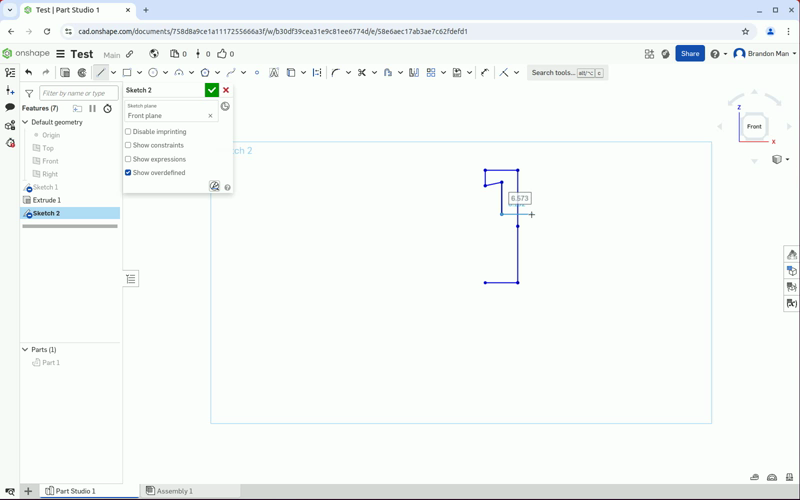
mouse_move(485, 211)
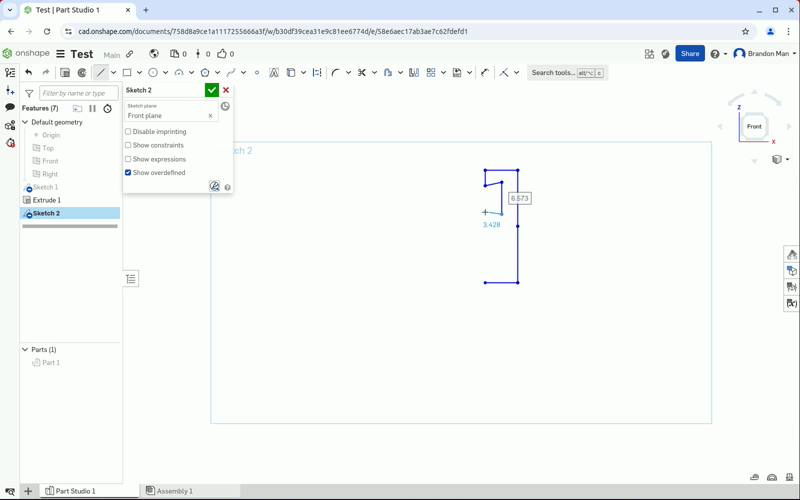
click(485, 211)
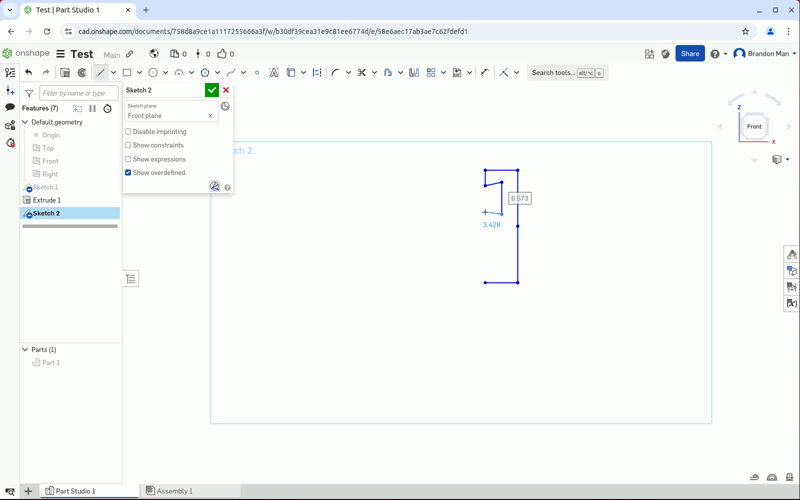
key_up(shift)
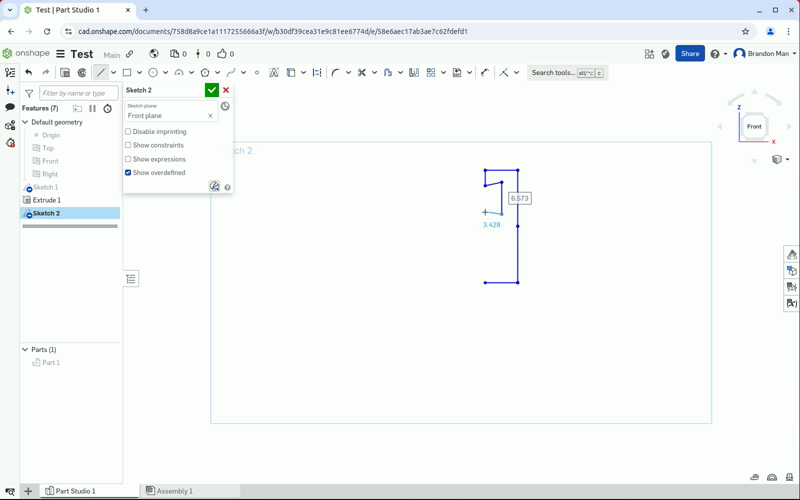
key_down(shift)
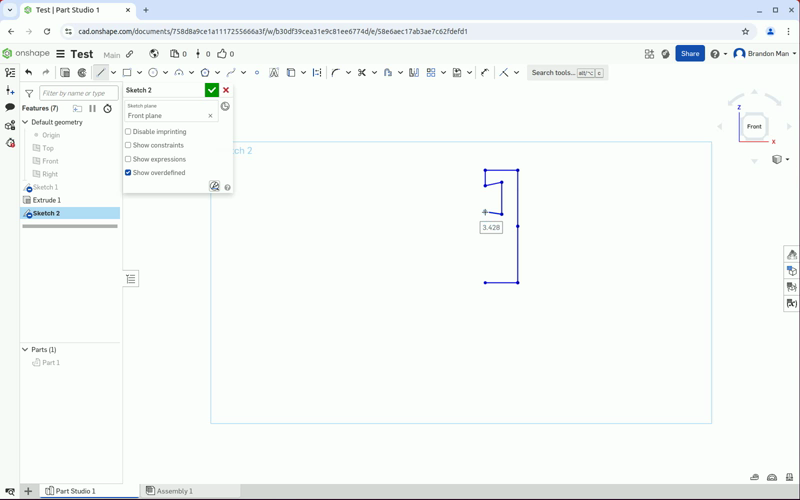
mouse_move(515, 211)
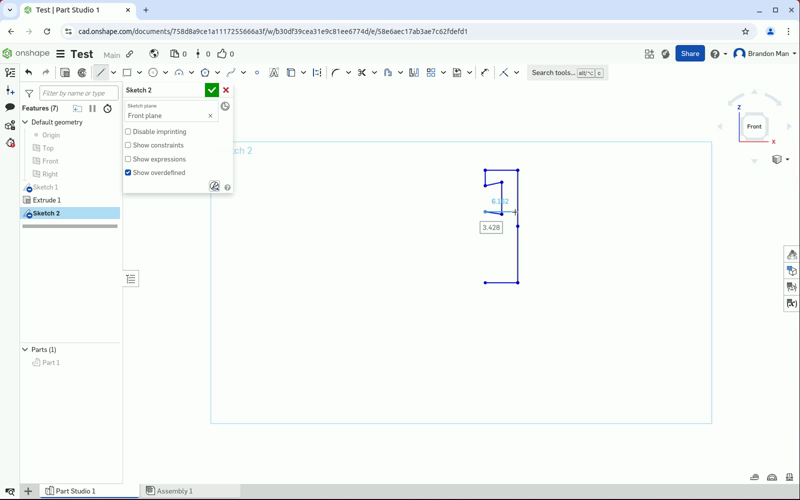
mouse_move(485, 226)
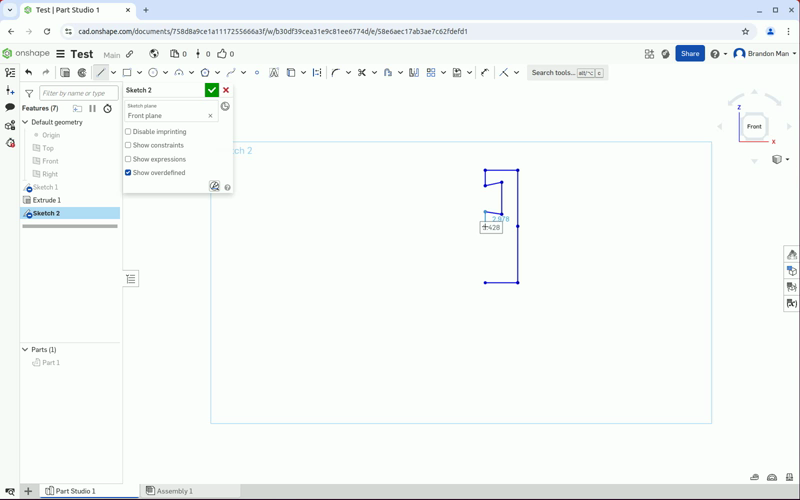
click(485, 226)
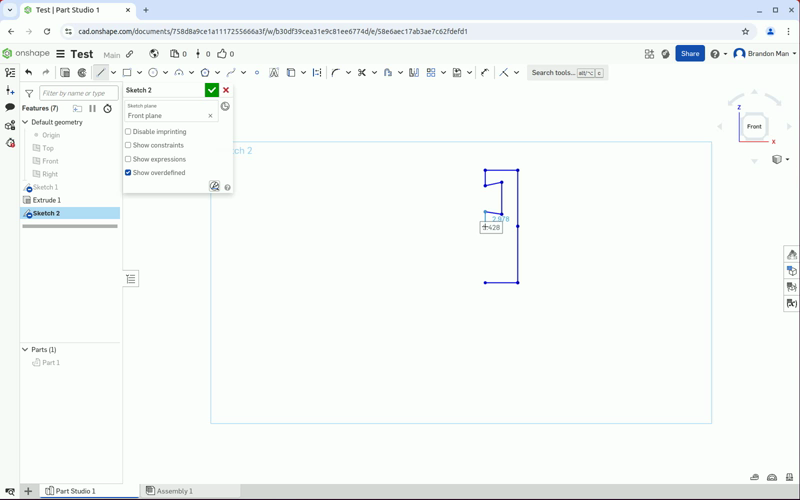
key_up(shift)
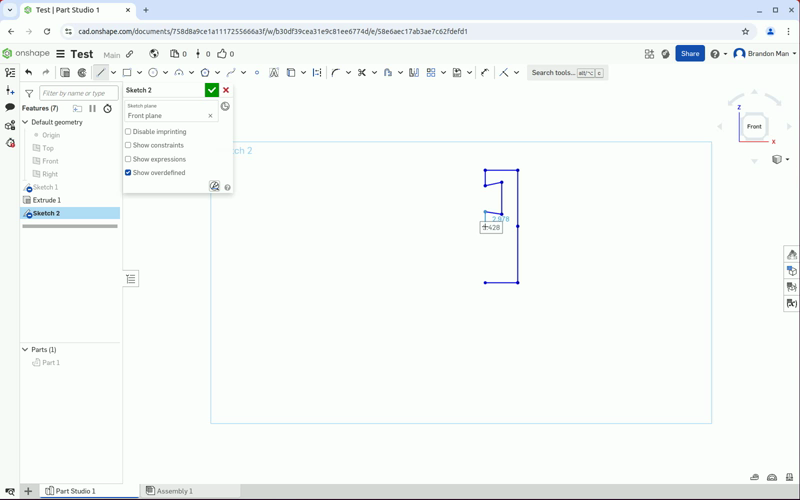
key_down(shift)
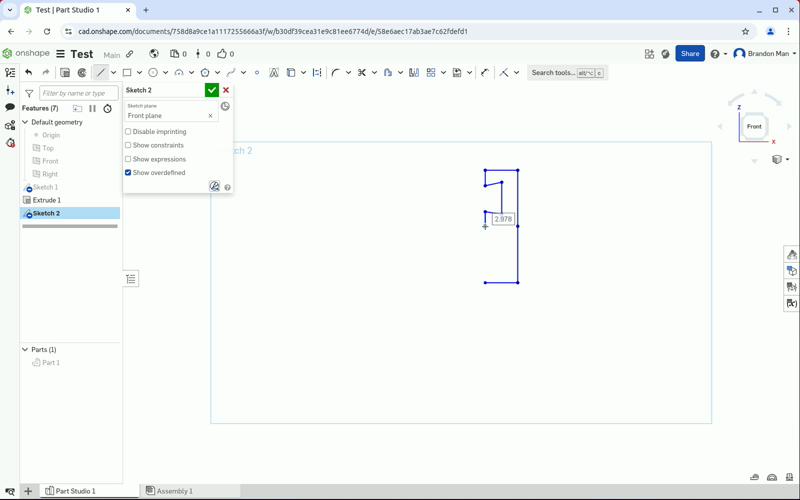
mouse_move(515, 226)
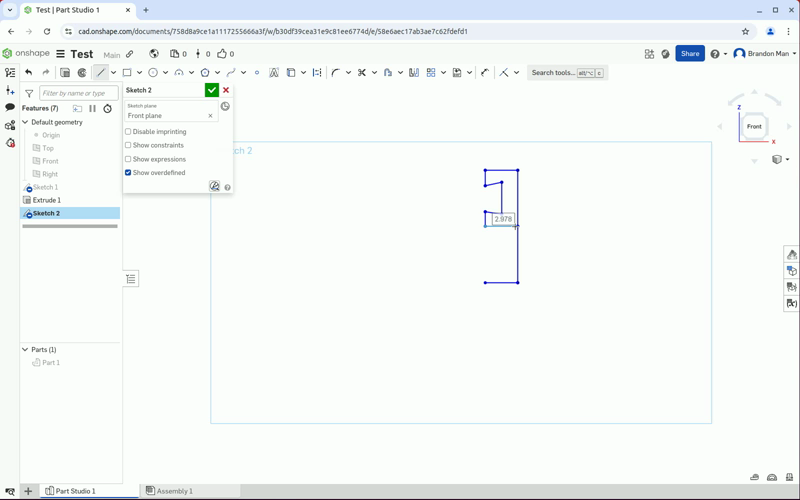
mouse_move(485, 241)
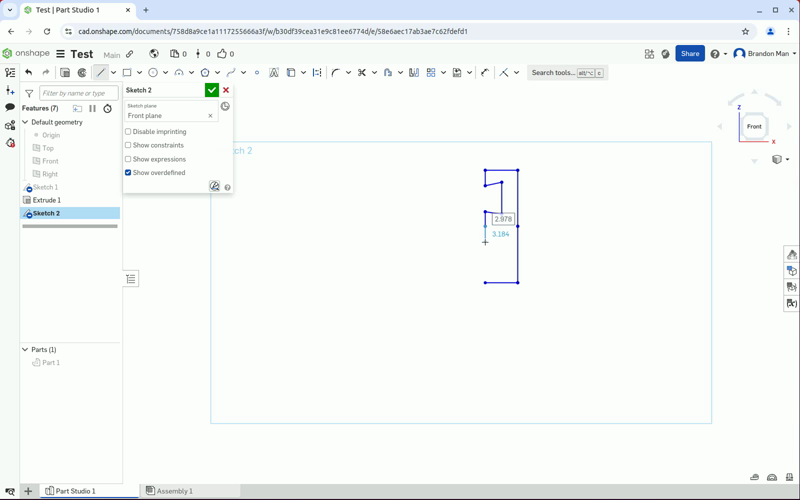
click(485, 241)
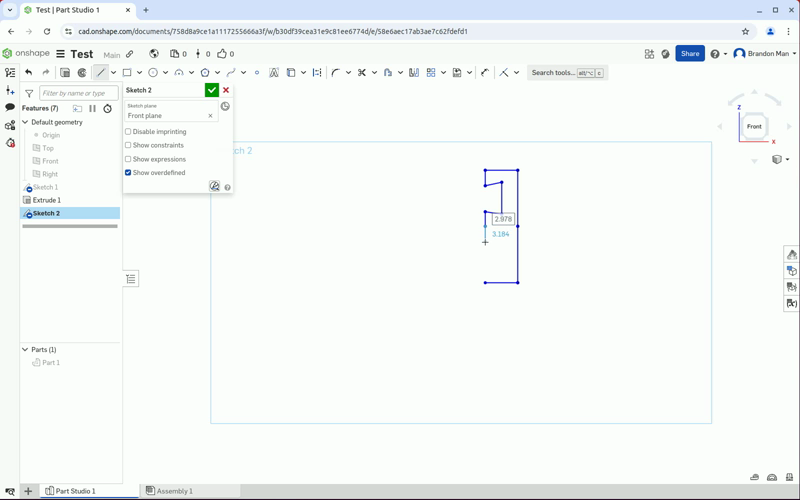
key_up(shift)
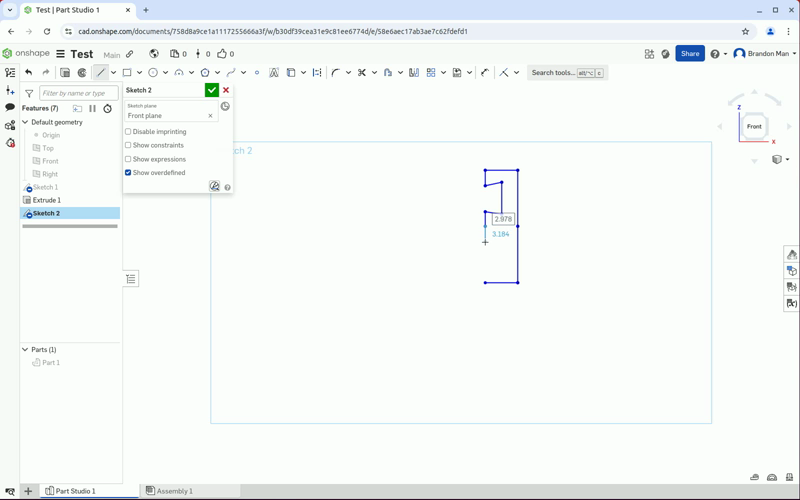
key_down(shift)
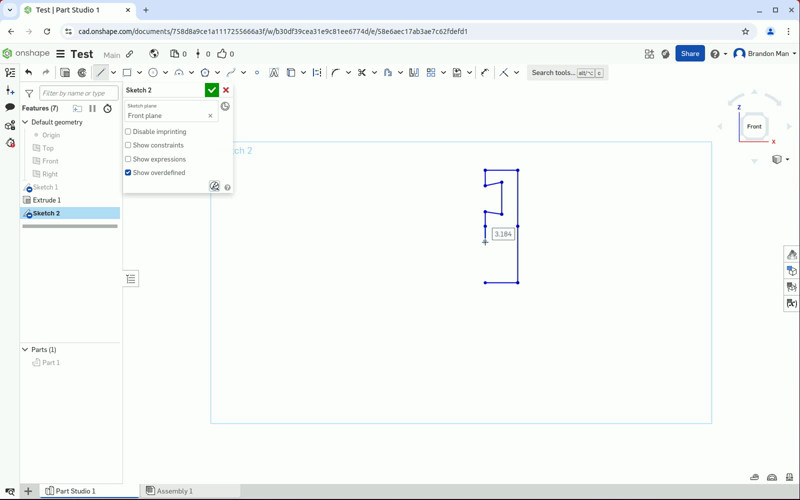
mouse_move(515, 241)
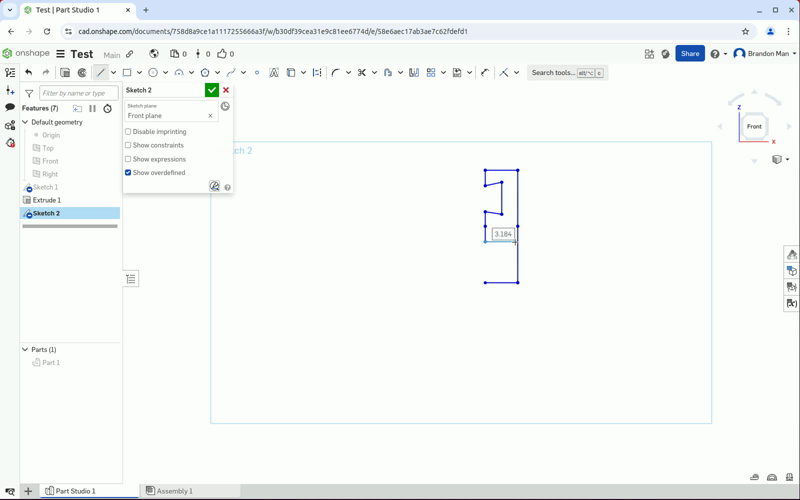
mouse_move(501, 239)
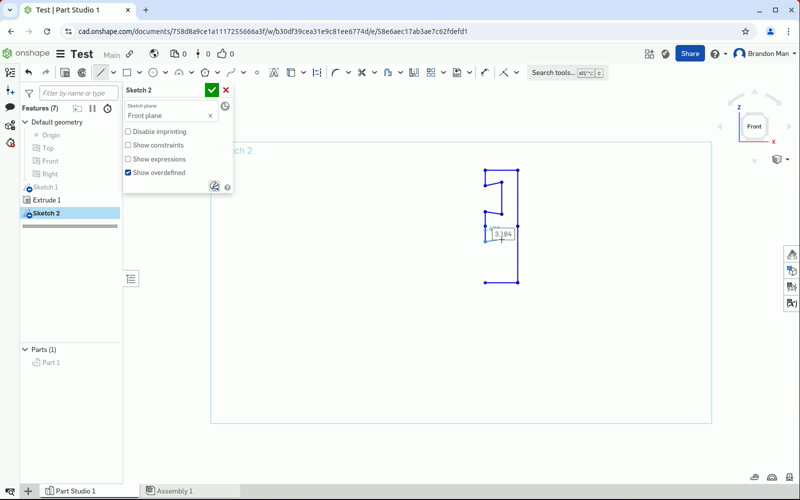
click(501, 239)
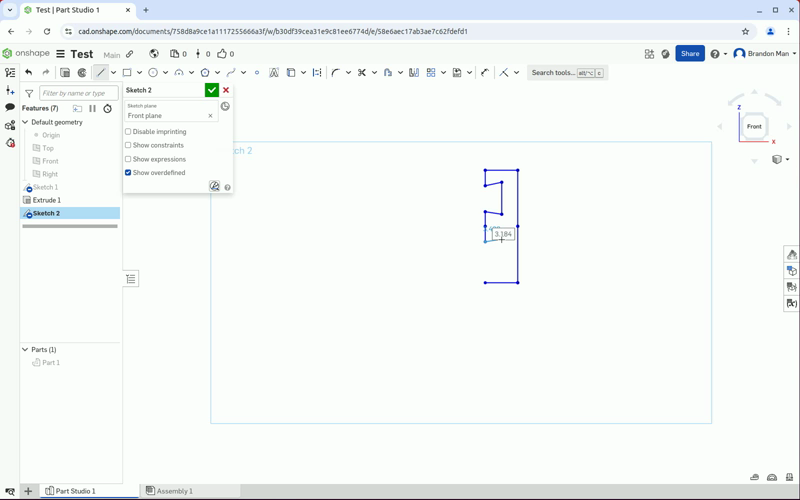
key_up(shift)
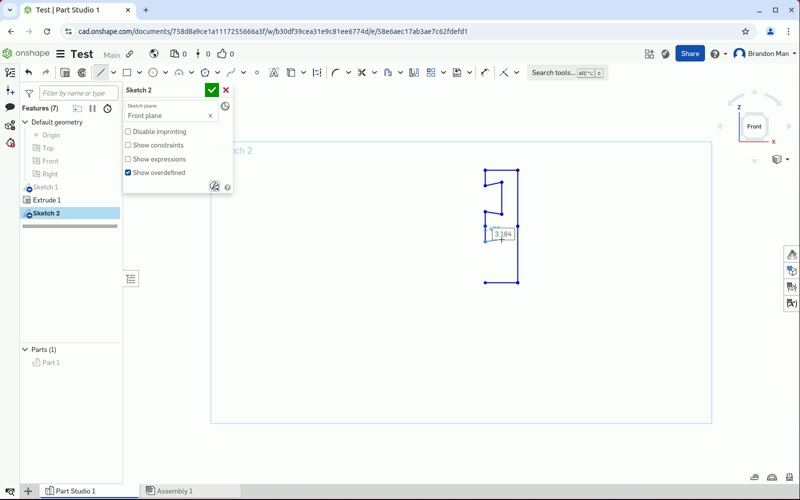
key_down(shift)
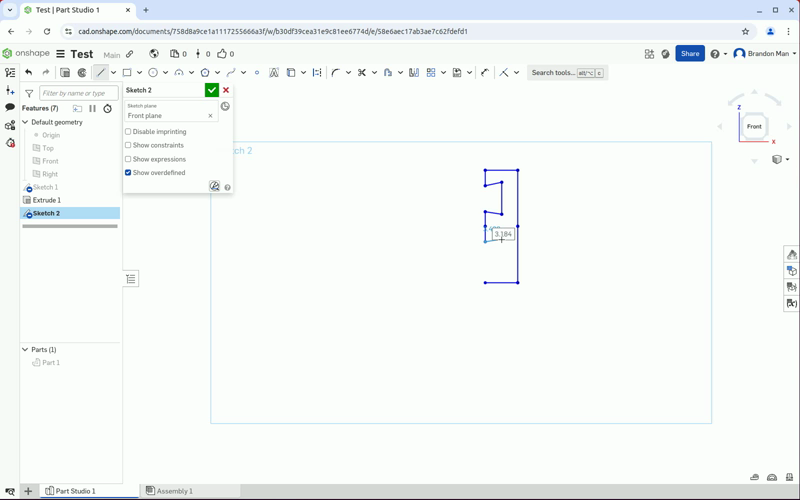
mouse_move(531, 239)
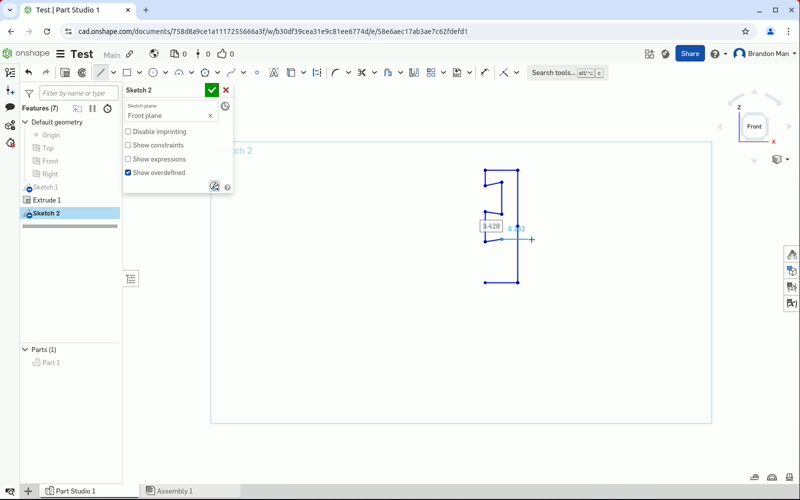
mouse_move(501, 271)
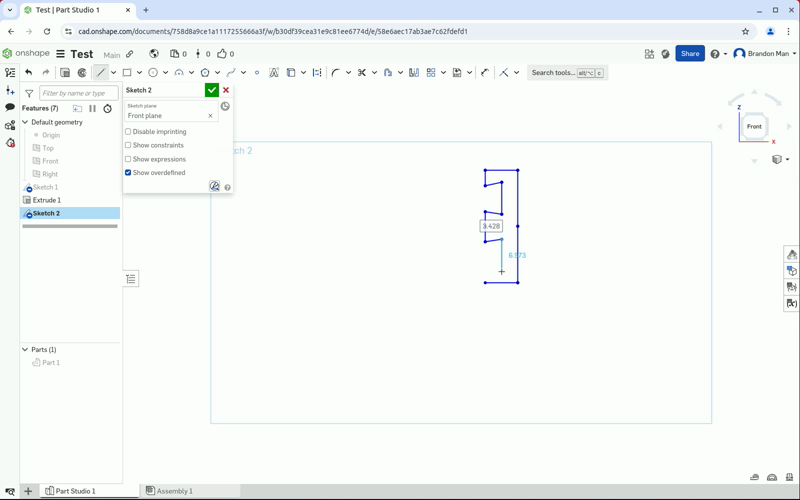
click(501, 271)
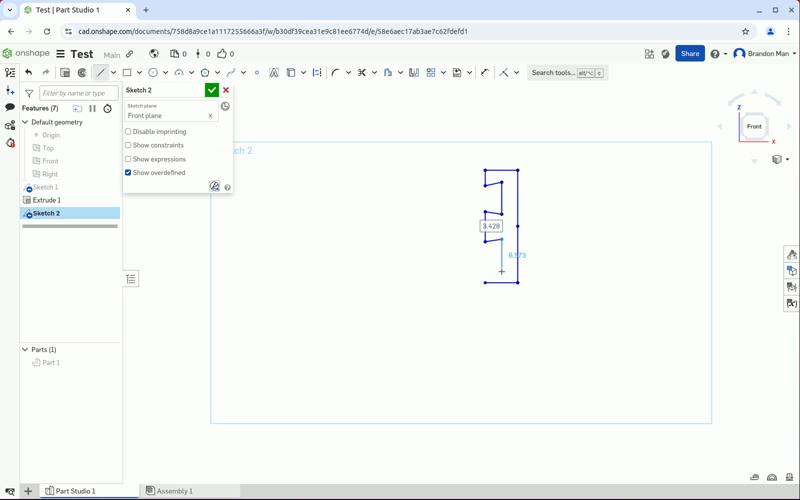
key_up(shift)
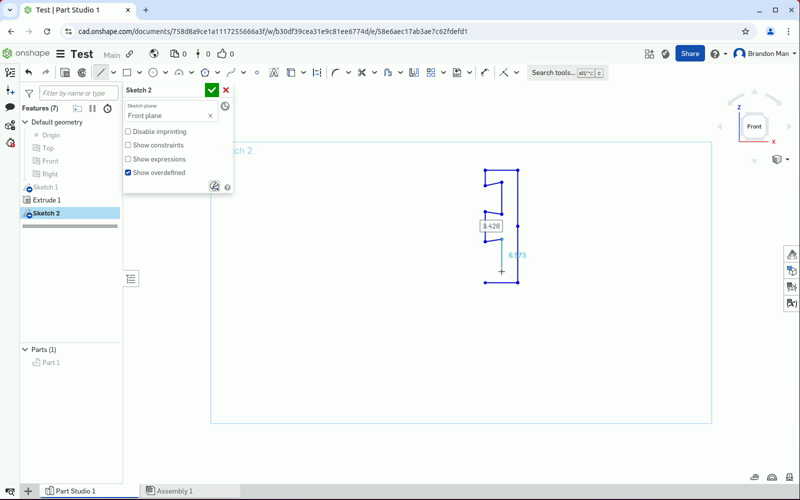
key_down(shift)
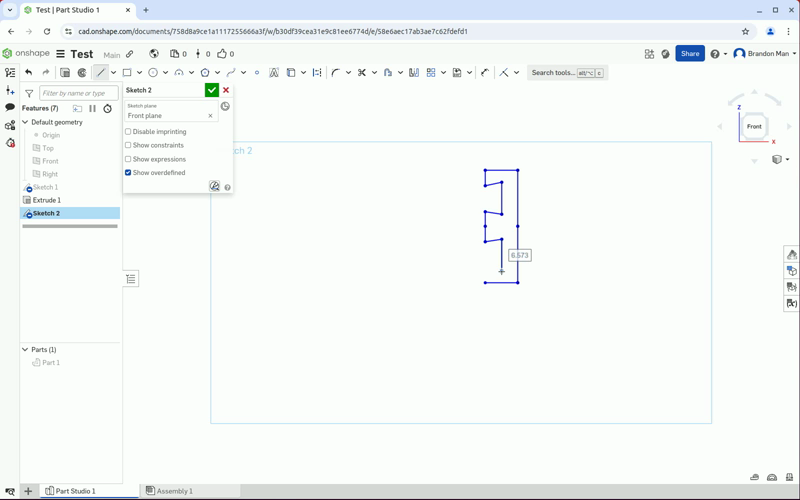
mouse_move(531, 271)
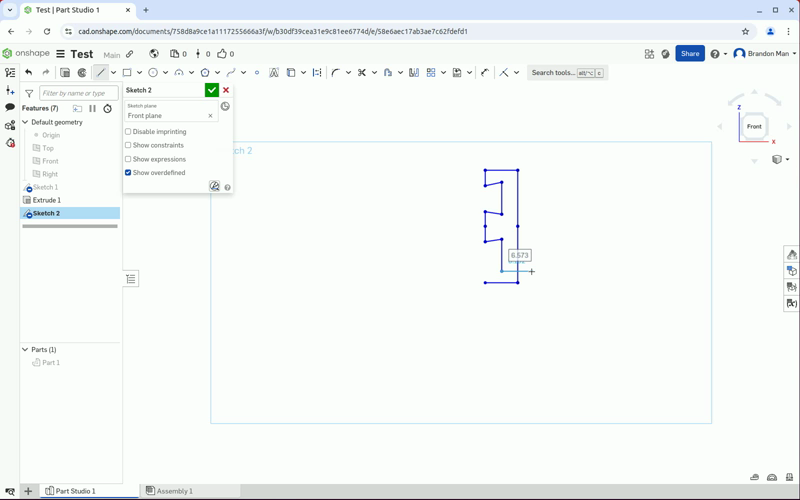
mouse_move(485, 267)
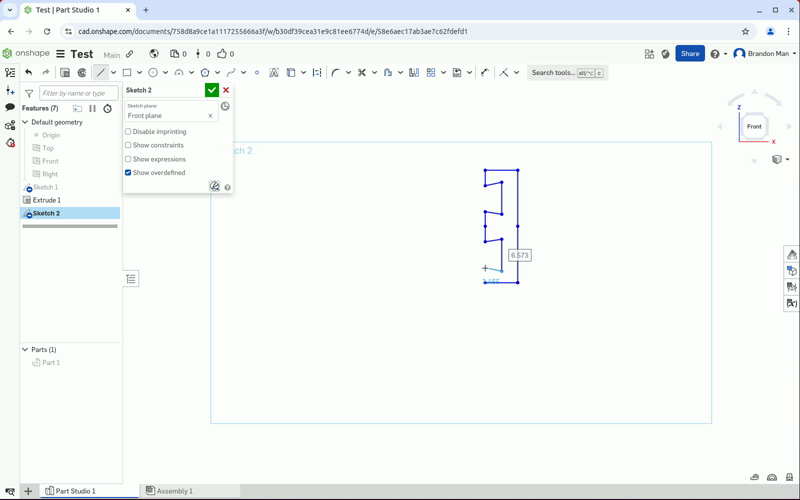
click(485, 267)
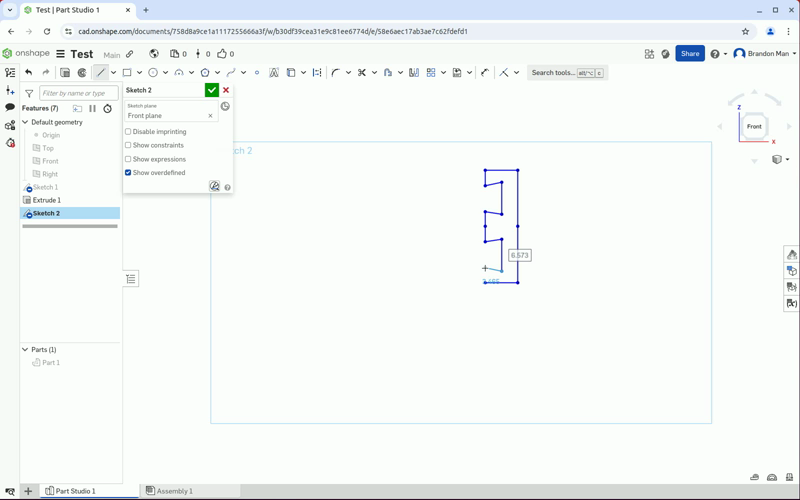
key_up(shift)
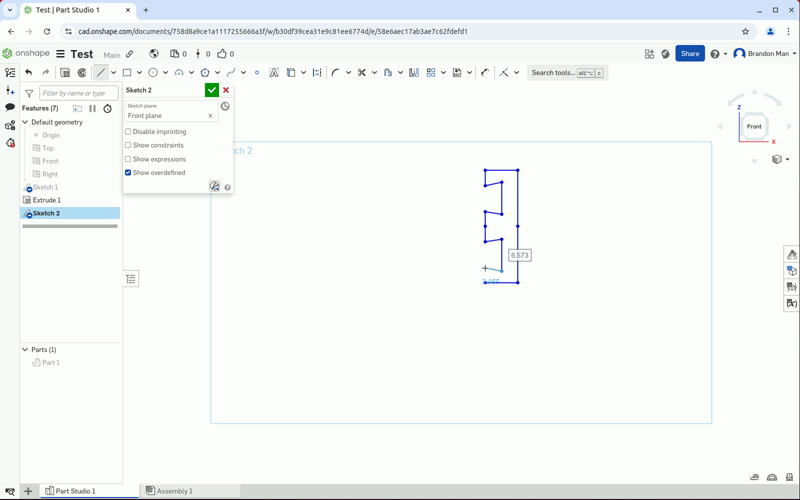
mouse_move(515, 267)
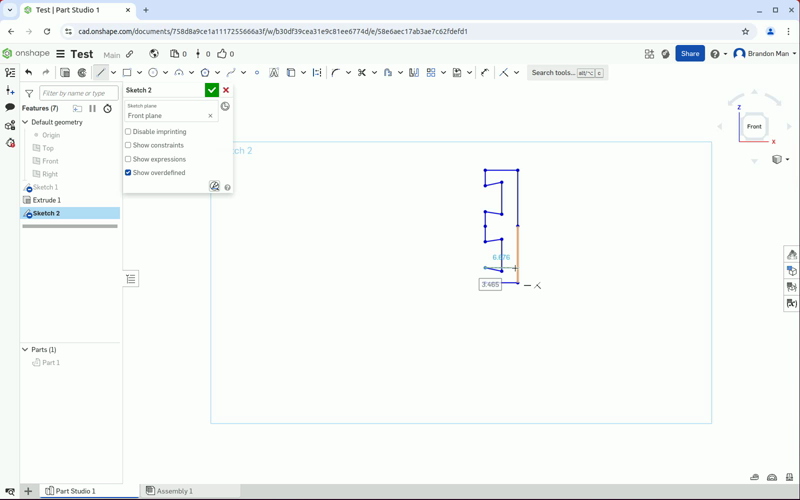
key_down(shift)
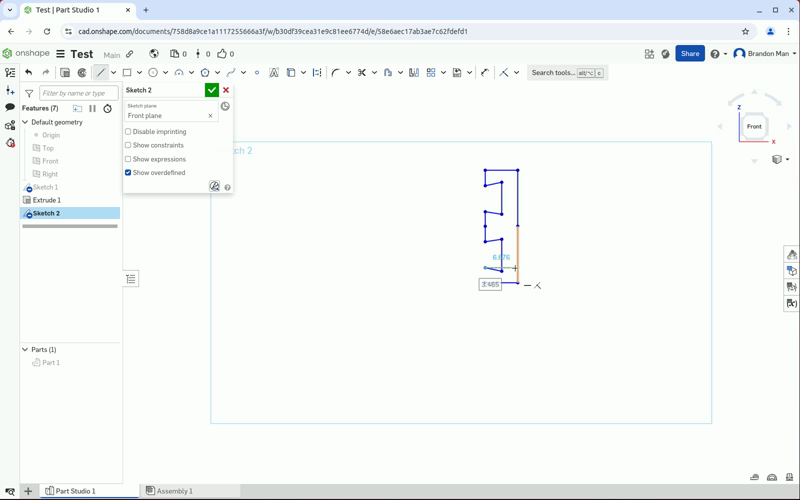
mouse_move(485, 282)
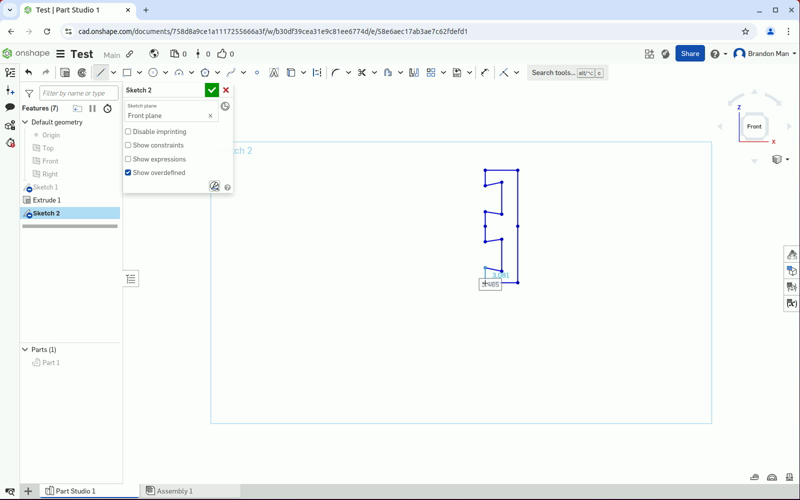
key_up(shift)
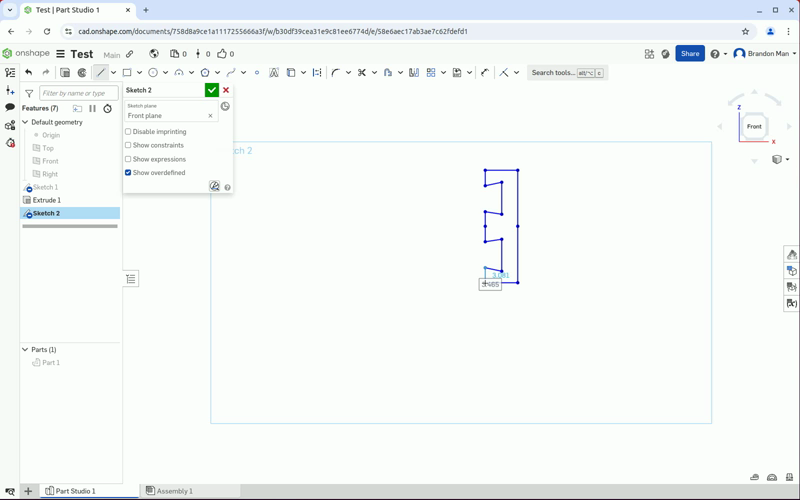
click(485, 282)
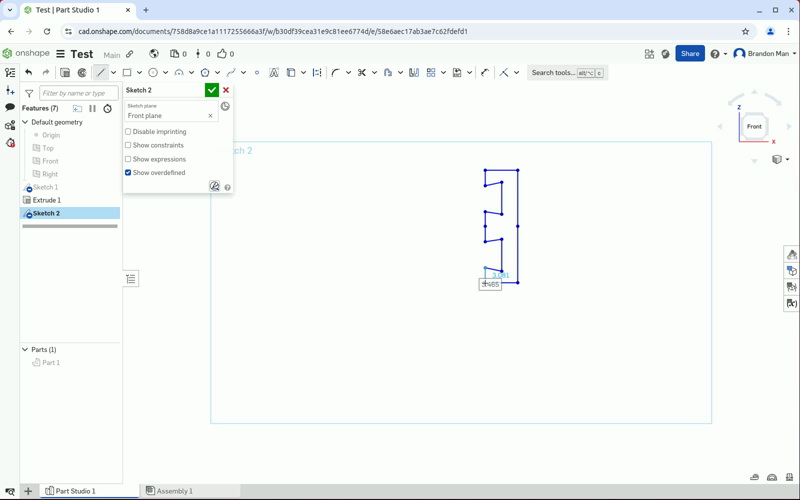
key(esc)
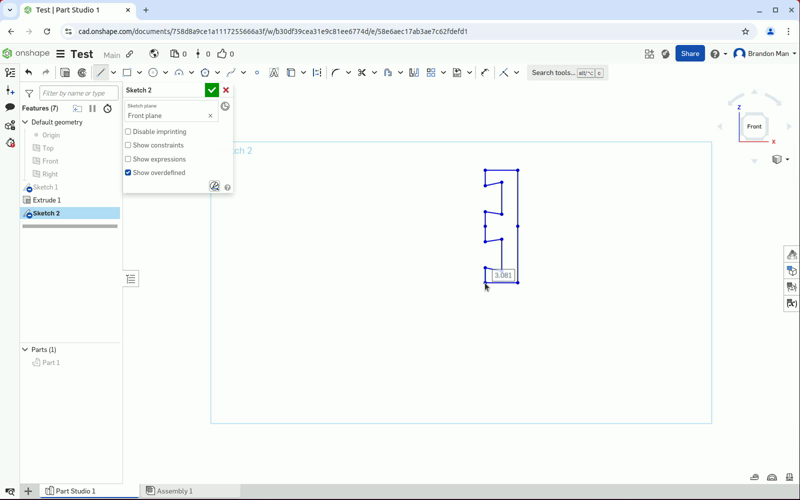
mouse_move(487, 218)
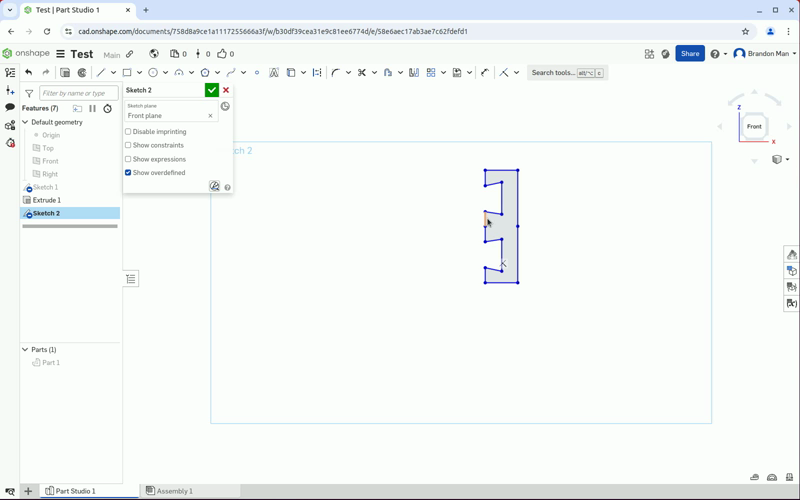
click(487, 218)
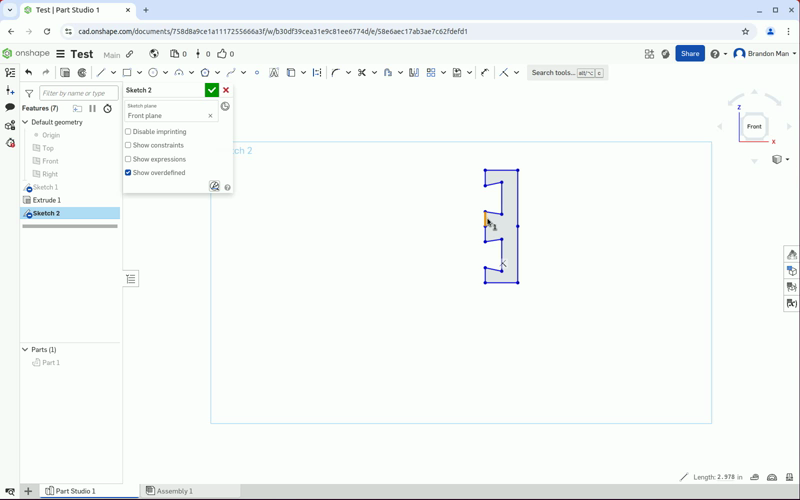
mouse_move(73, 352)
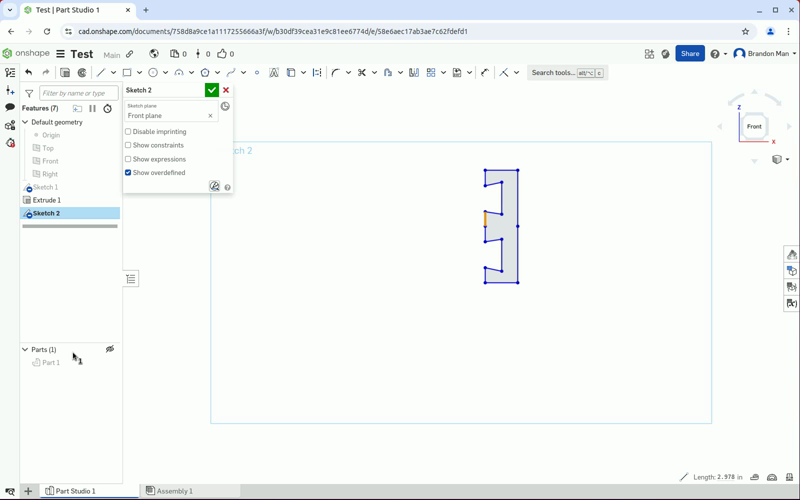
key(shift+y)
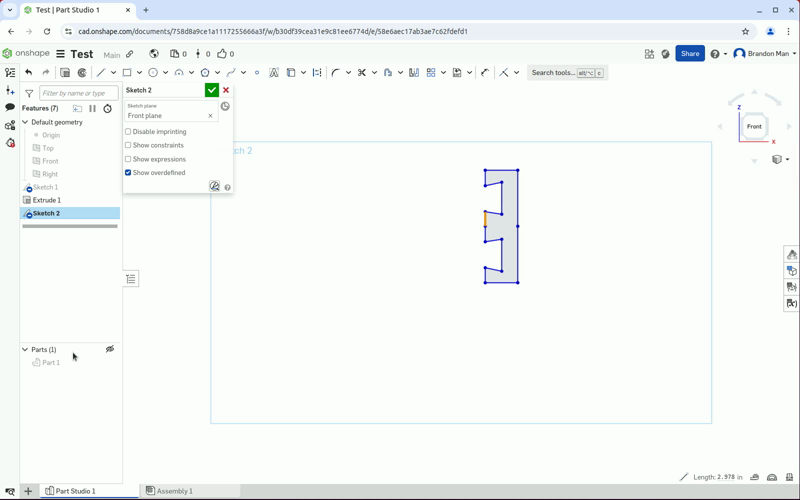
key(shift+e)
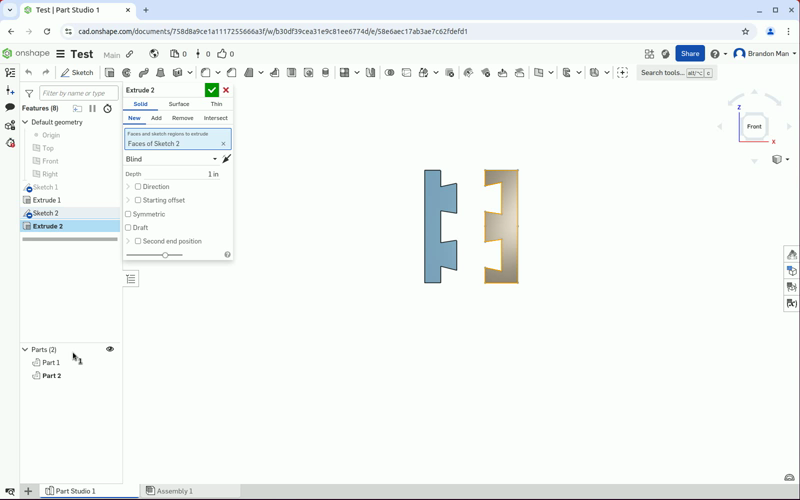
mouse_move(143, 106)
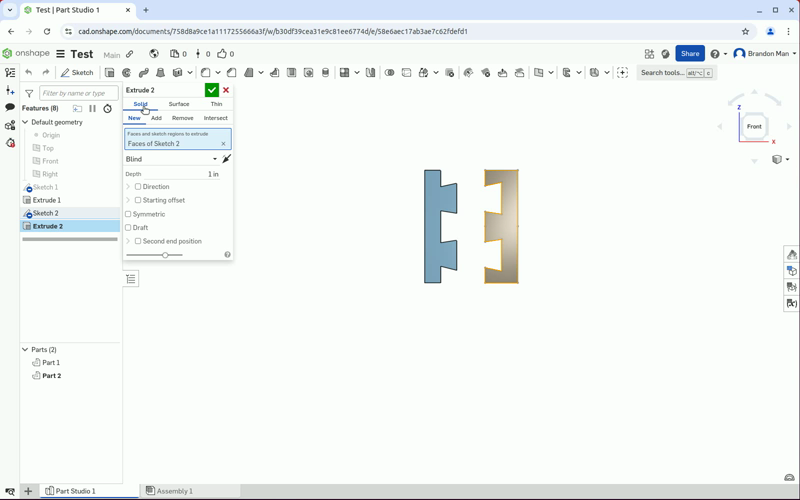
click(143, 106)
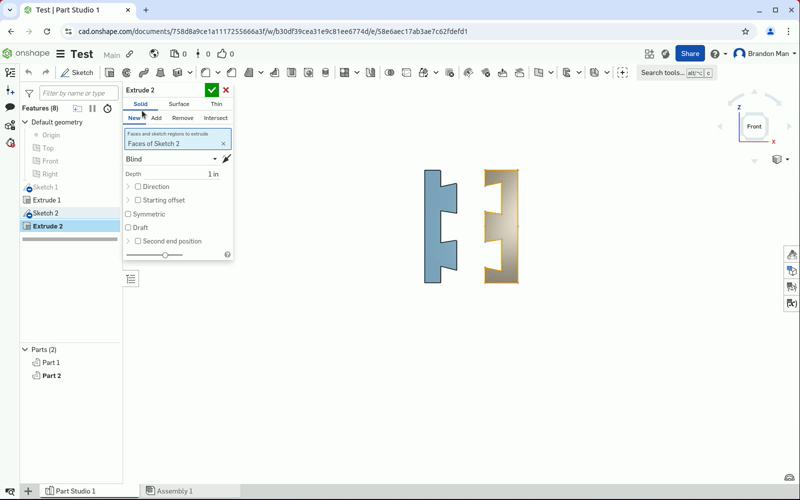
mouse_move(137, 120)
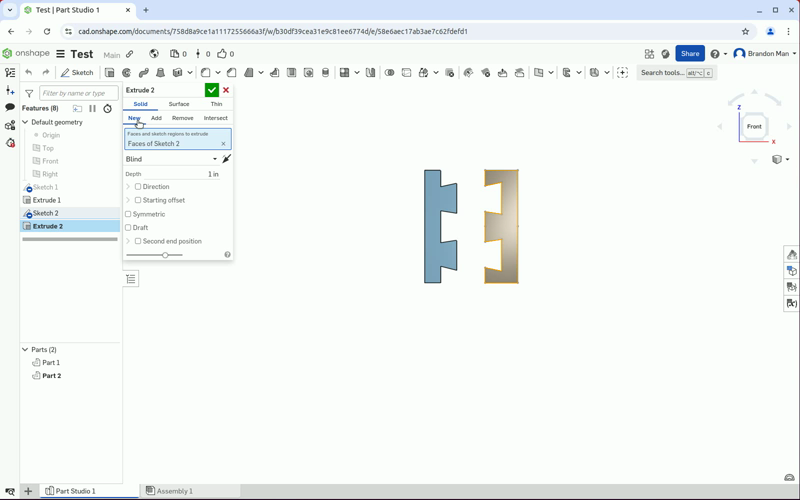
click(137, 120)
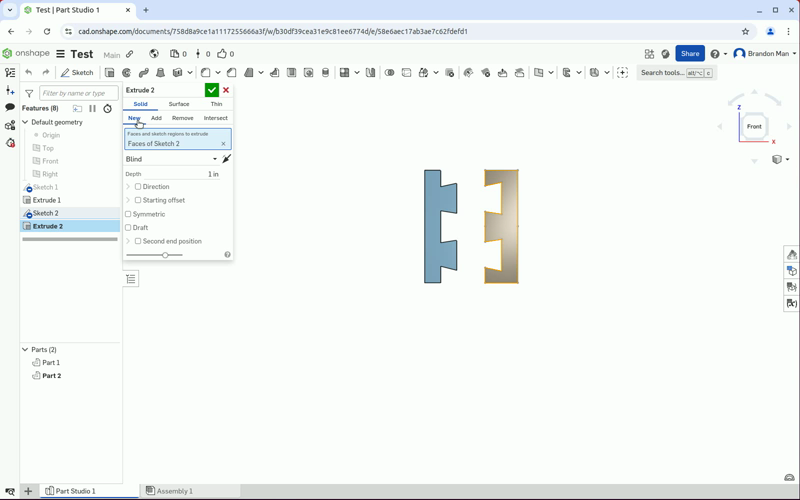
key(tab, 4)
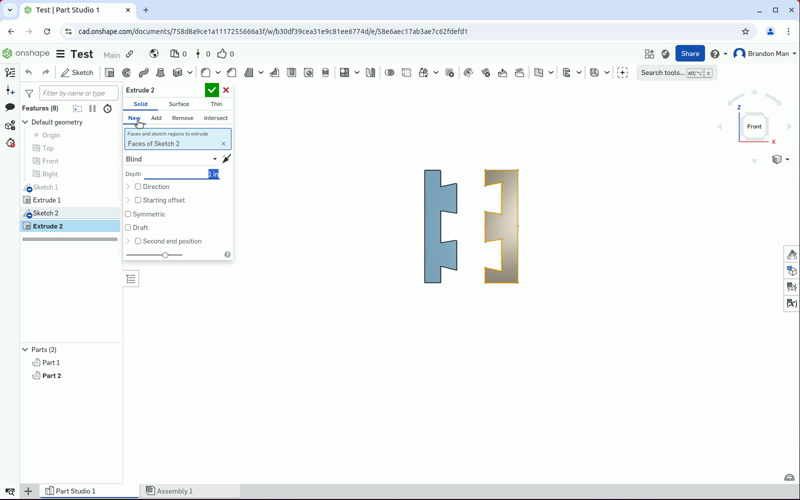
text(0.722)
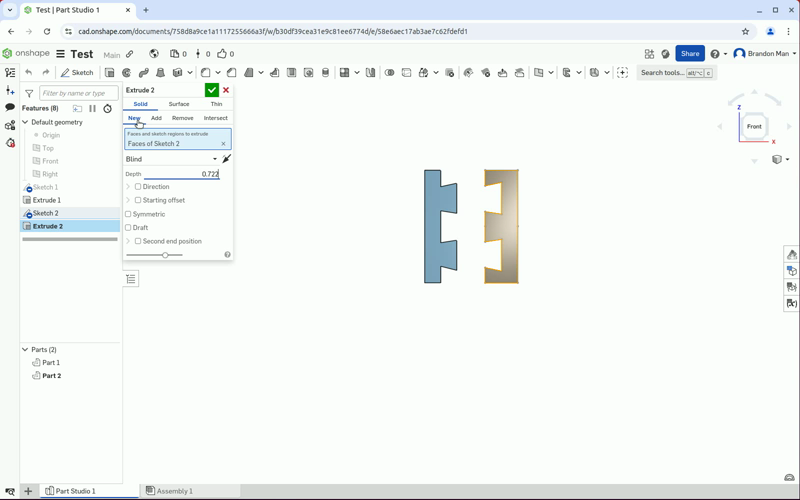
key(enter)
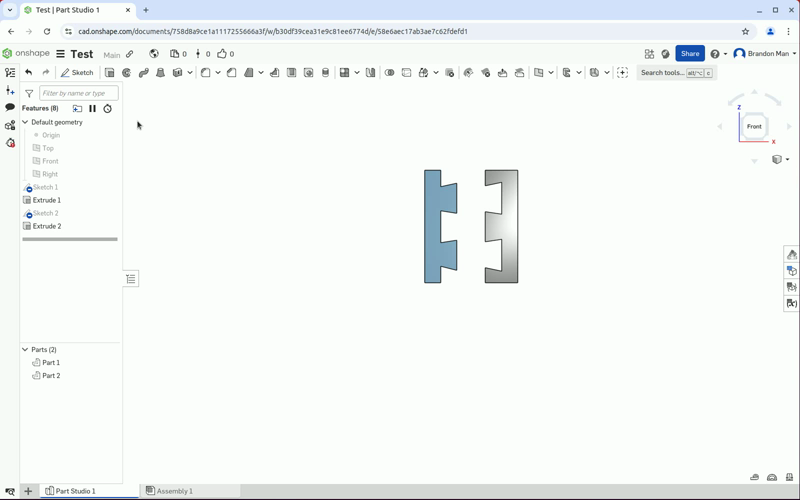
key(shift+h)
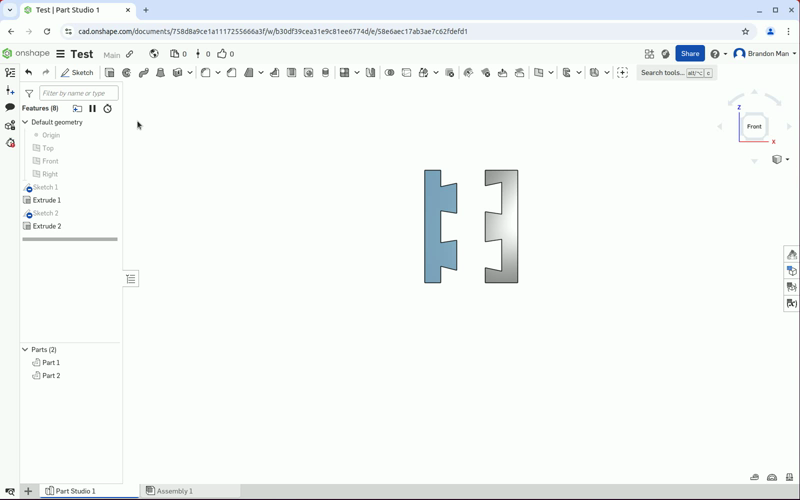
key(shift+h)
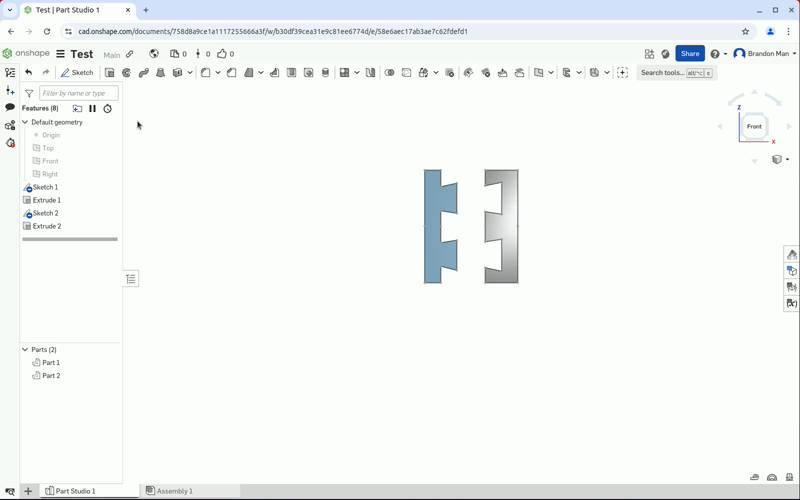
key(shift+7)
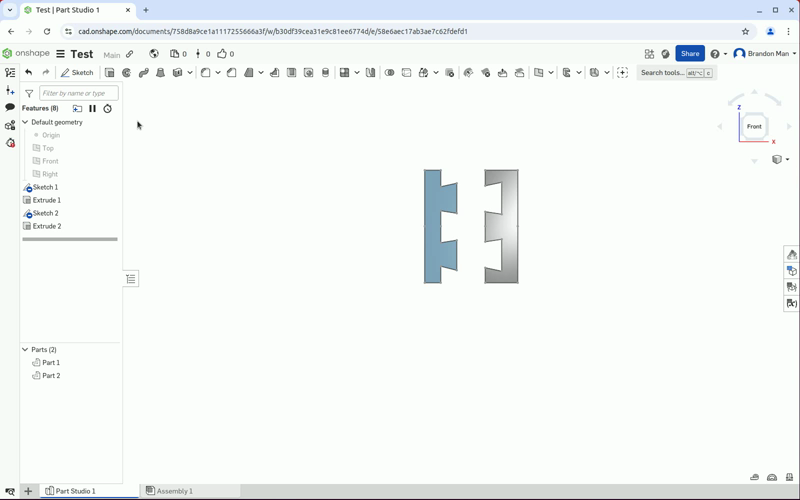
key(left, 2)
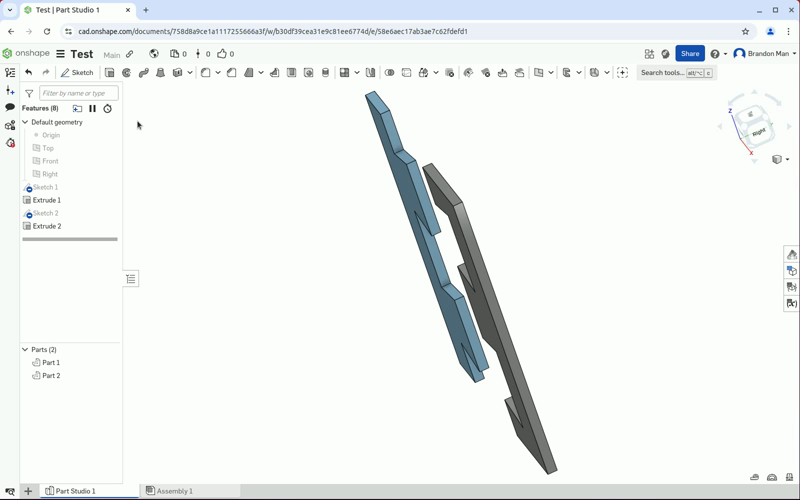
key(down, 2)
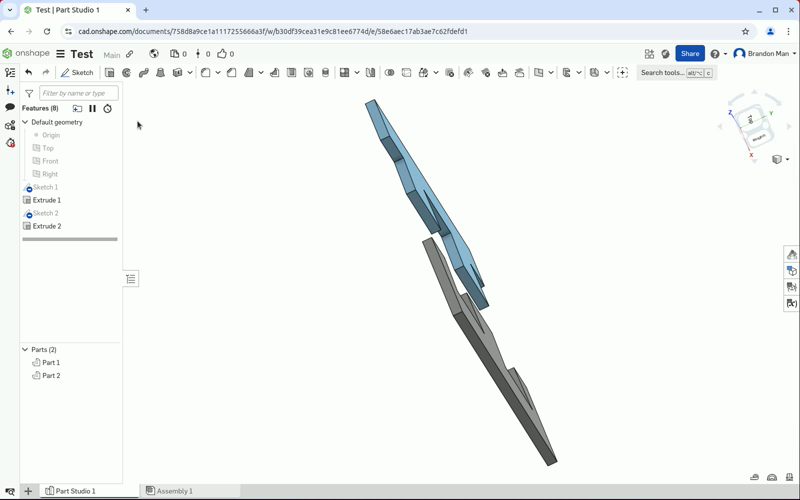
key(up, 2)
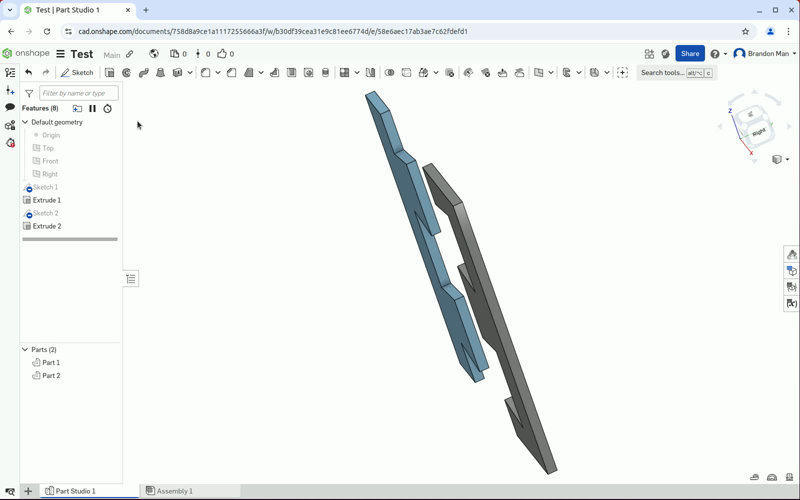
key(right, 2)
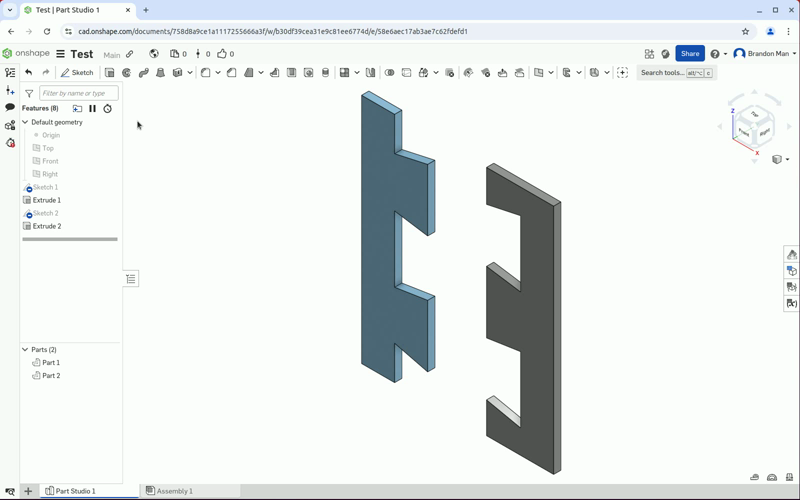
mouse_move(73, 189)
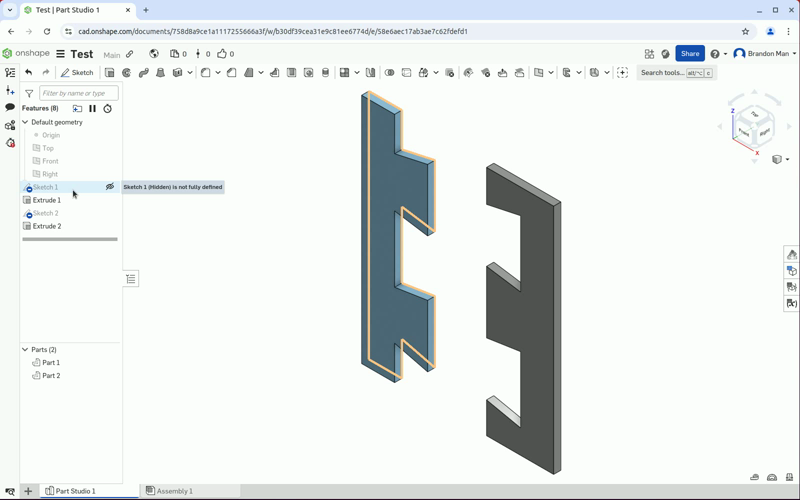
click(73, 189)